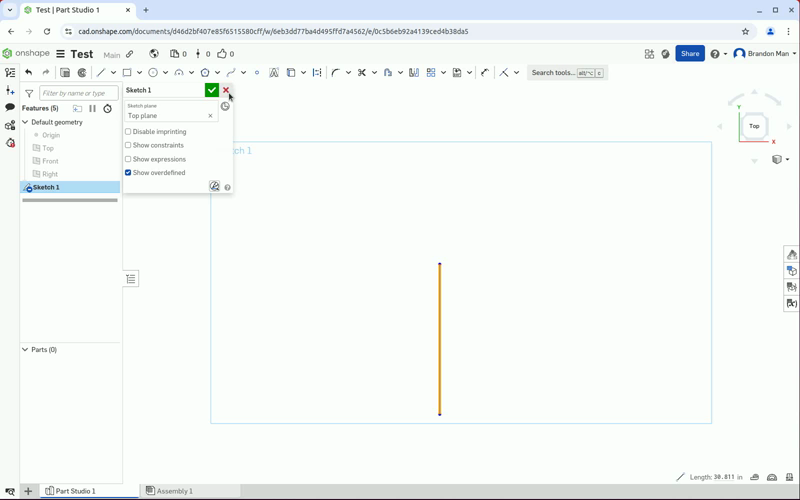
key(shift+h)
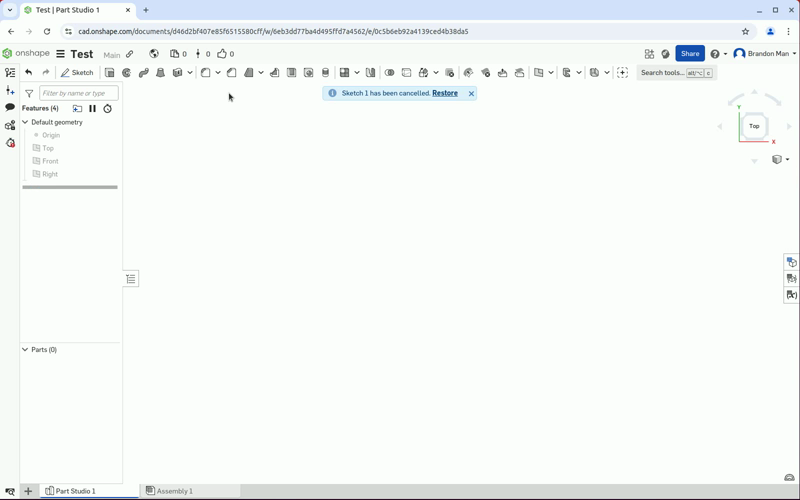
mouse_move(73, 352)
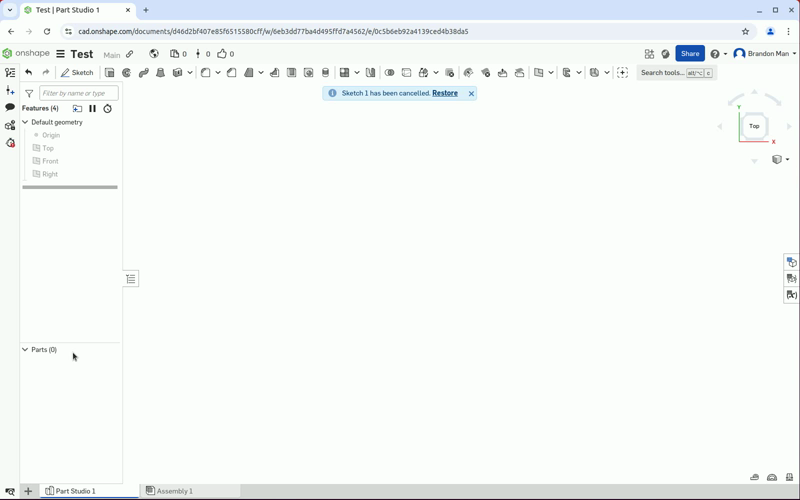
key(y)
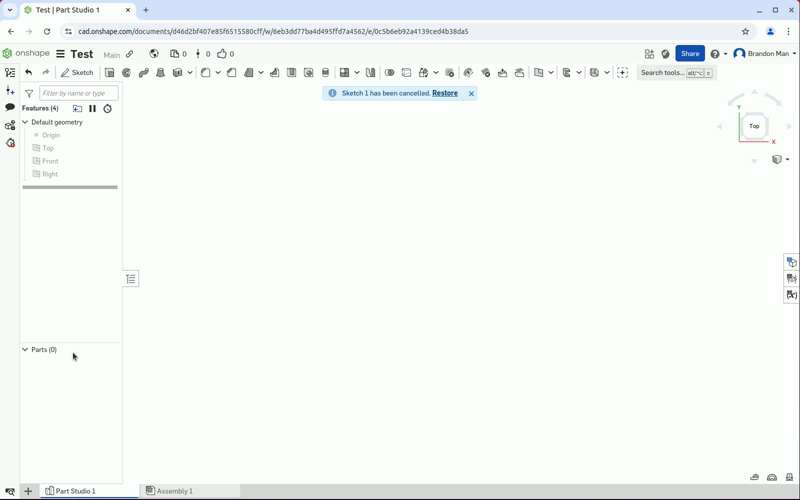
key(shift+p)
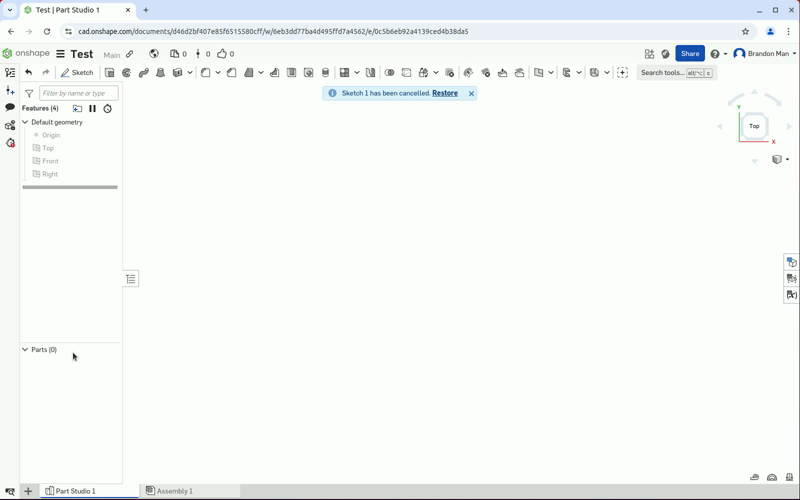
key(space)
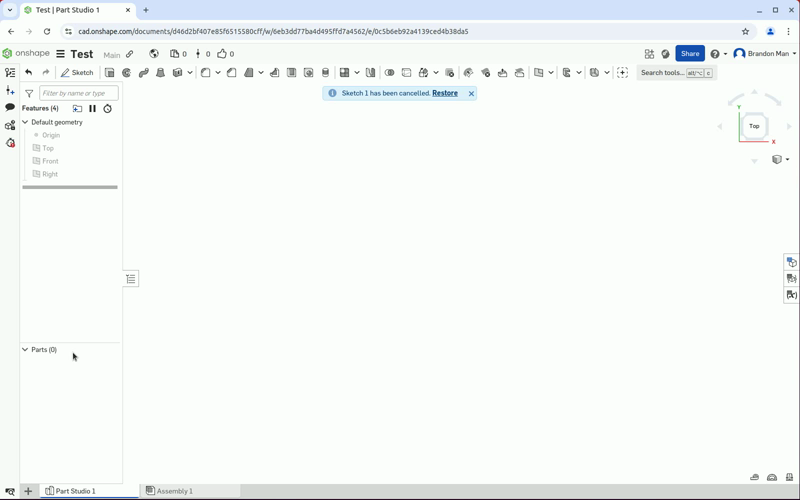
key_down(shift)
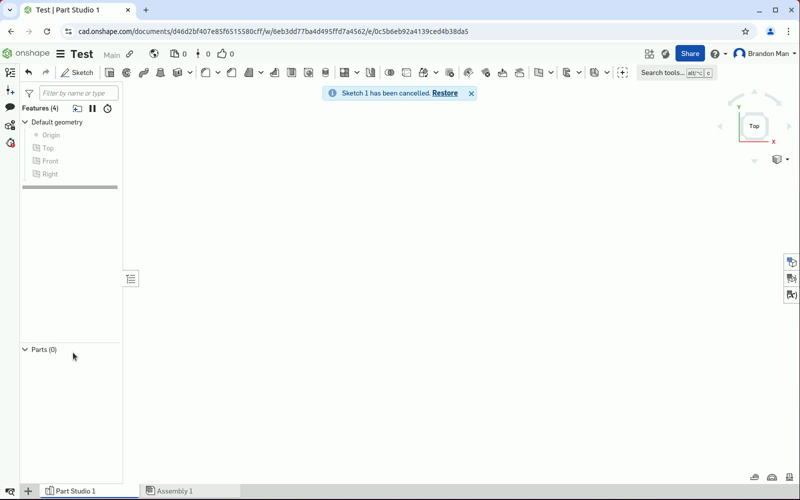
key(up)
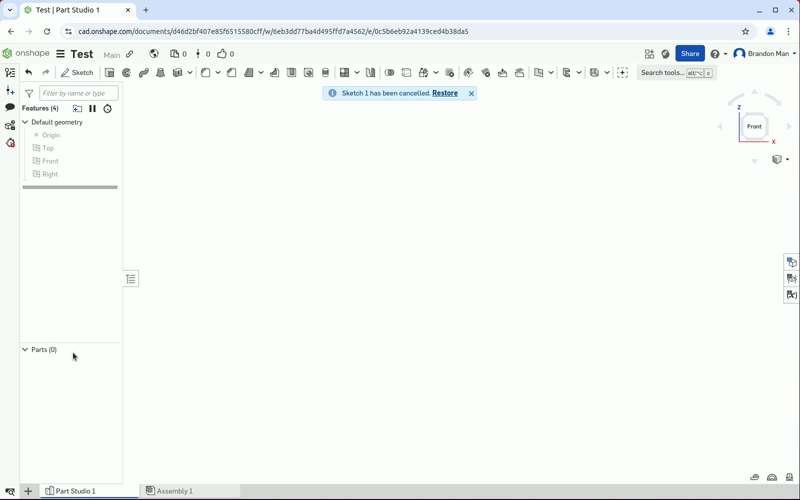
key_up(shift)
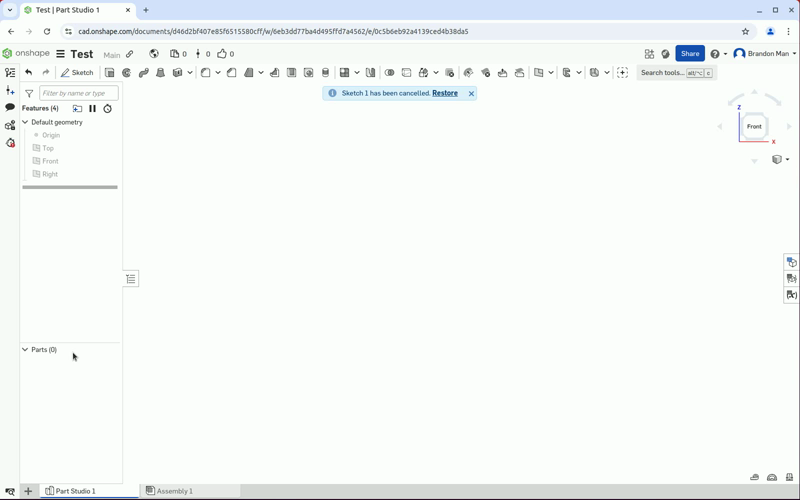
mouse_move(73, 352)
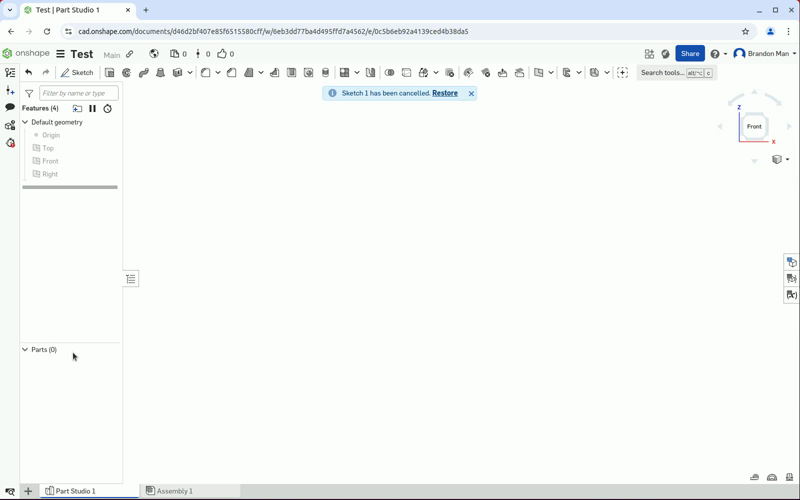
key(shift+y)
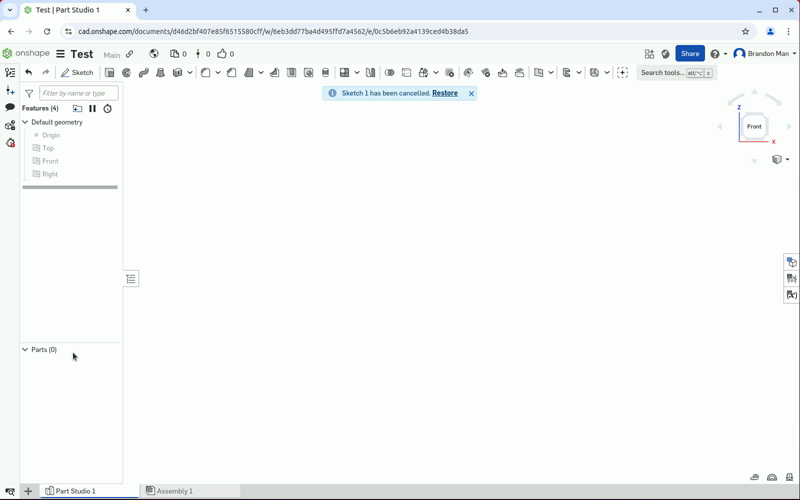
key(shift+s)
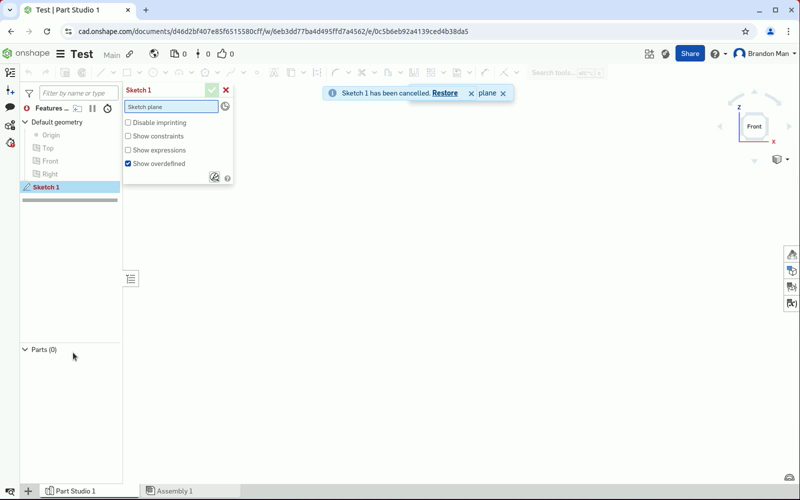
mouse_move(73, 163)
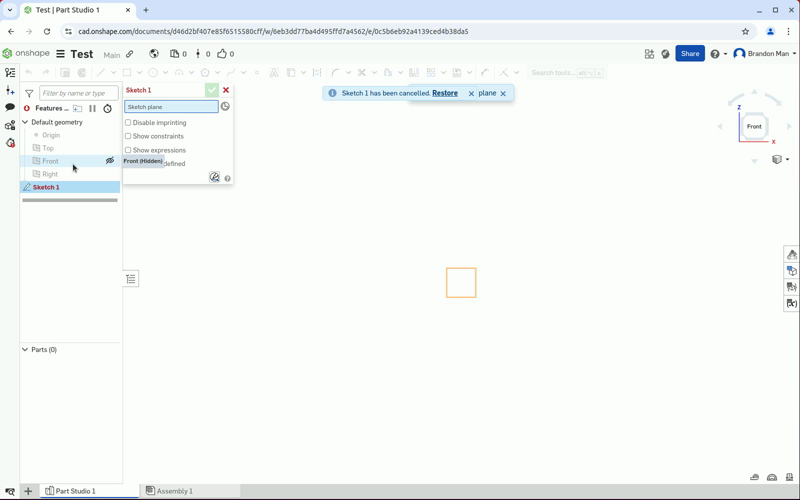
click(73, 163)
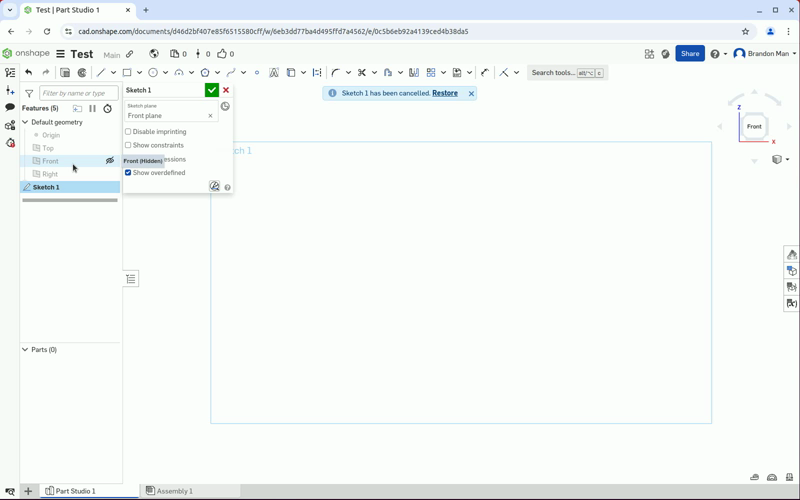
mouse_move(73, 352)
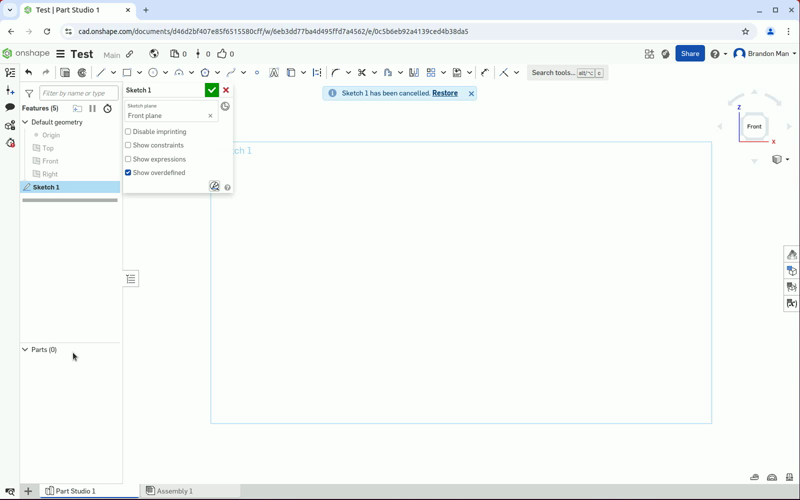
key(y)
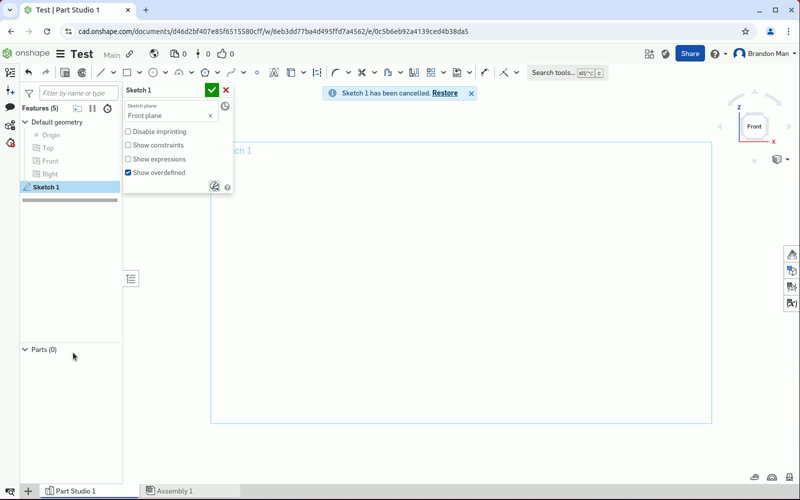
key(l)
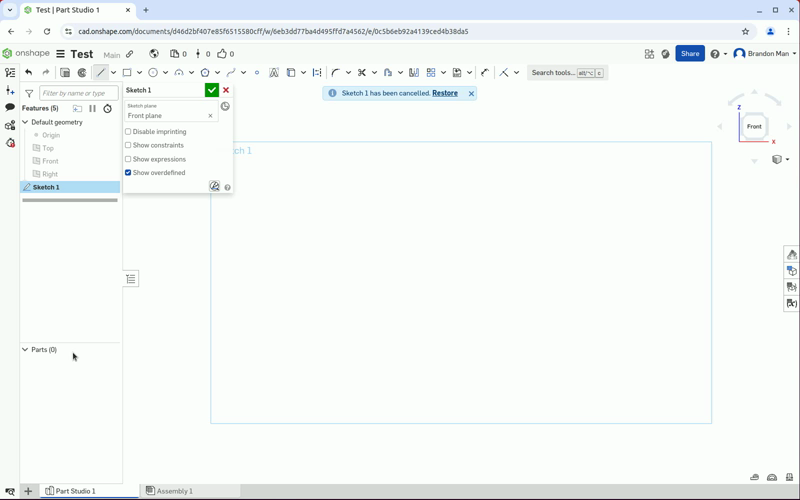
key_down(shift)
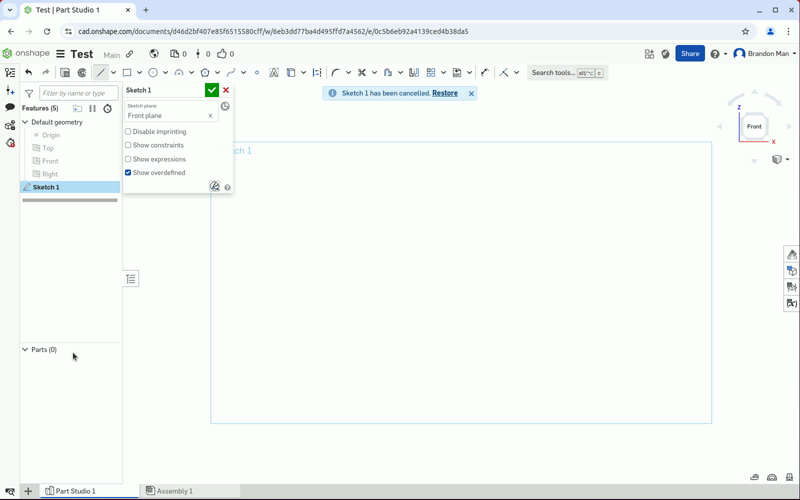
mouse_move(348, 307)
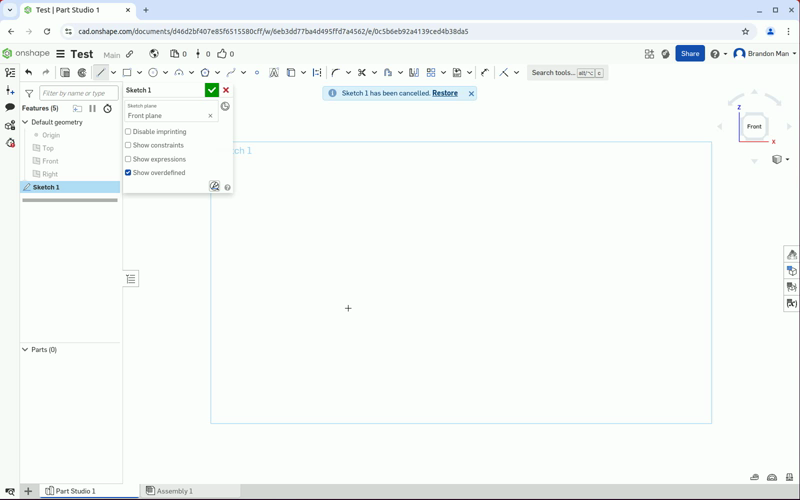
click(348, 307)
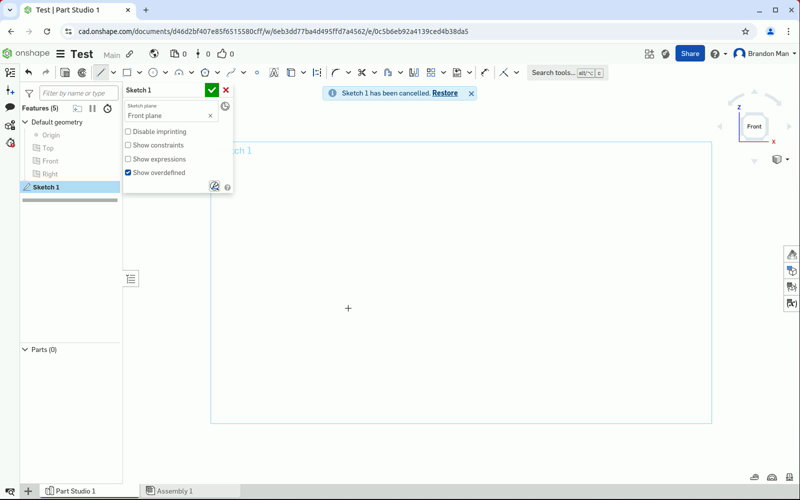
key_up(shift)
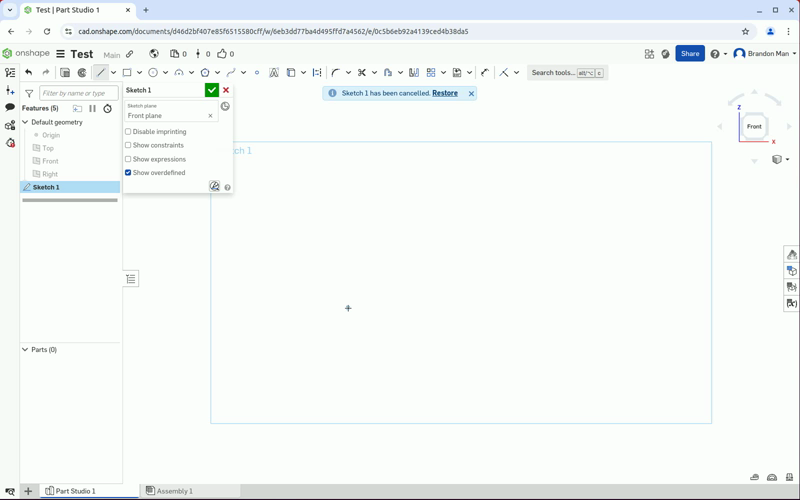
key_down(shift)
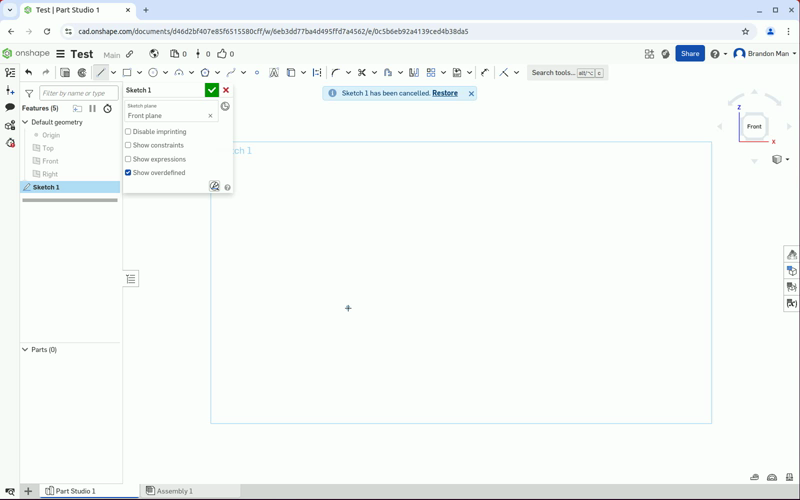
mouse_move(378, 307)
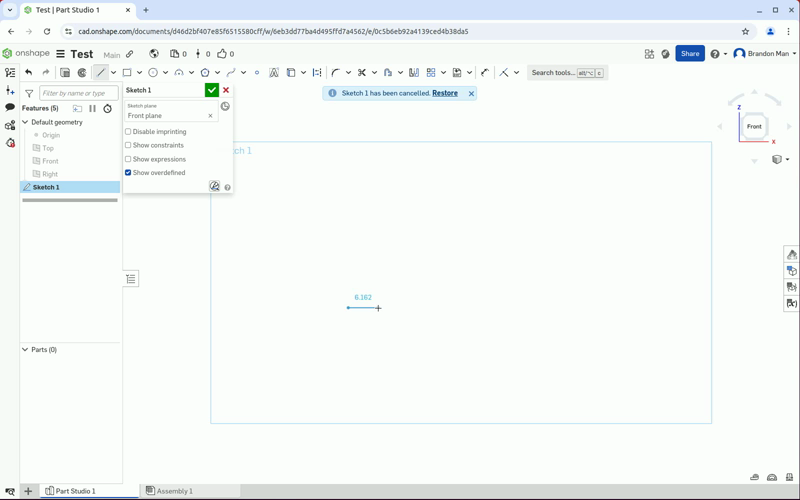
mouse_move(393, 307)
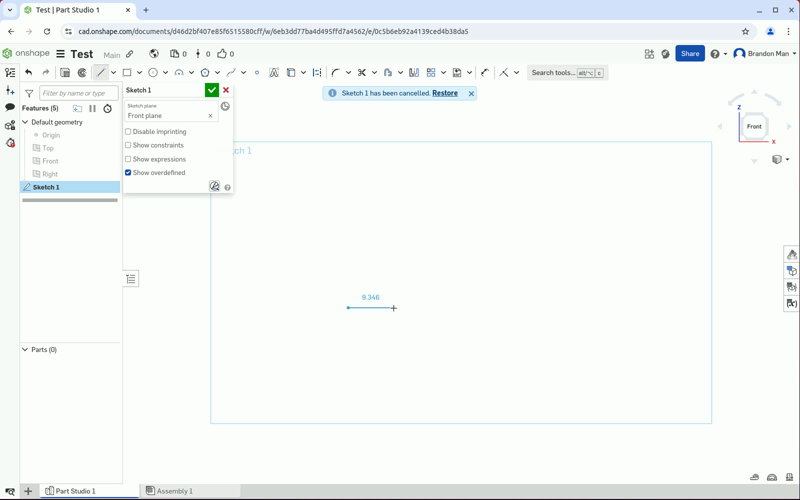
click(393, 307)
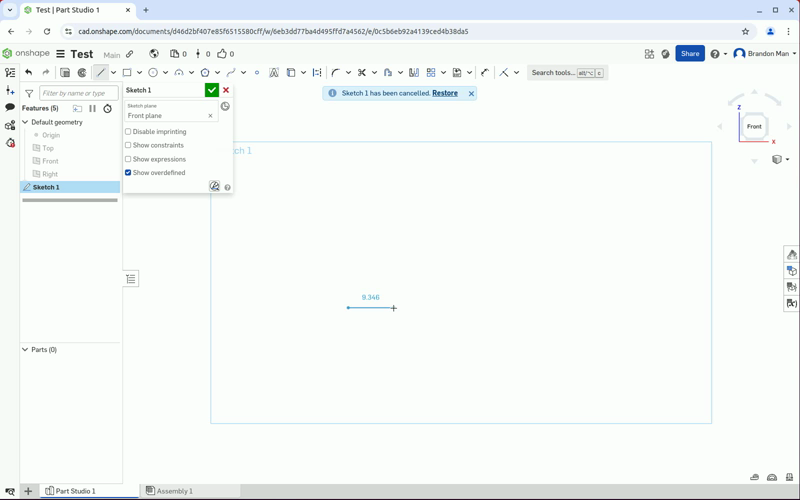
key_up(shift)
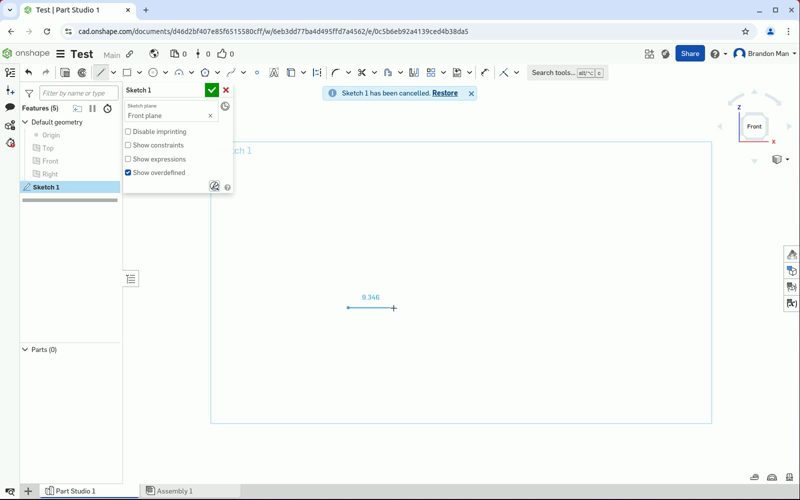
key_down(shift)
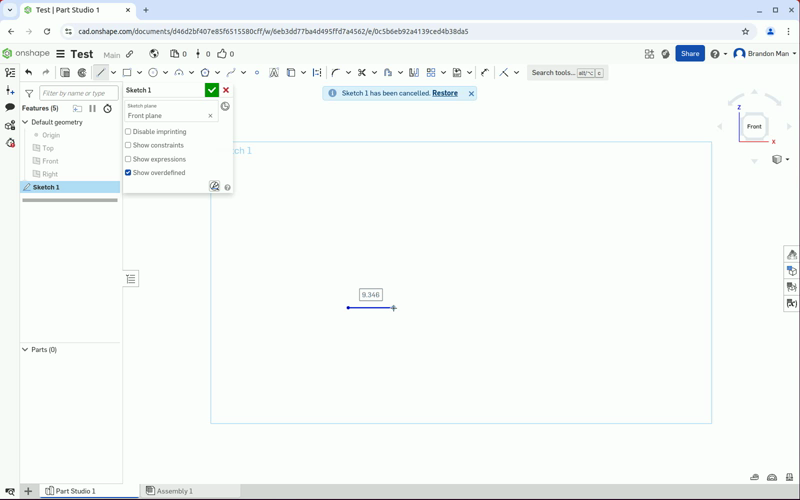
mouse_move(423, 307)
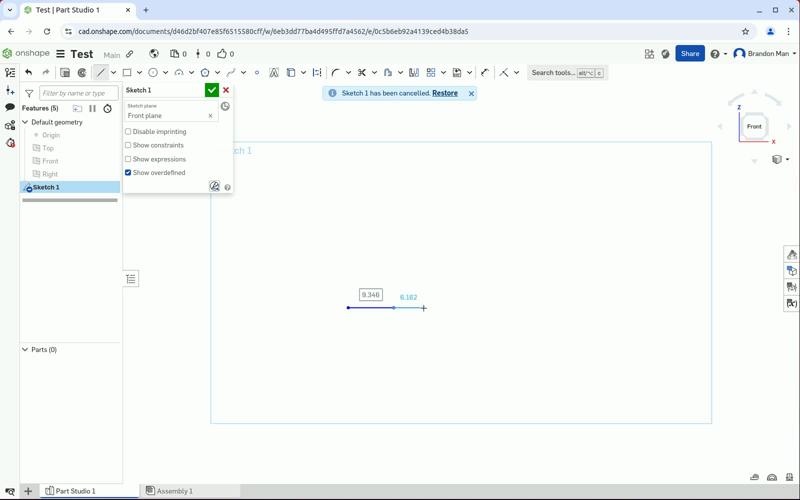
mouse_move(393, 282)
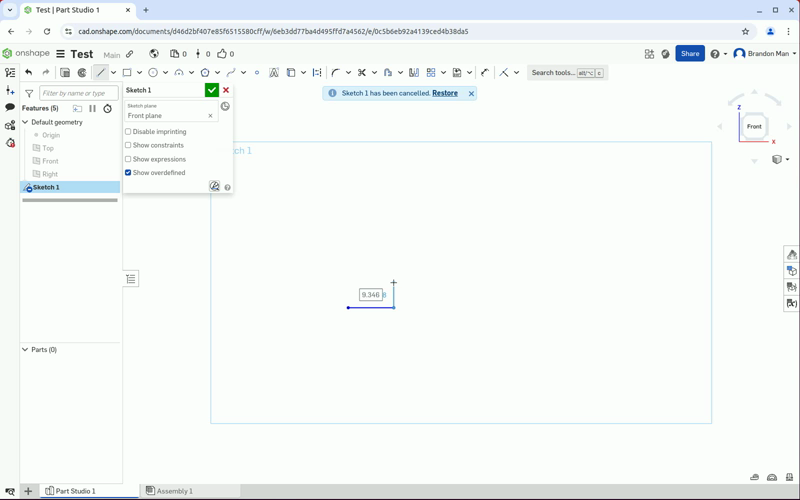
click(393, 282)
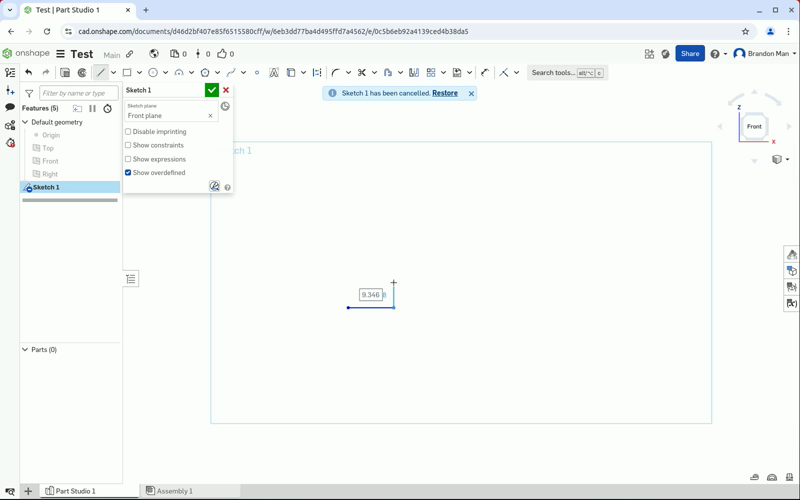
key_up(shift)
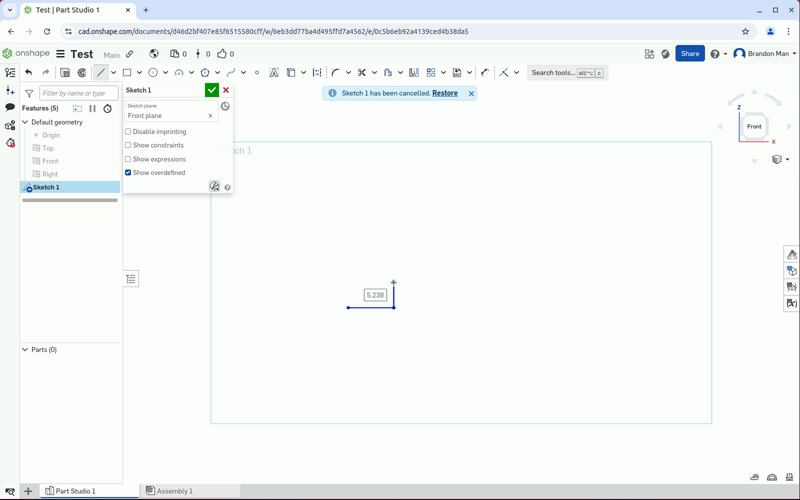
key_down(shift)
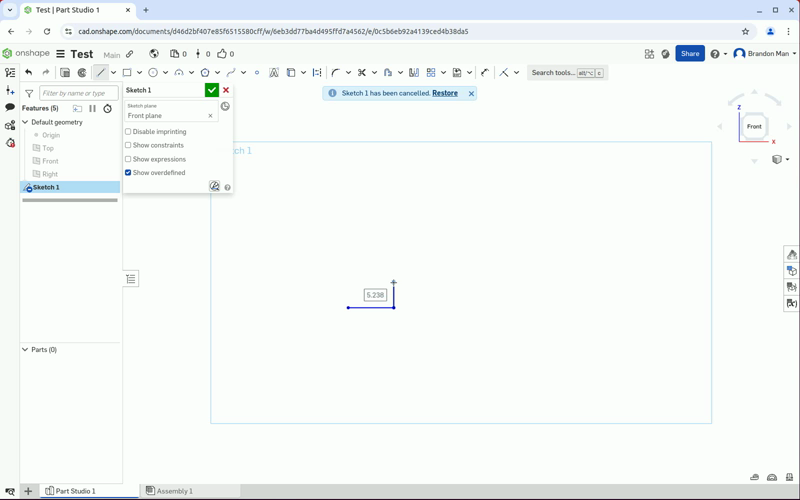
mouse_move(423, 282)
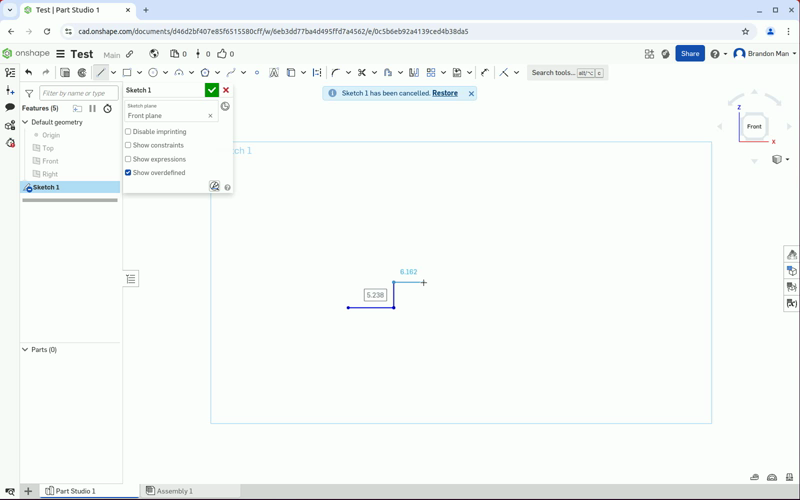
mouse_move(393, 262)
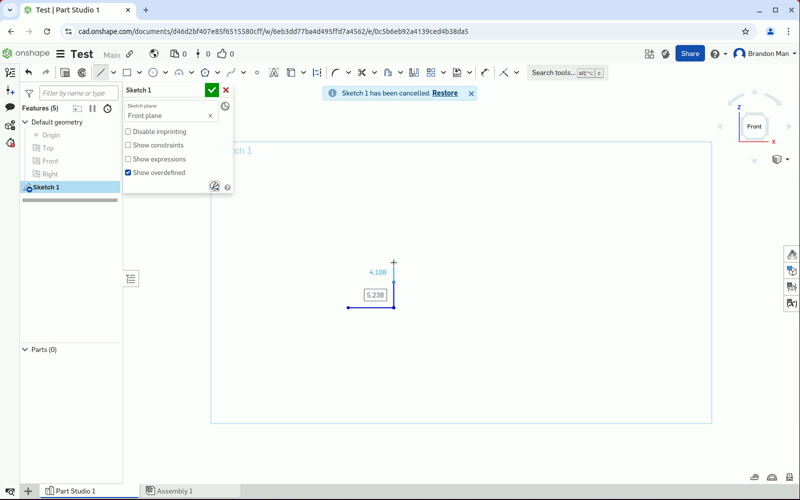
click(393, 262)
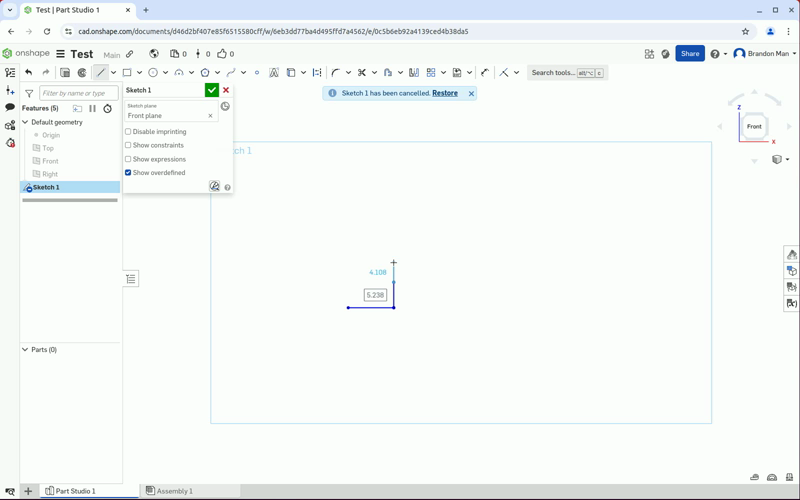
key_up(shift)
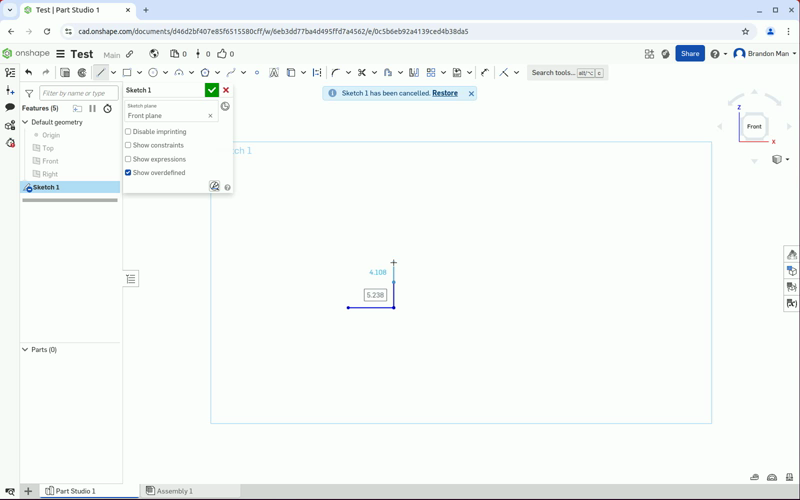
key_down(shift)
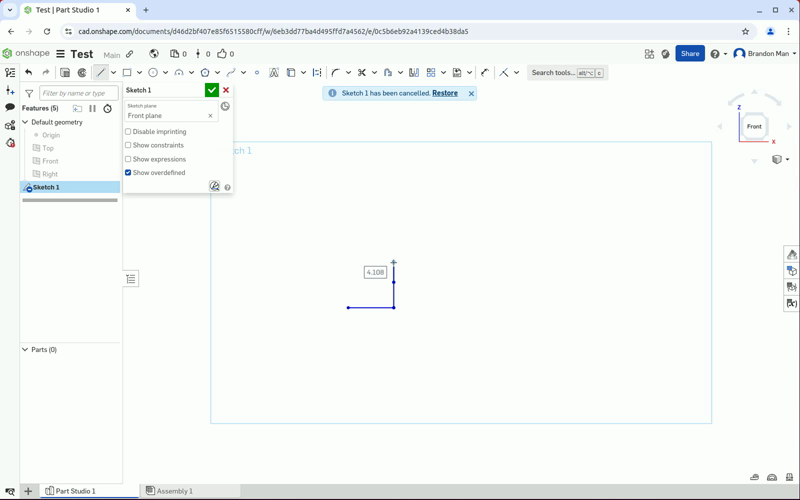
mouse_move(423, 262)
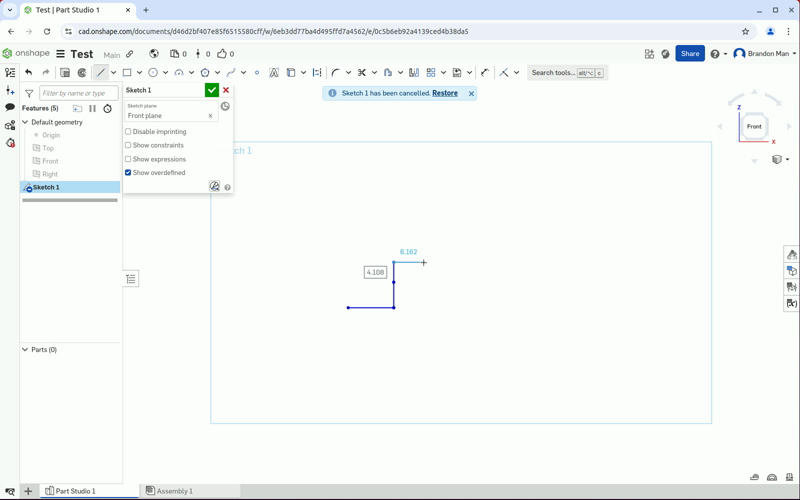
mouse_move(348, 262)
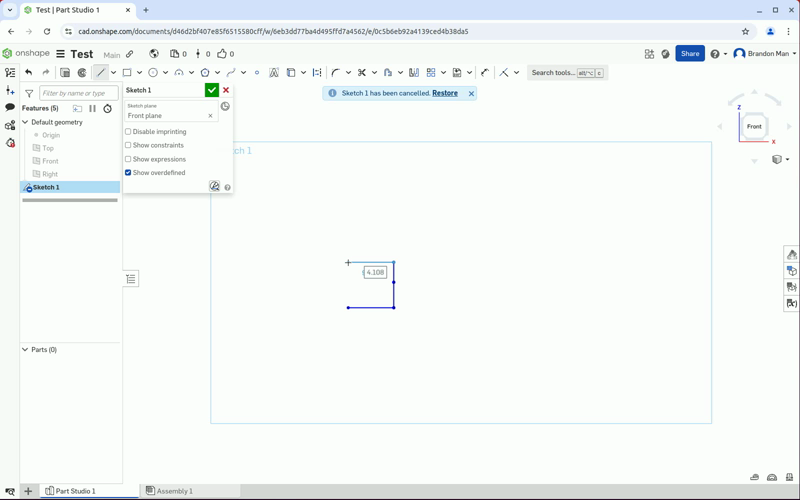
click(348, 262)
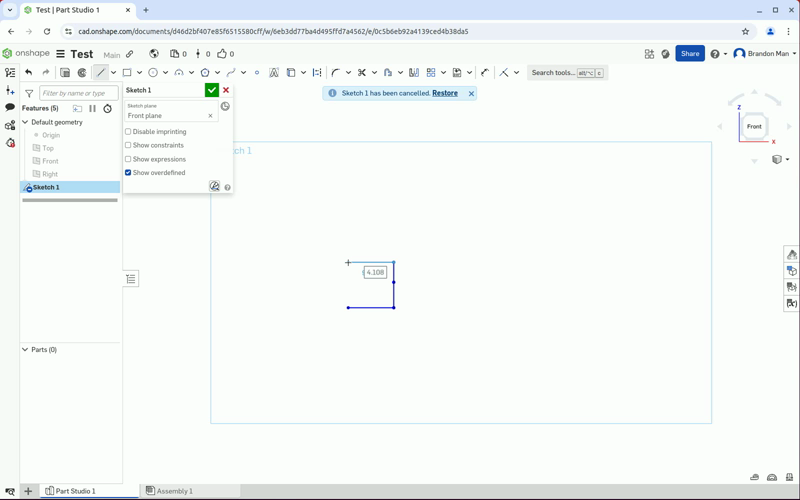
key_up(shift)
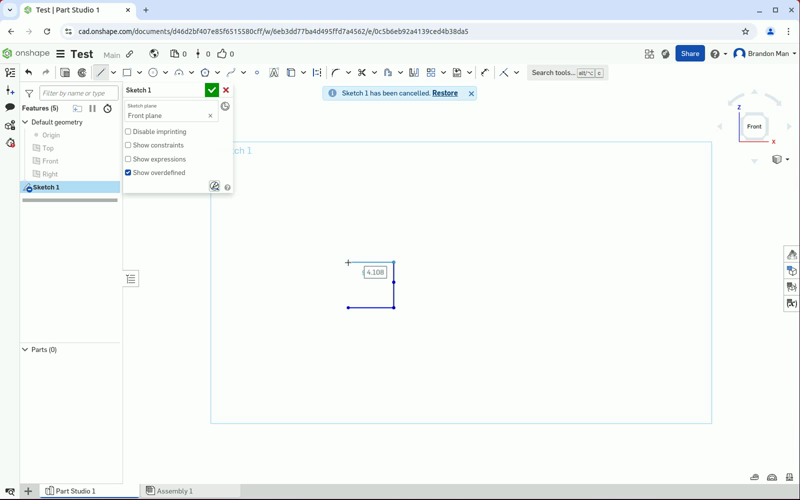
mouse_move(378, 262)
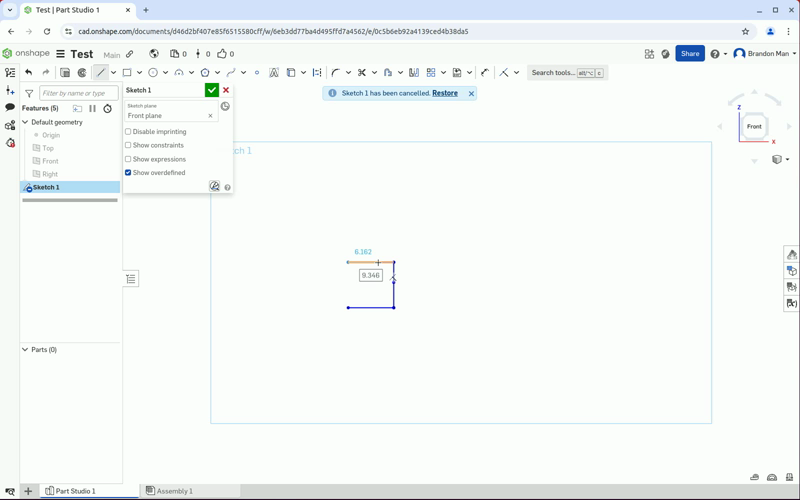
key_down(shift)
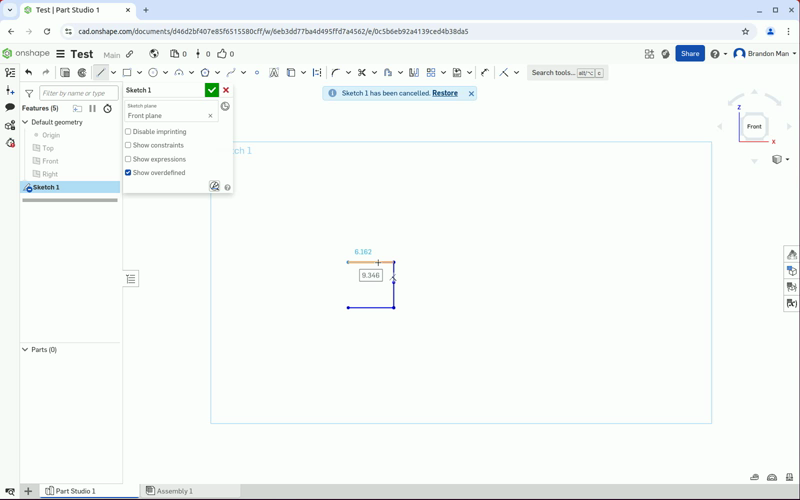
mouse_move(348, 307)
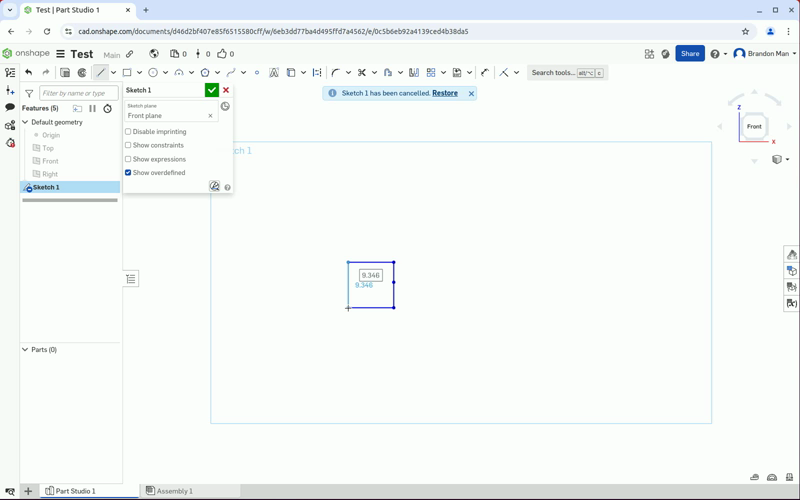
key_up(shift)
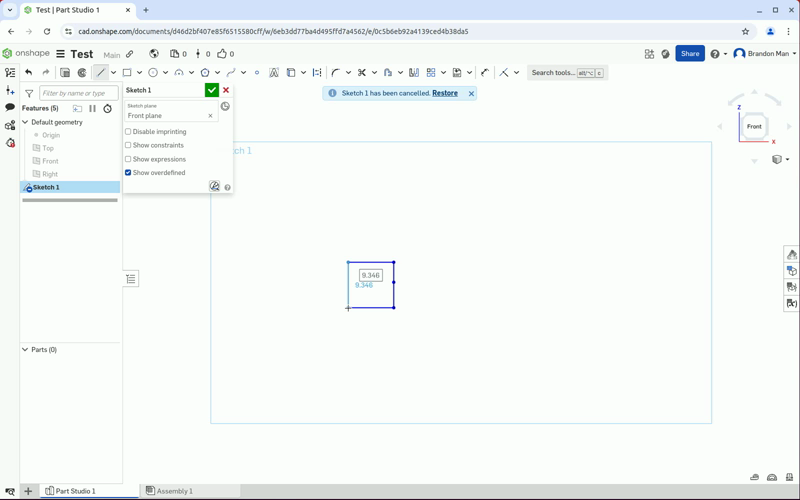
click(348, 307)
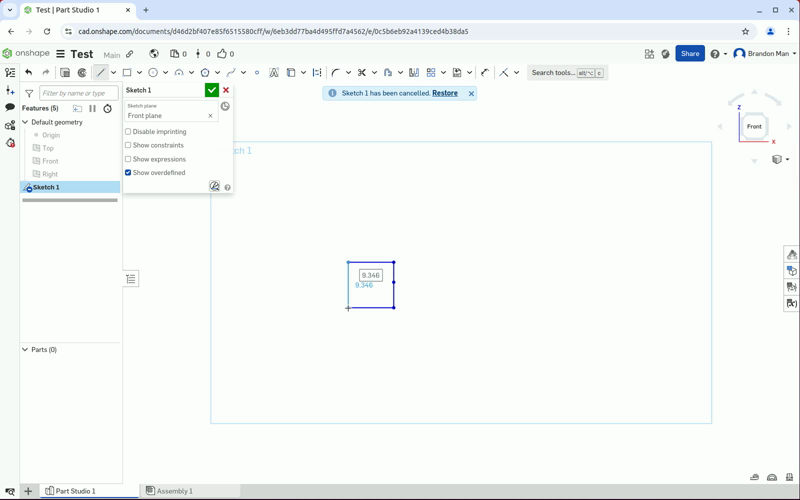
key(esc)
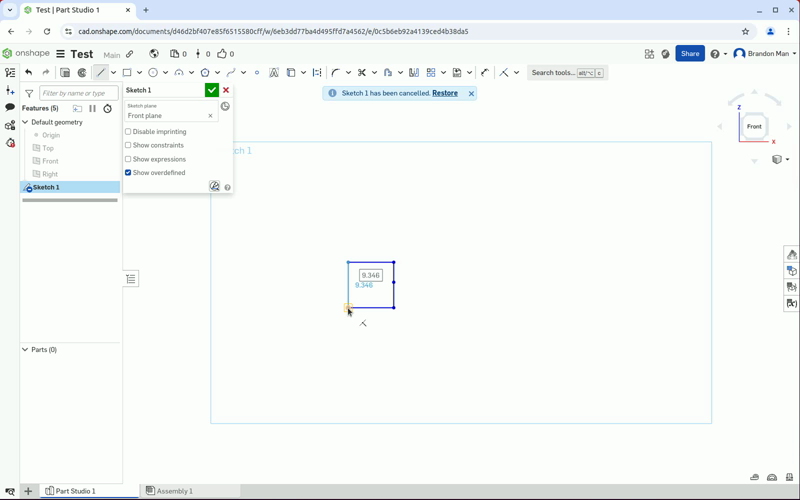
mouse_move(352, 281)
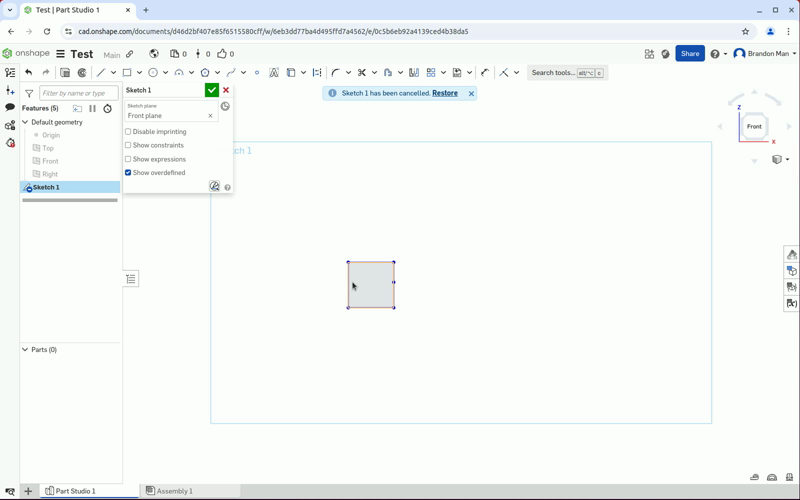
click(352, 281)
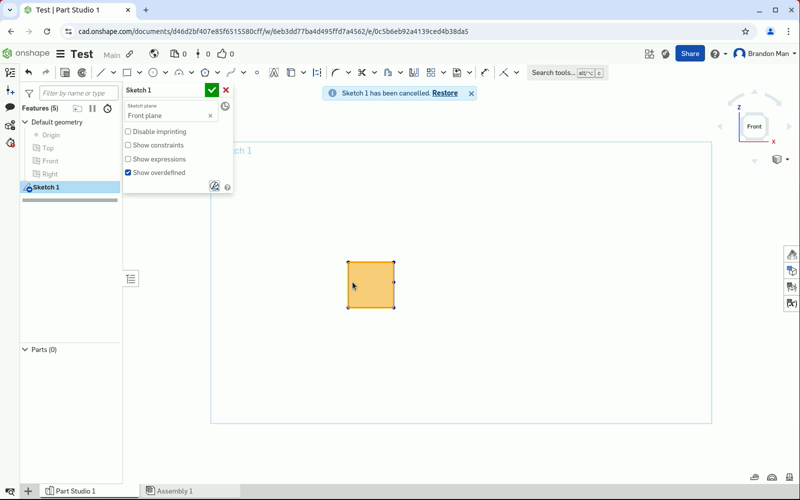
mouse_move(73, 352)
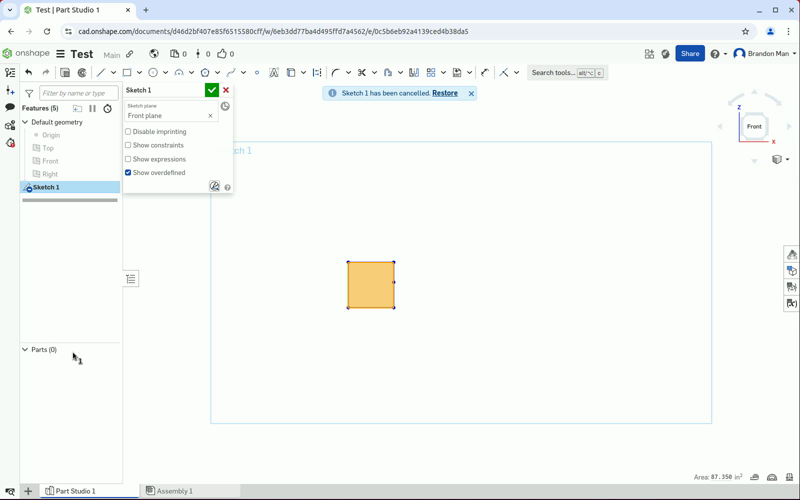
key(shift+y)
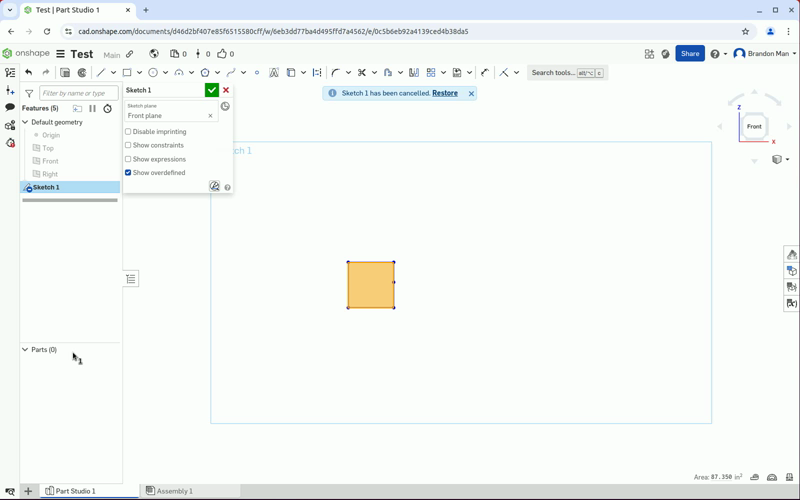
key(shift+e)
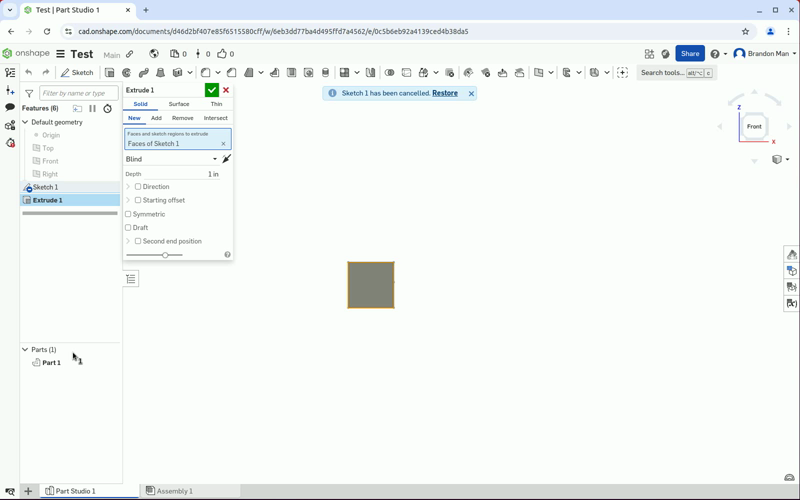
mouse_move(143, 106)
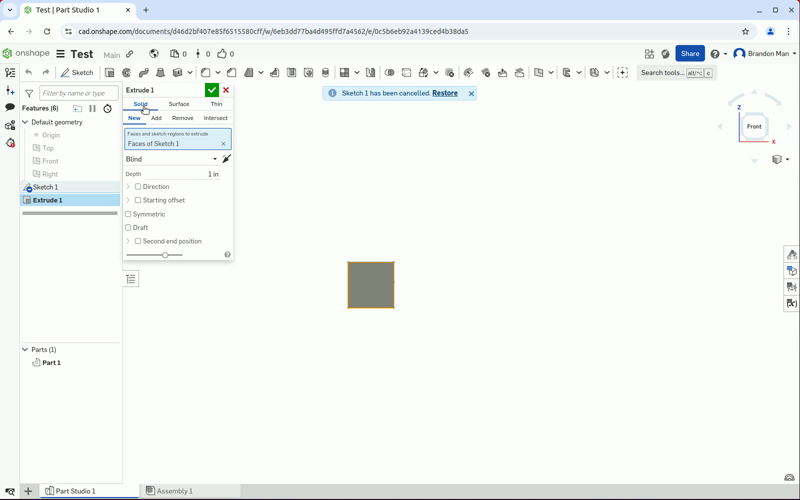
click(143, 106)
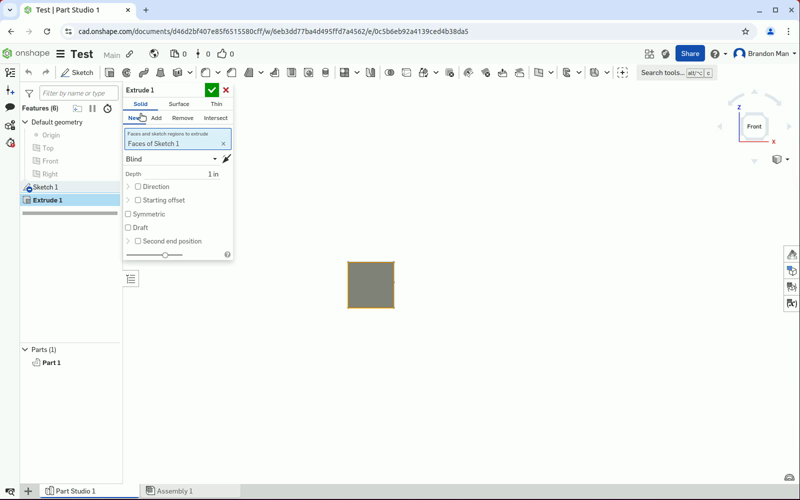
mouse_move(137, 120)
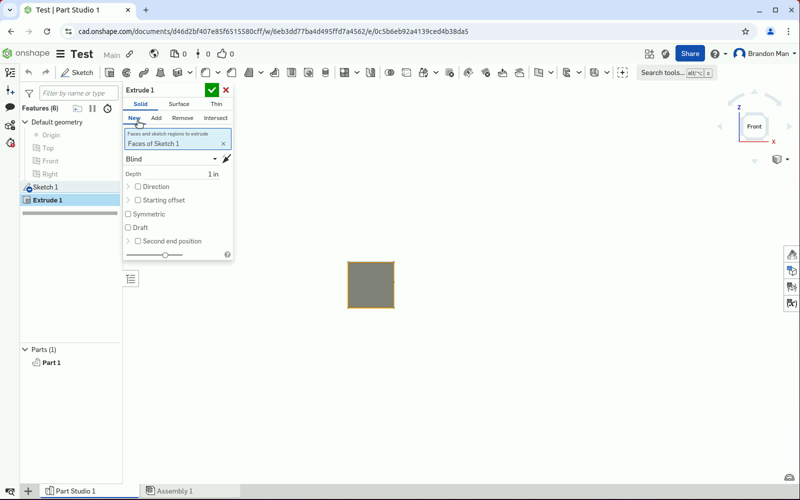
click(137, 120)
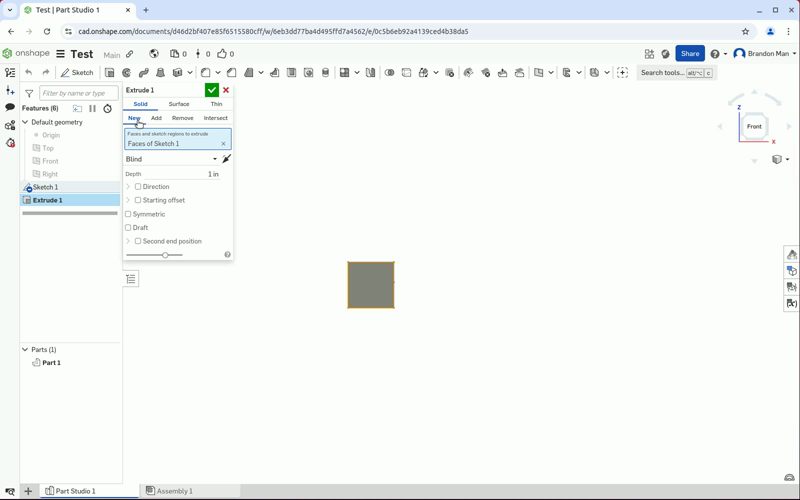
key(tab, 4)
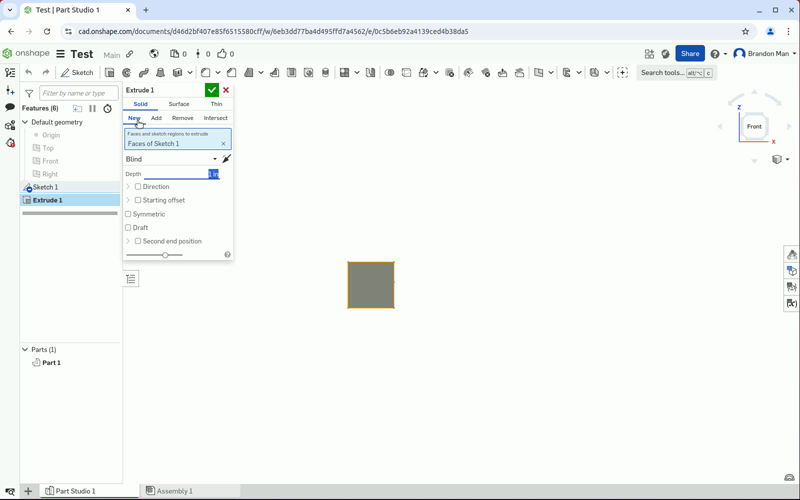
text(46.216)
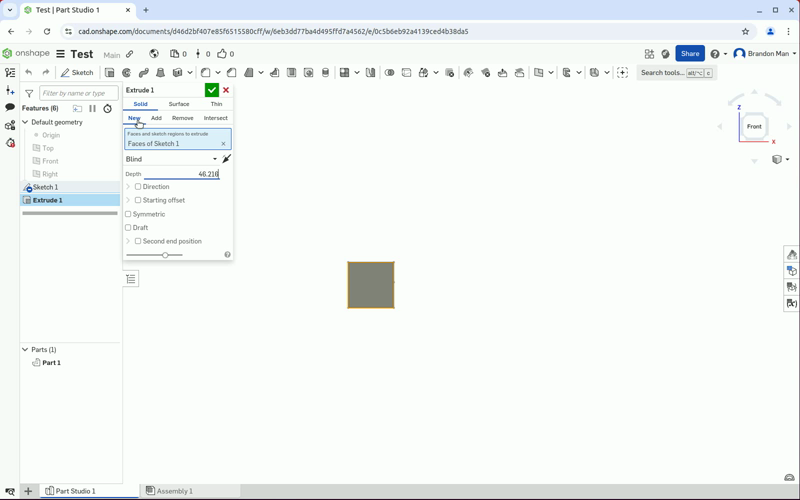
key(tab, 3)
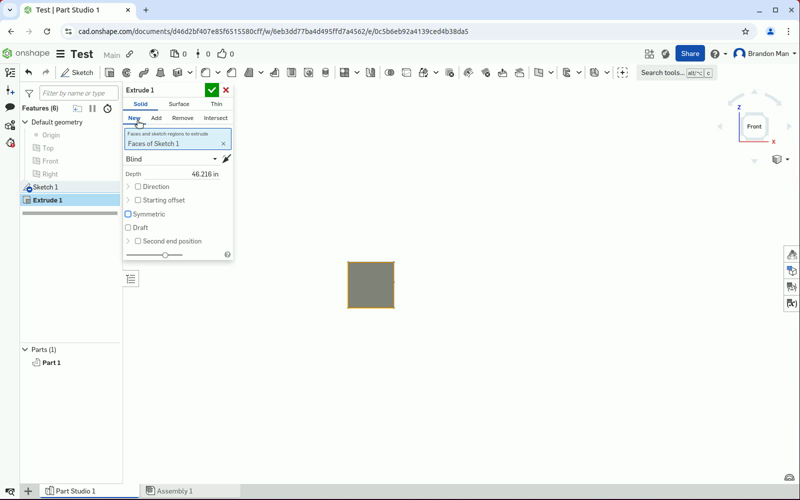
key(space)
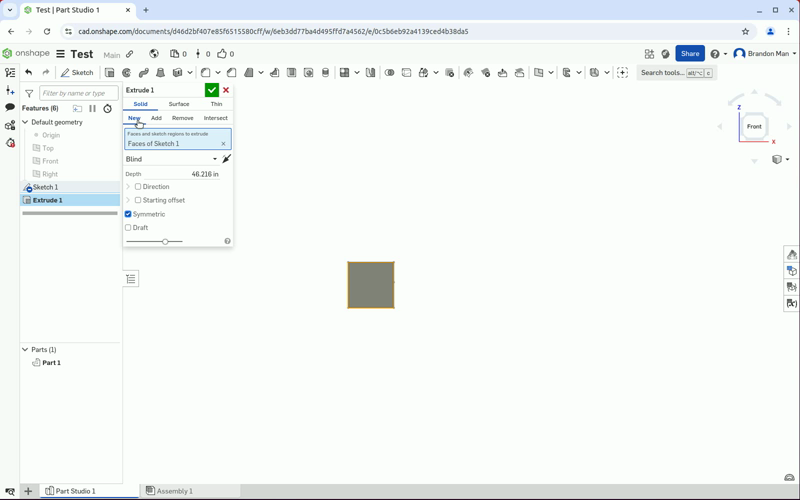
key(enter)
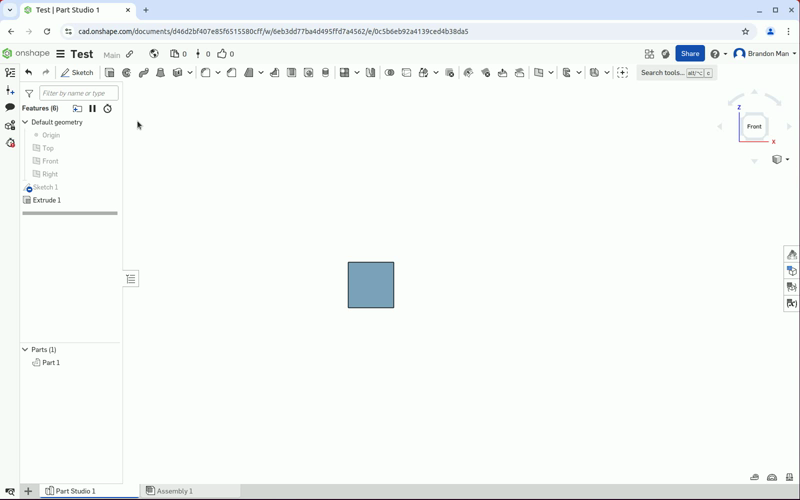
key(shift+h)
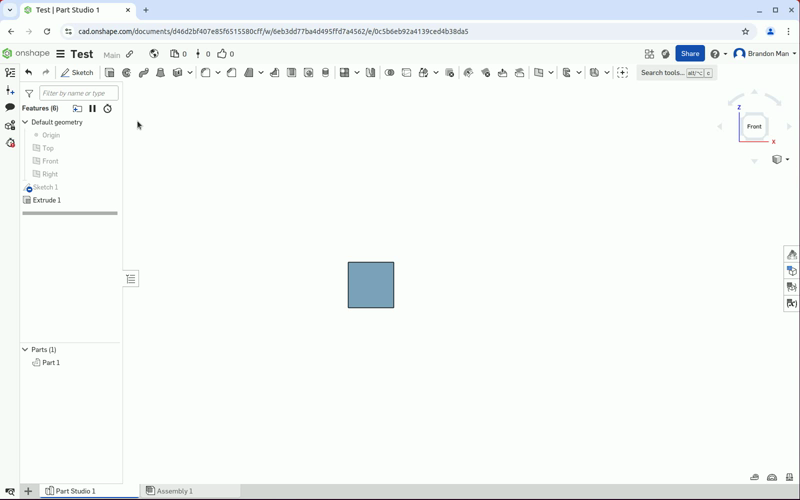
key(shift+h)
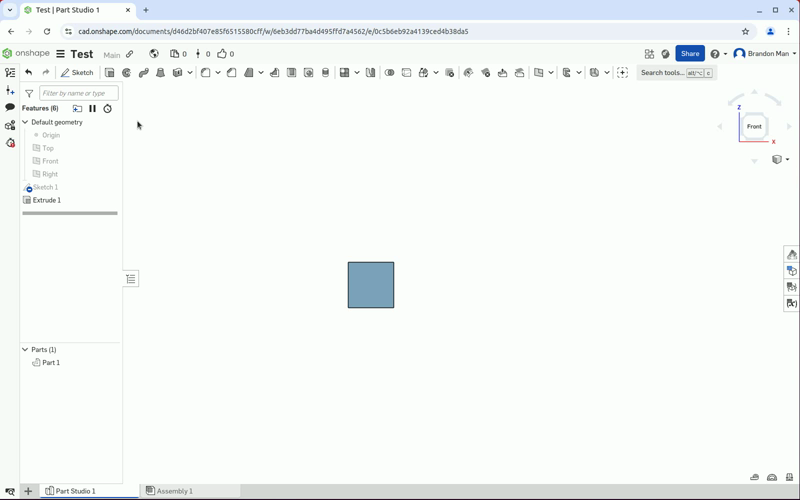
mouse_move(73, 189)
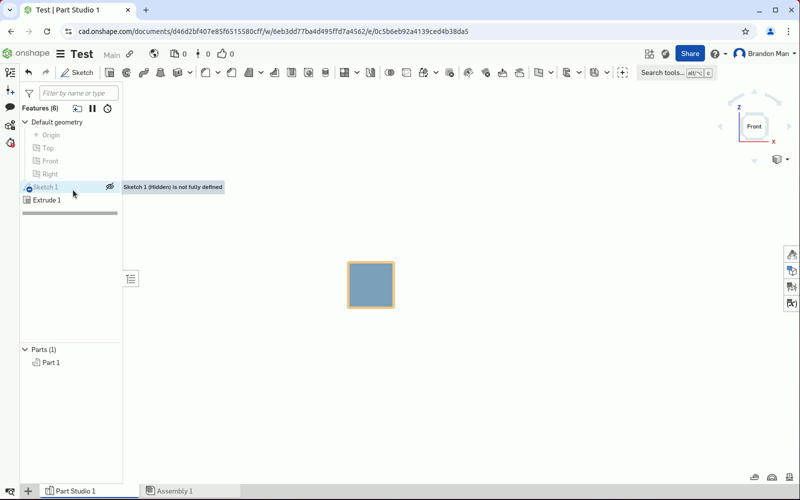
click(73, 189)
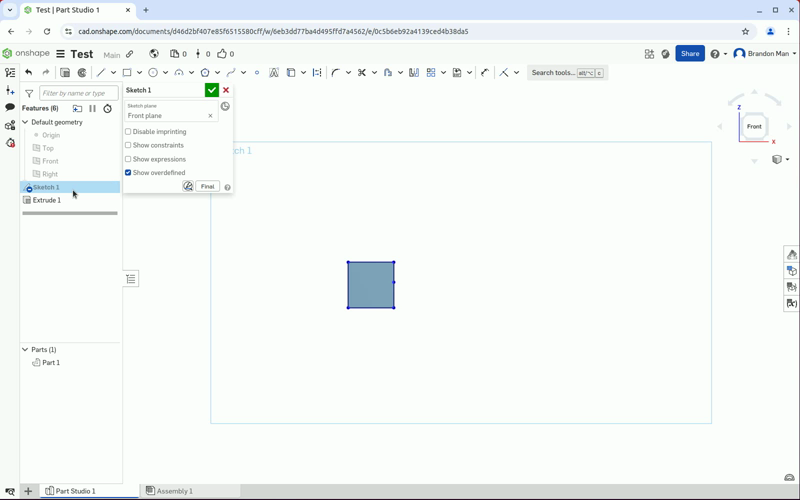
mouse_move(229, 92)
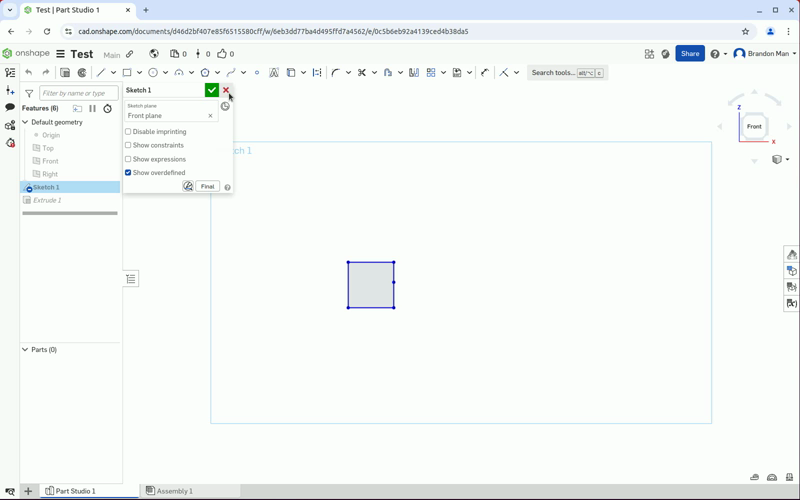
click(229, 92)
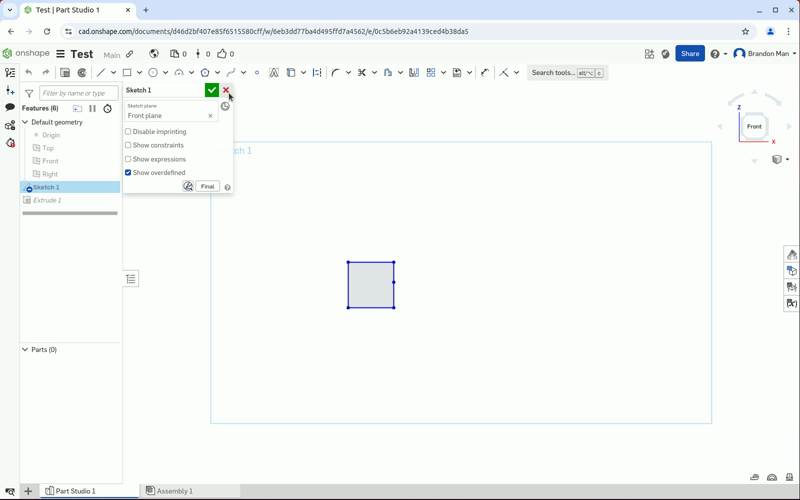
key(shift+s)
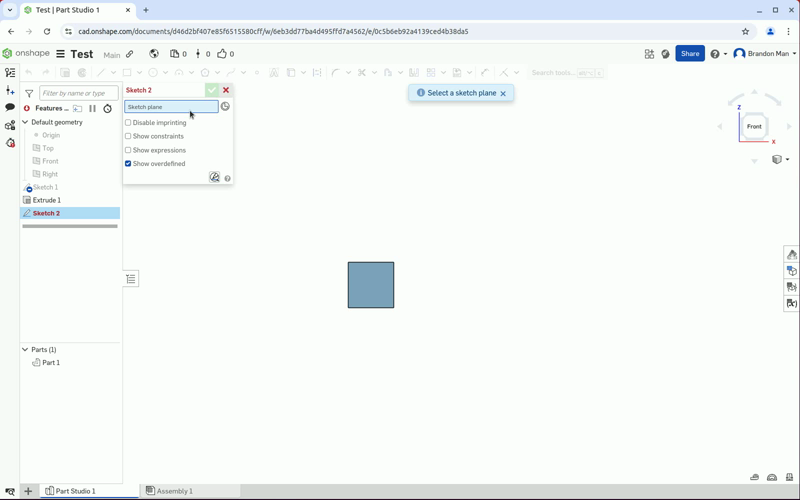
mouse_move(73, 163)
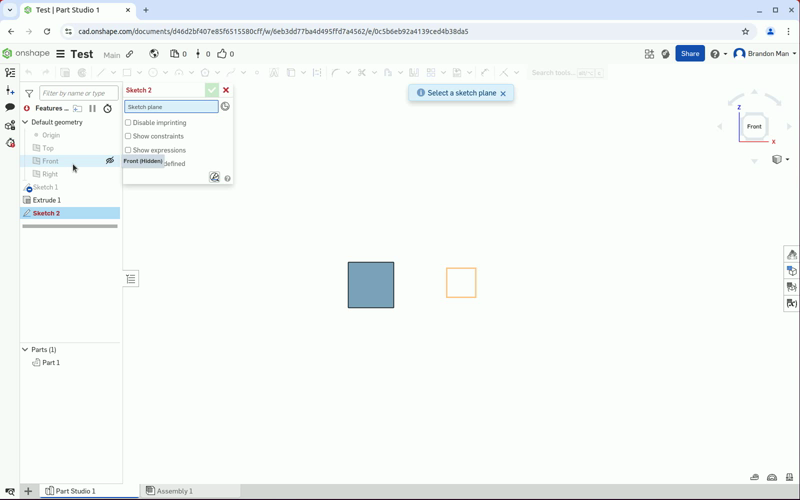
click(73, 163)
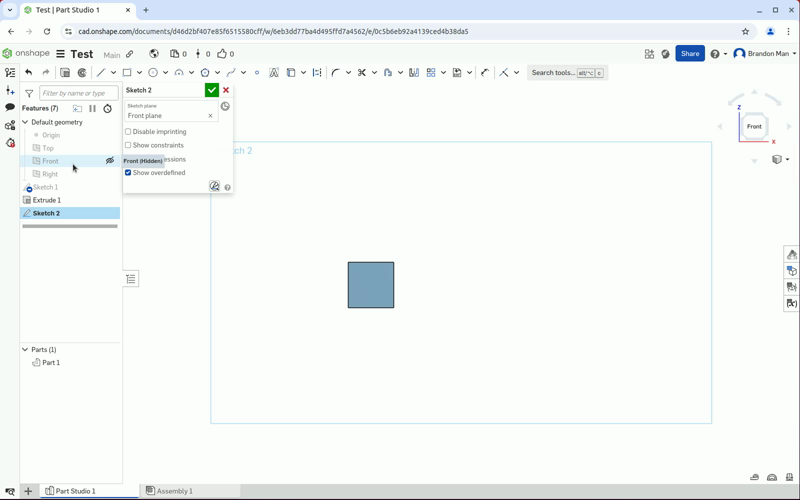
mouse_move(73, 352)
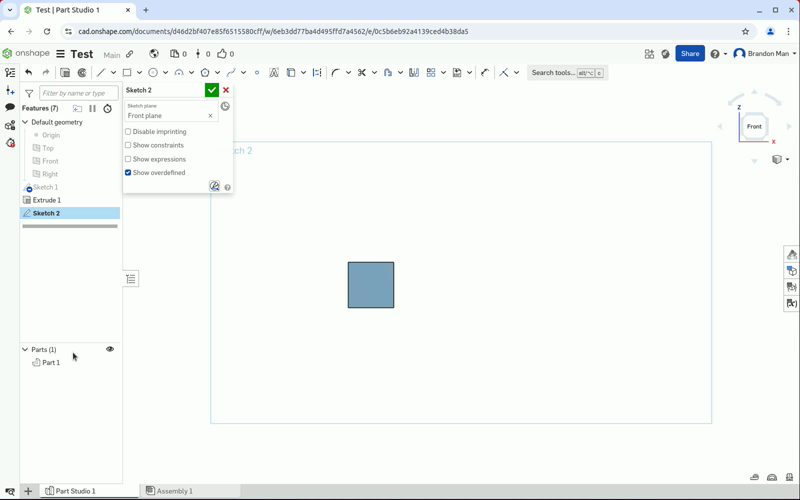
key(y)
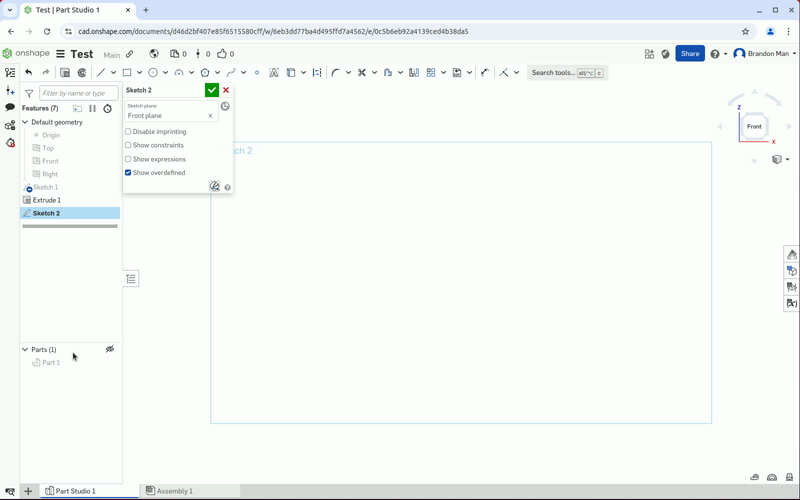
key(l)
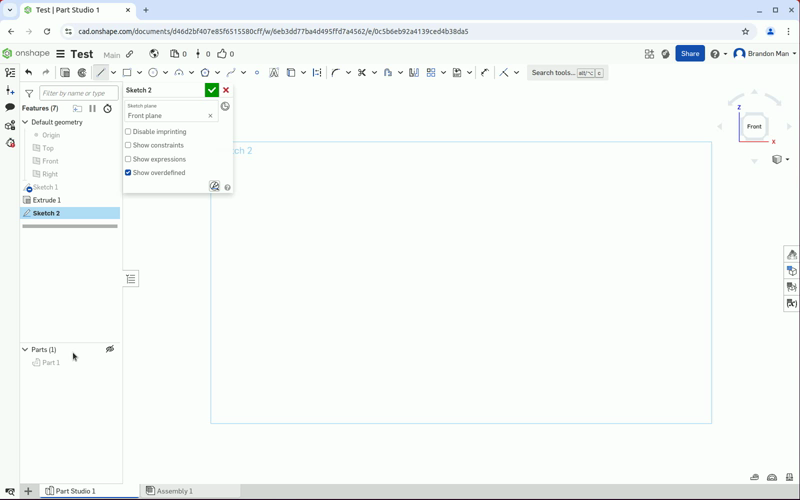
key_down(shift)
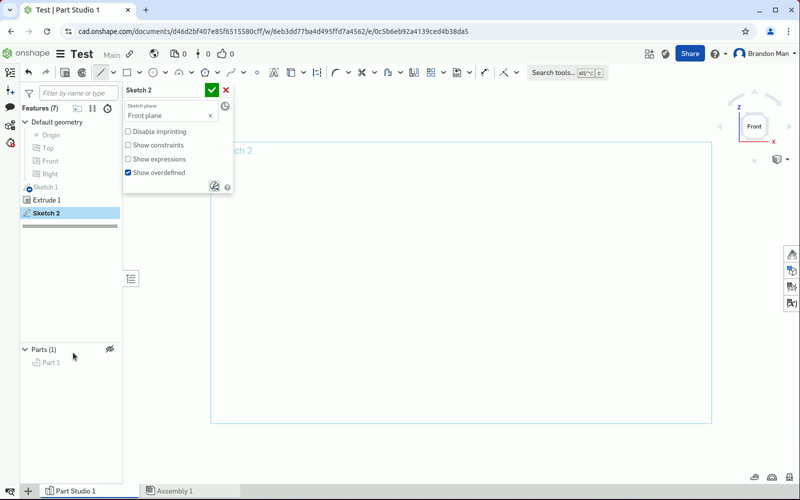
mouse_move(438, 282)
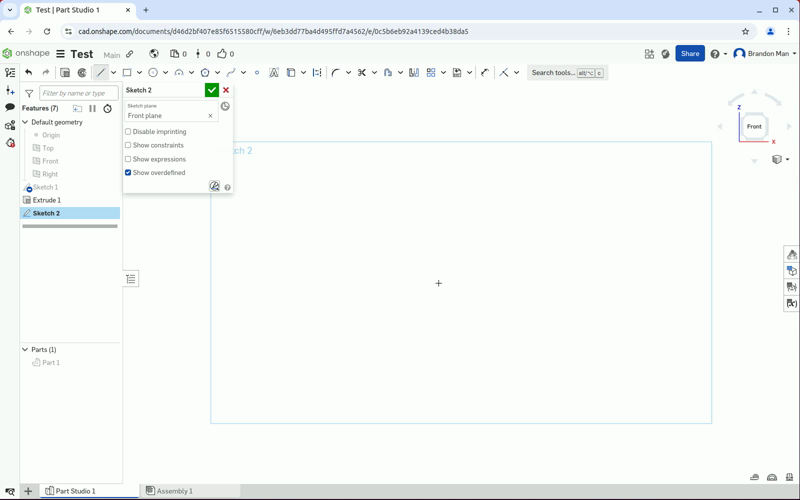
click(438, 282)
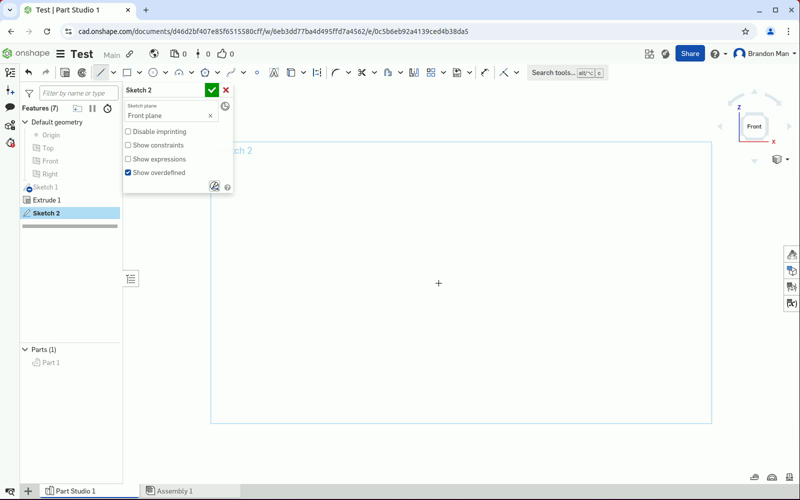
key_up(shift)
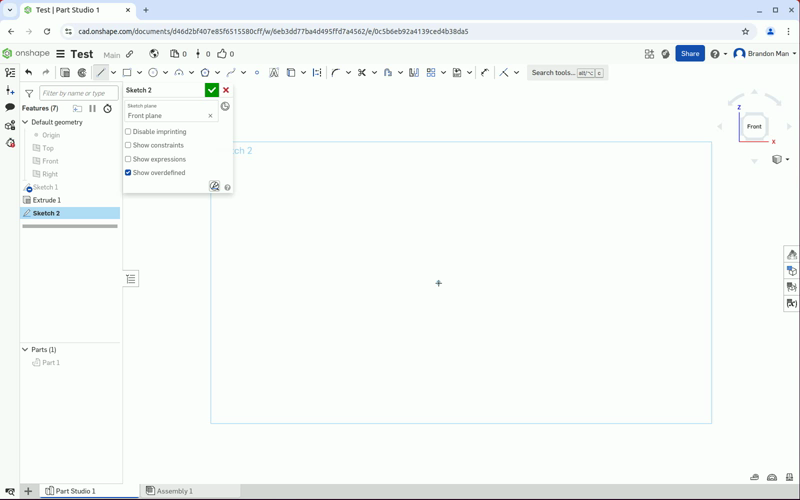
key_down(shift)
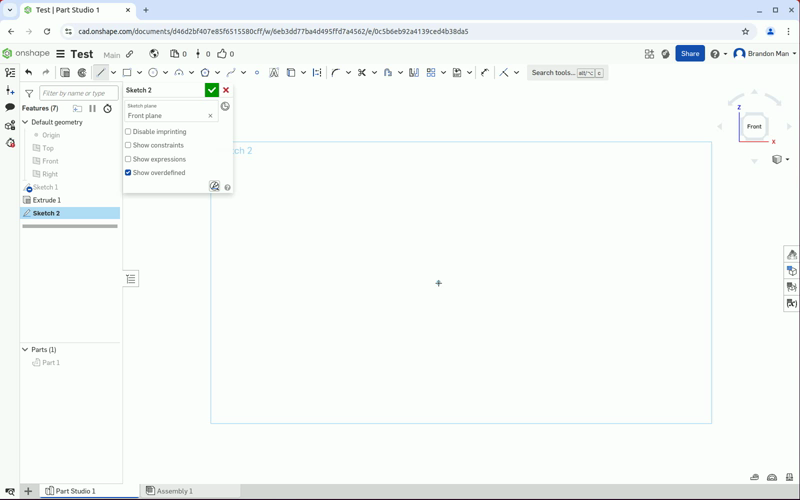
mouse_move(468, 282)
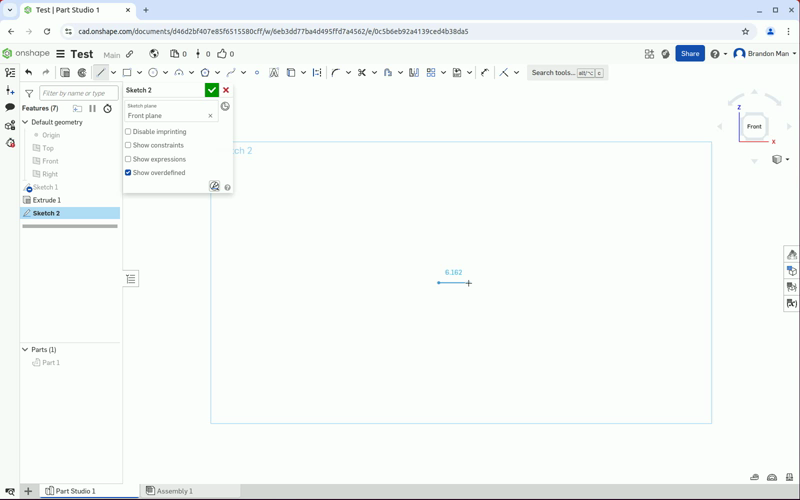
mouse_move(461, 282)
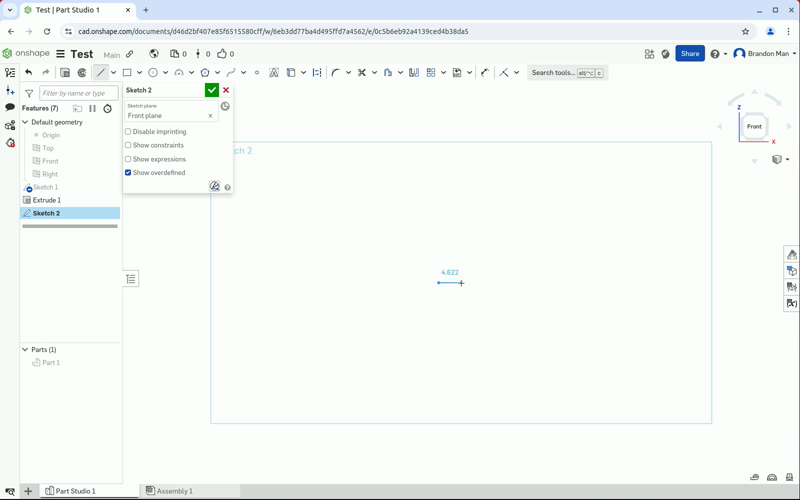
click(461, 282)
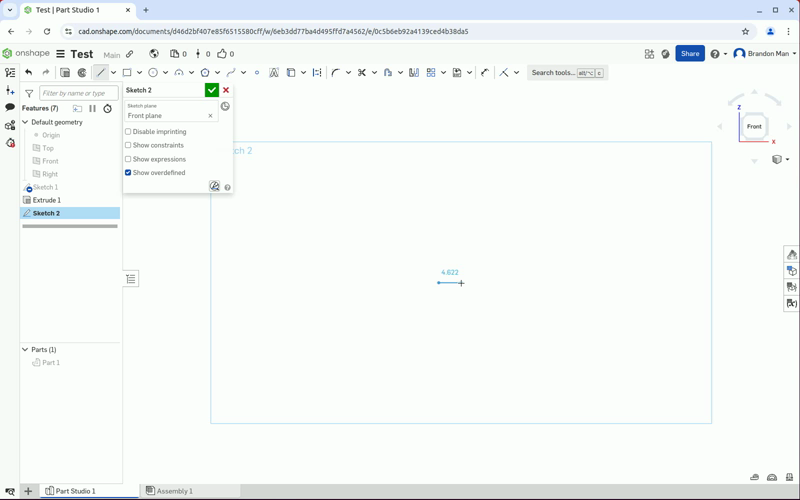
key_up(shift)
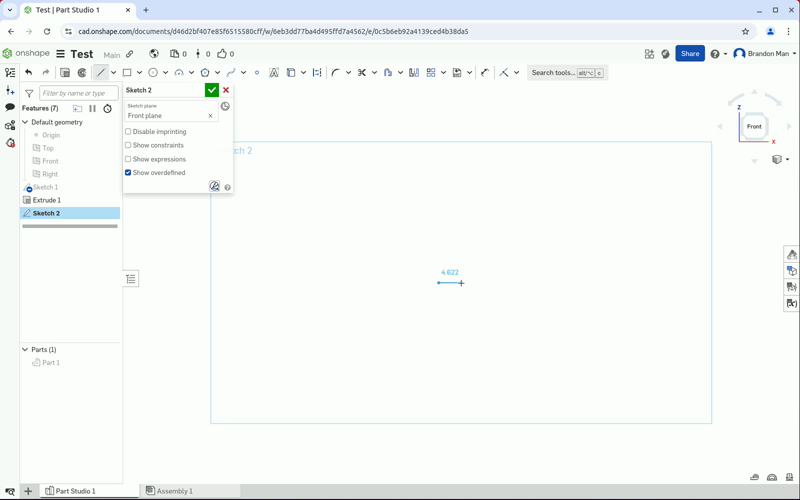
key_down(shift)
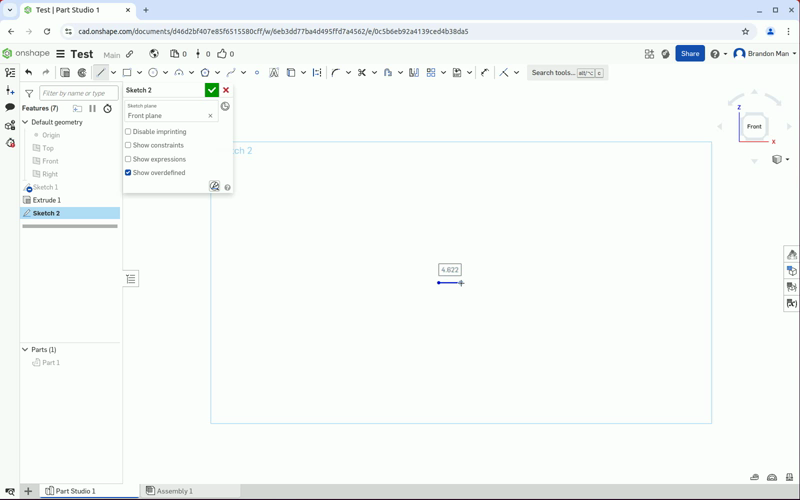
mouse_move(491, 282)
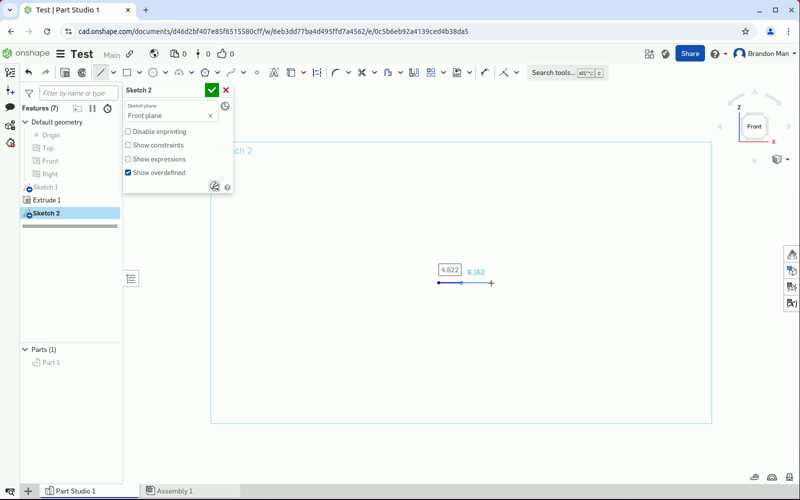
mouse_move(483, 282)
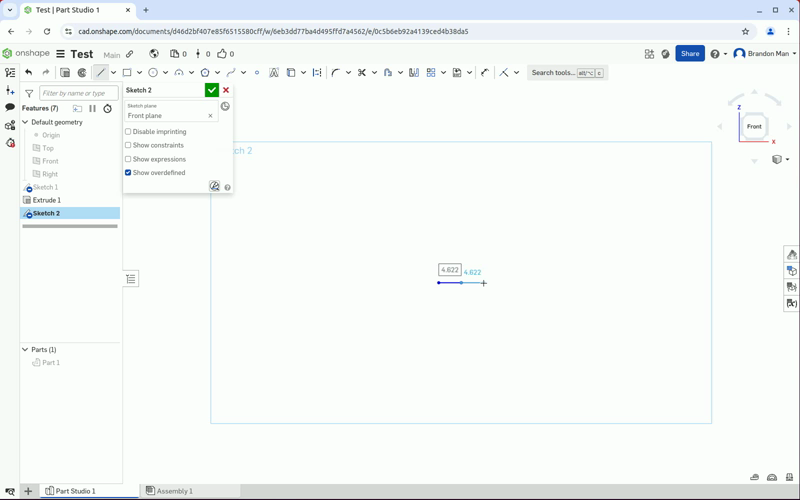
click(483, 282)
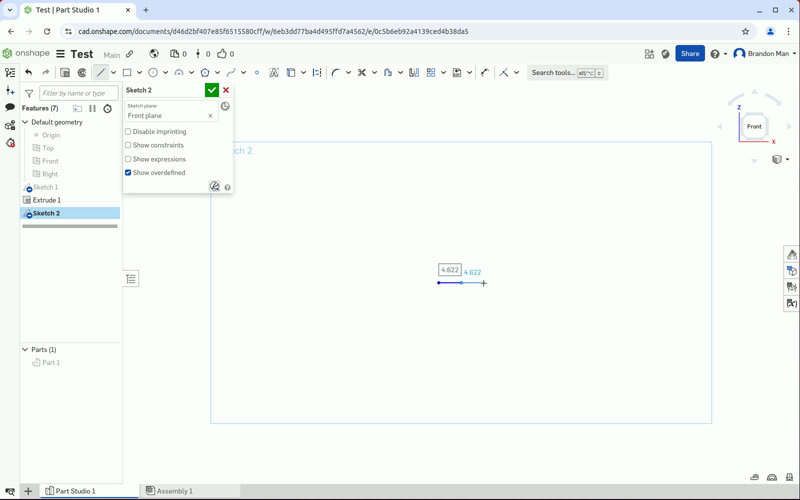
key_up(shift)
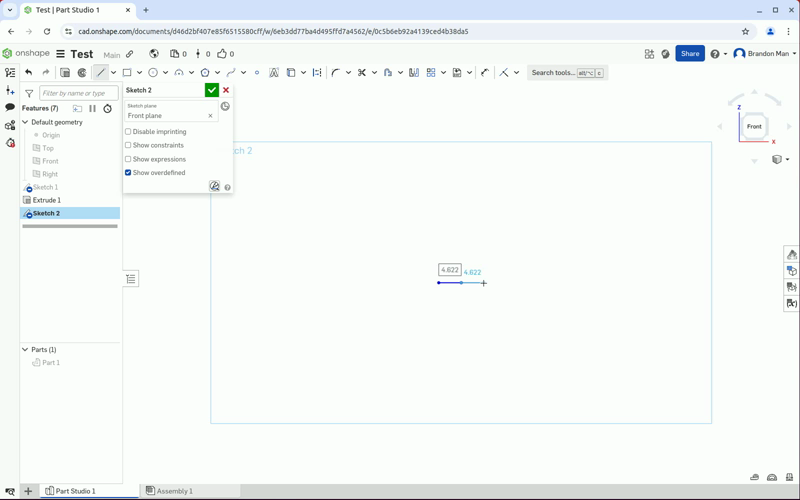
key_down(shift)
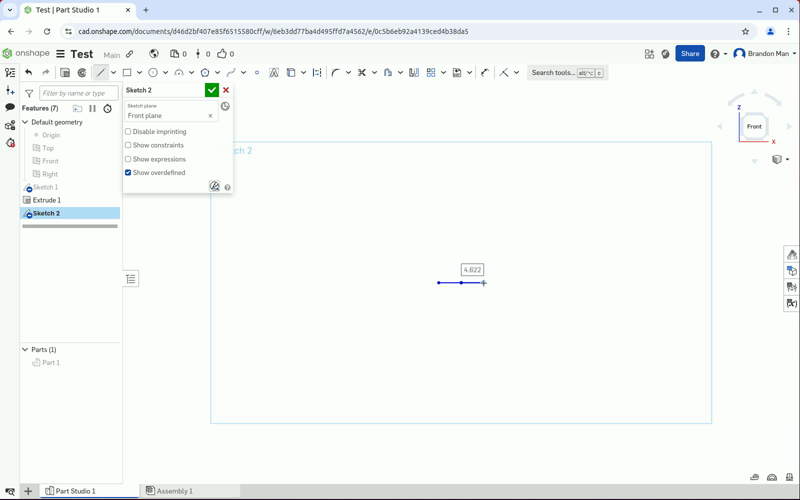
mouse_move(513, 282)
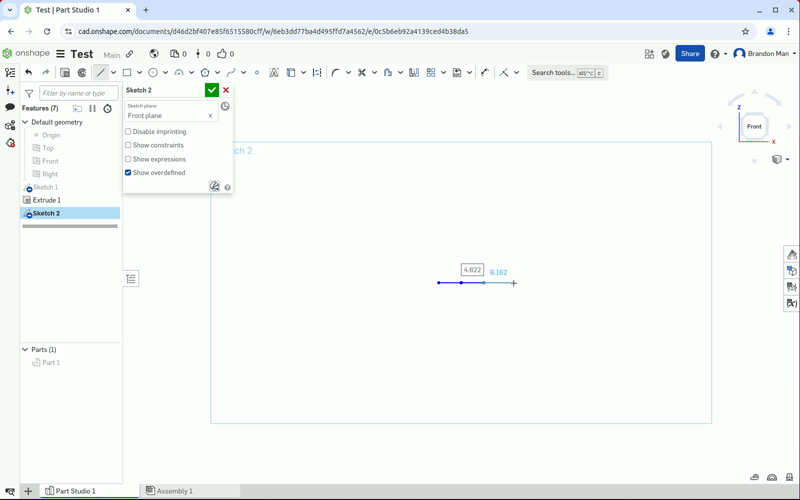
mouse_move(483, 260)
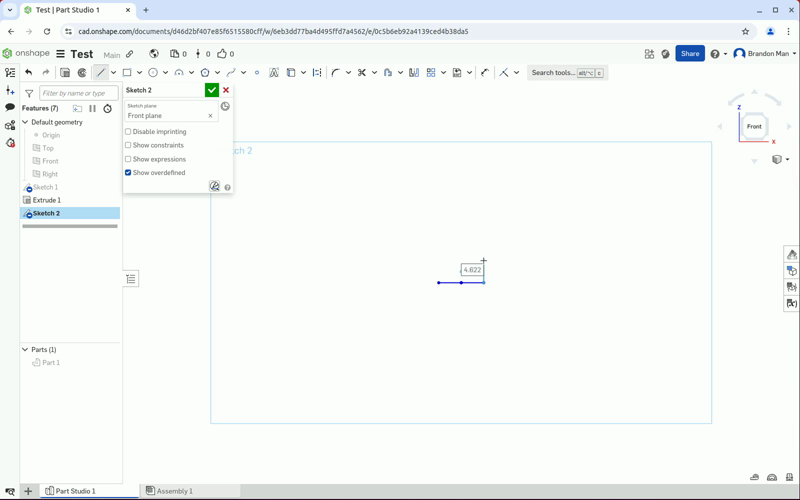
click(483, 260)
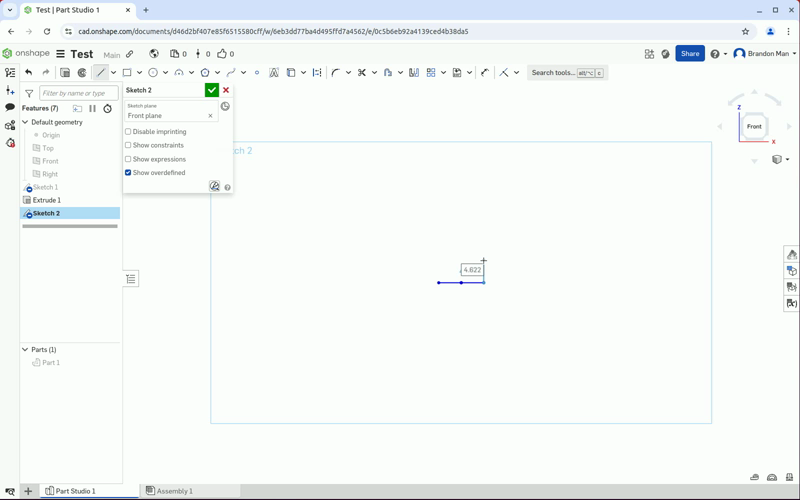
key_up(shift)
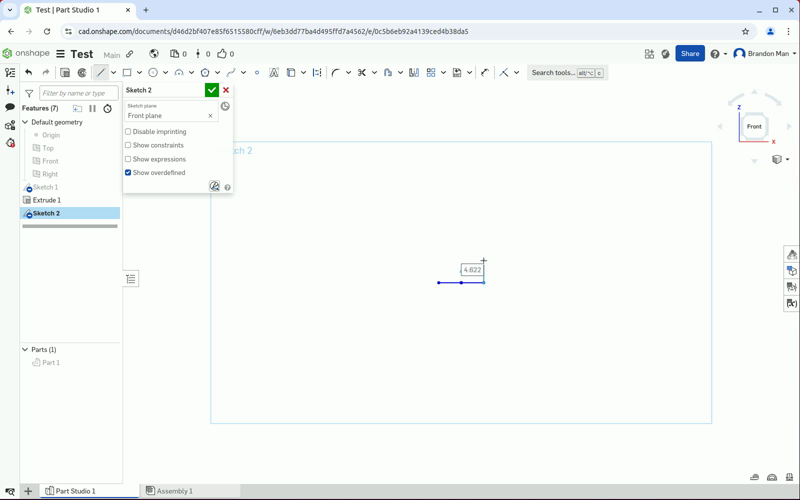
key_down(shift)
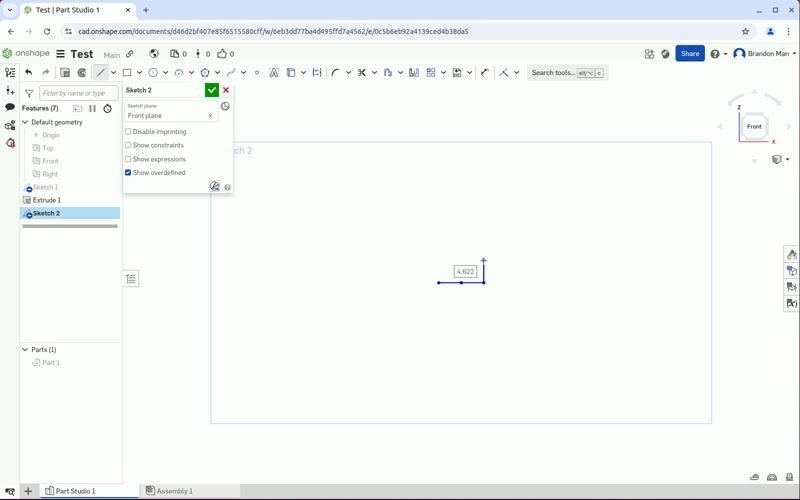
mouse_move(513, 260)
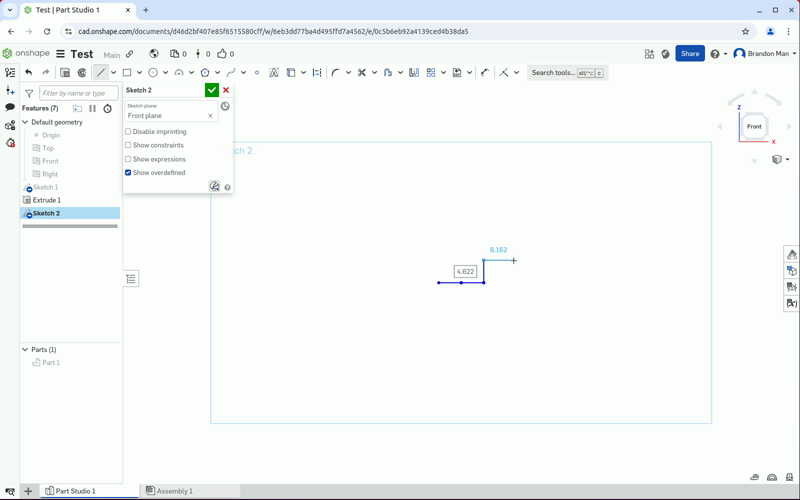
mouse_move(438, 260)
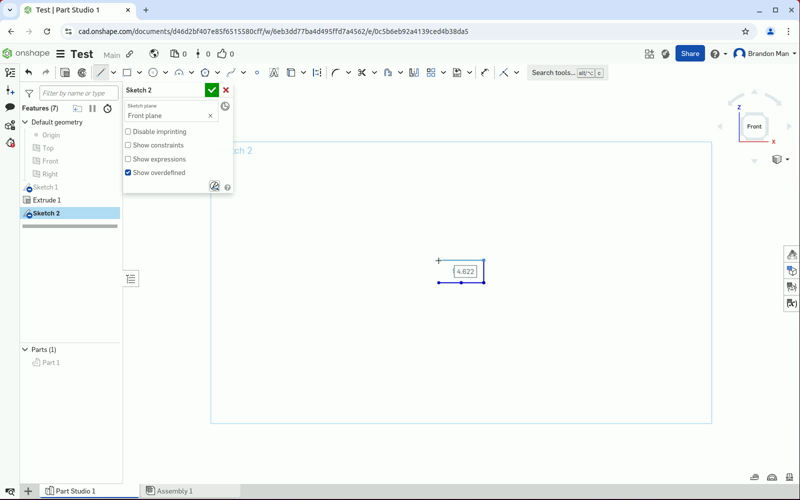
click(438, 260)
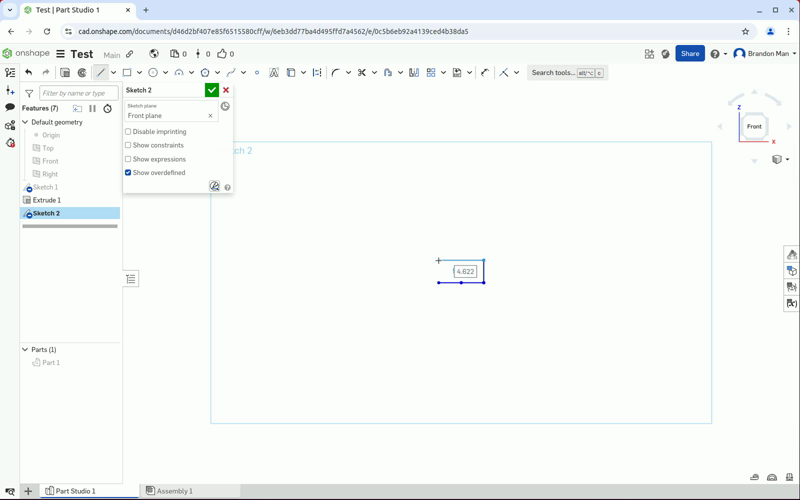
key_up(shift)
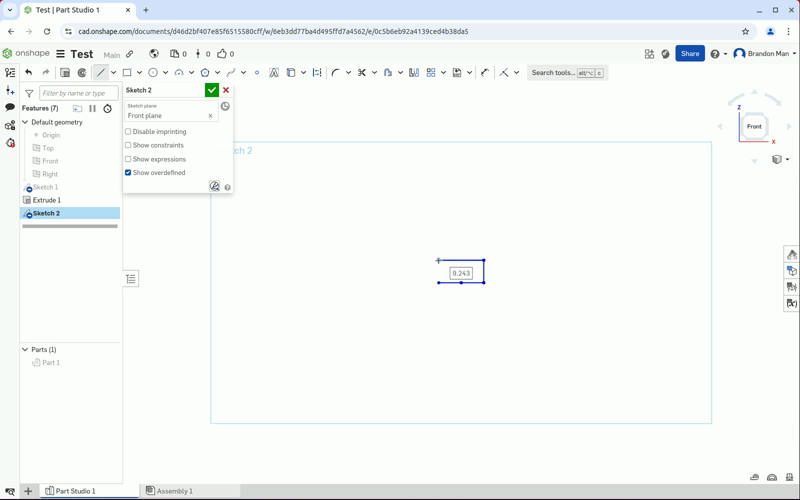
mouse_move(468, 260)
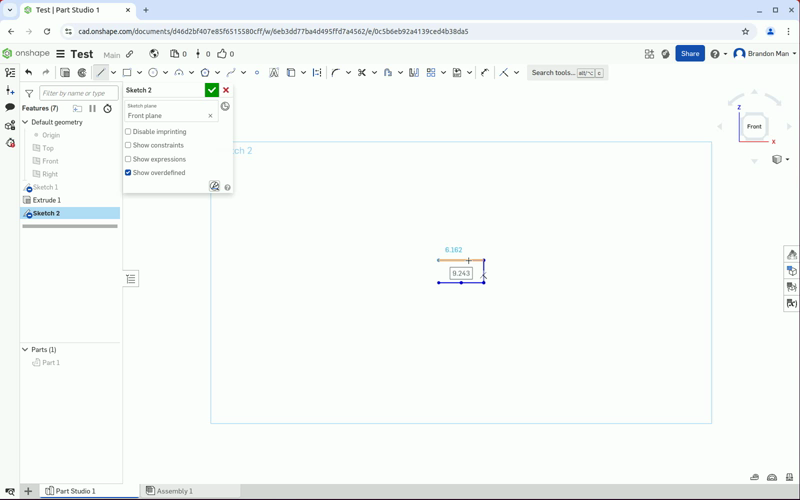
key_down(shift)
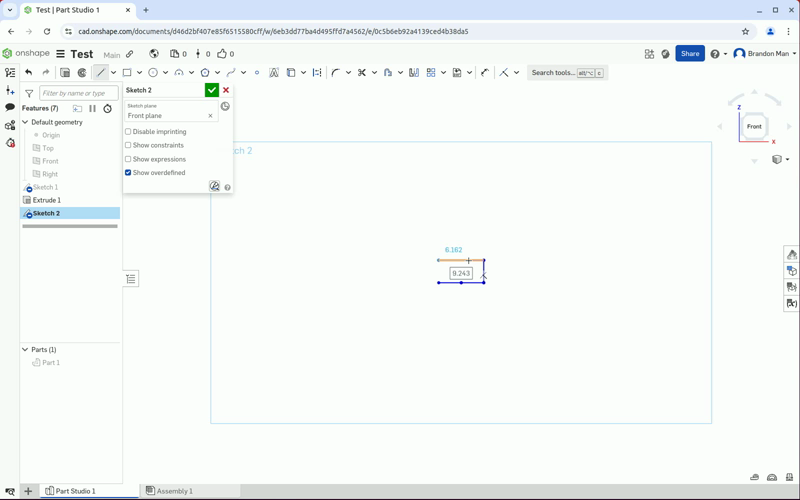
mouse_move(438, 282)
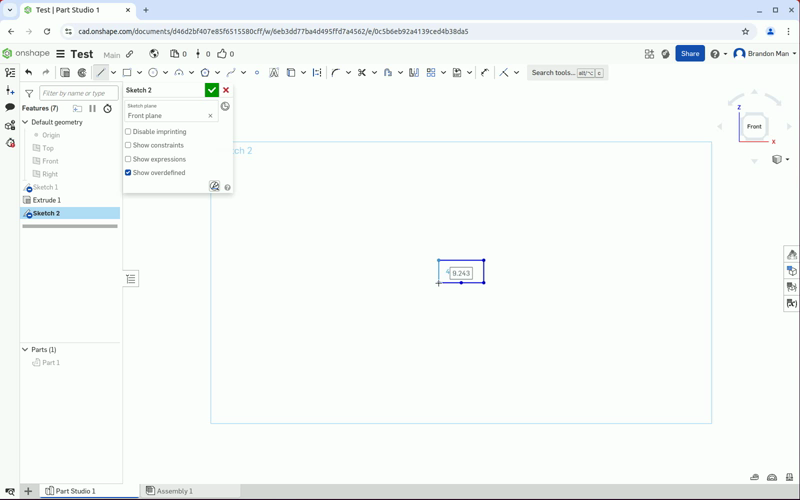
key_up(shift)
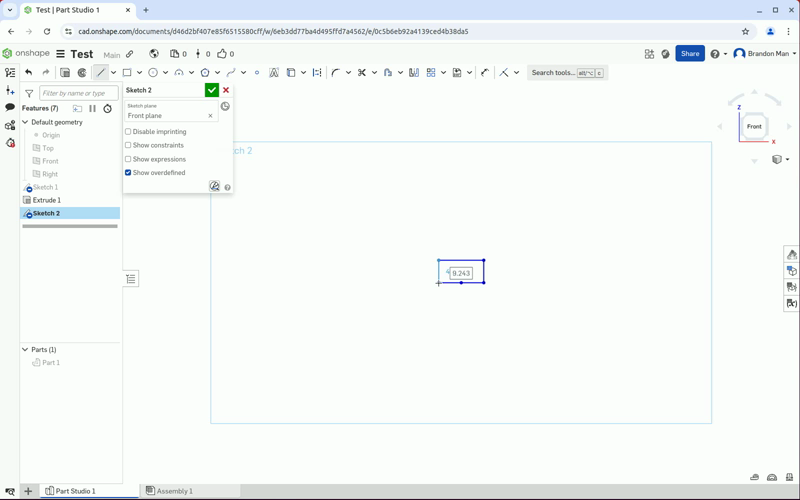
click(438, 282)
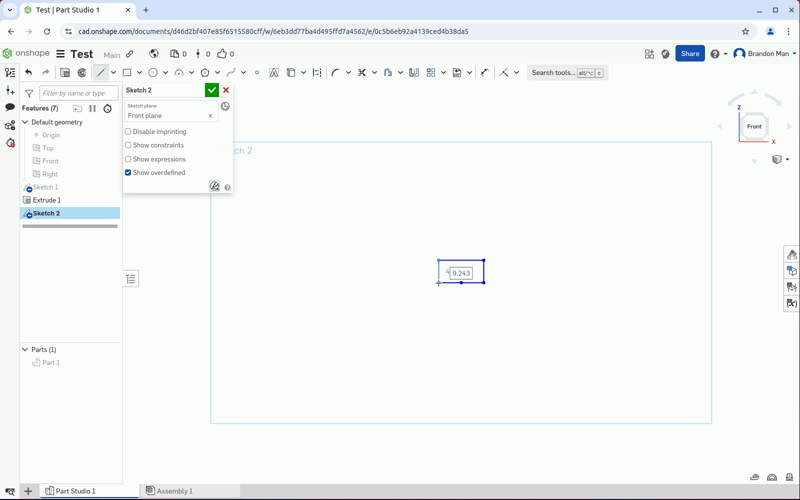
key(esc)
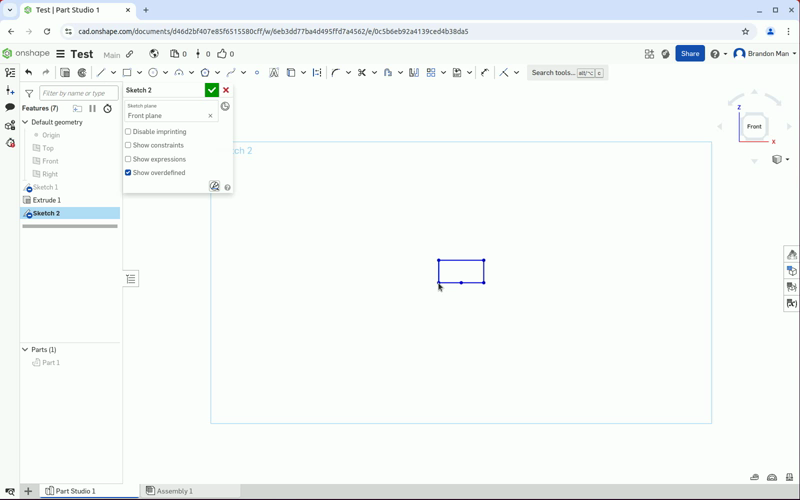
mouse_move(446, 274)
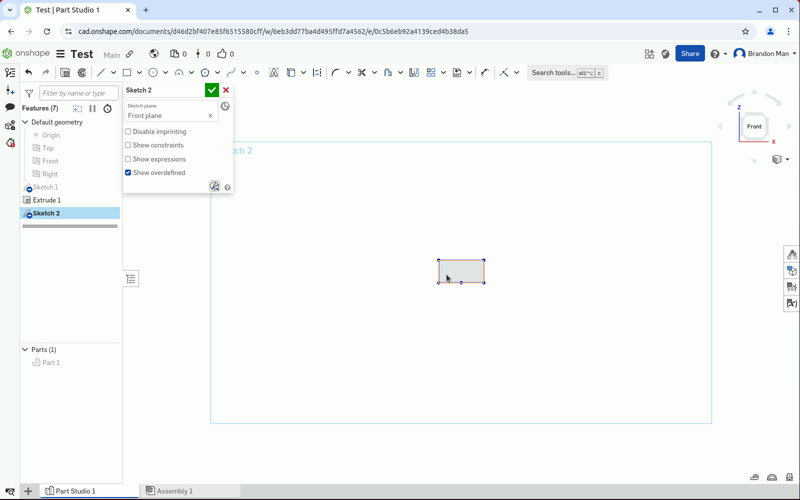
scroll(6)
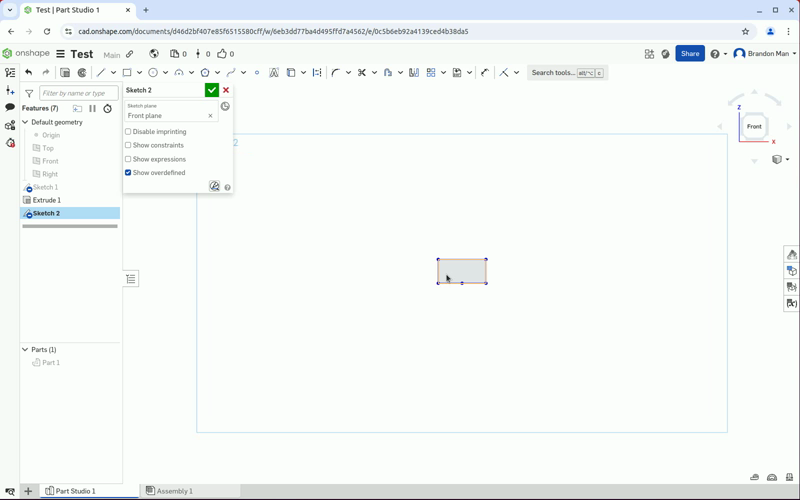
scroll(6)
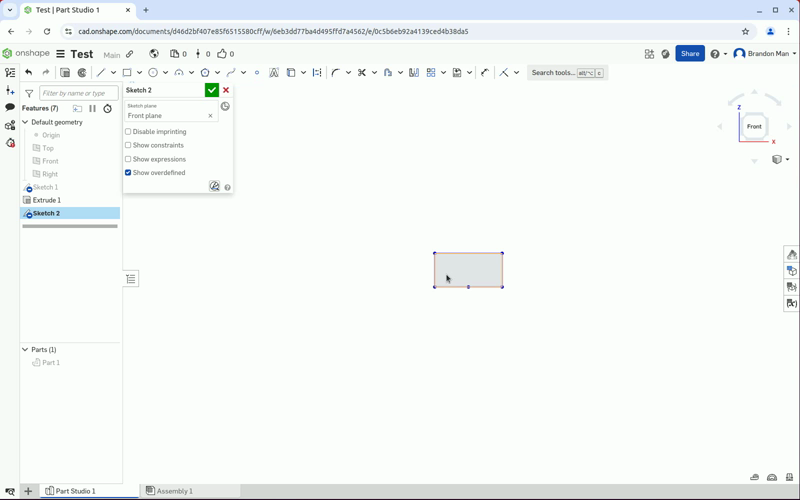
scroll(6)
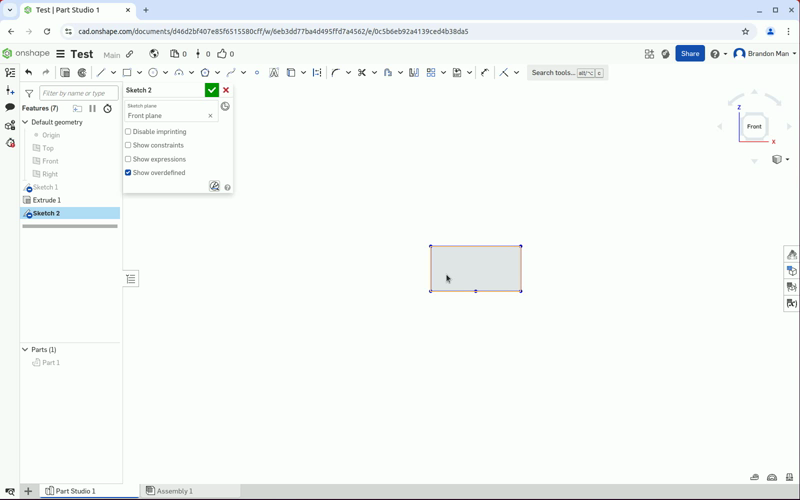
scroll(6)
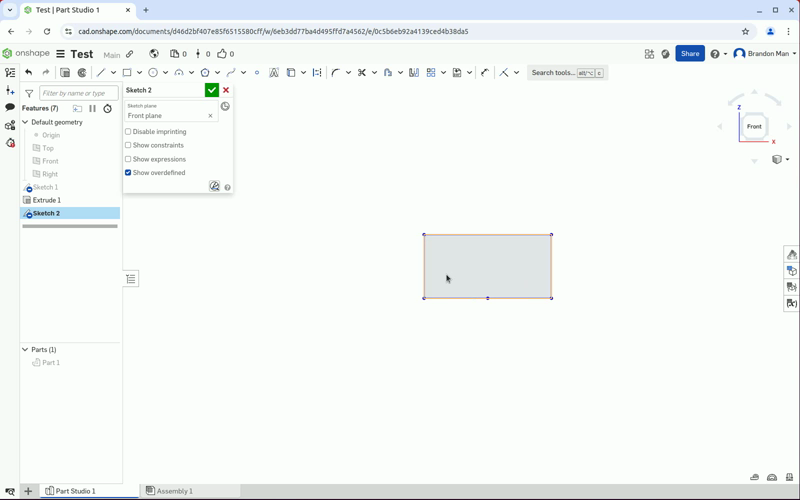
scroll(6)
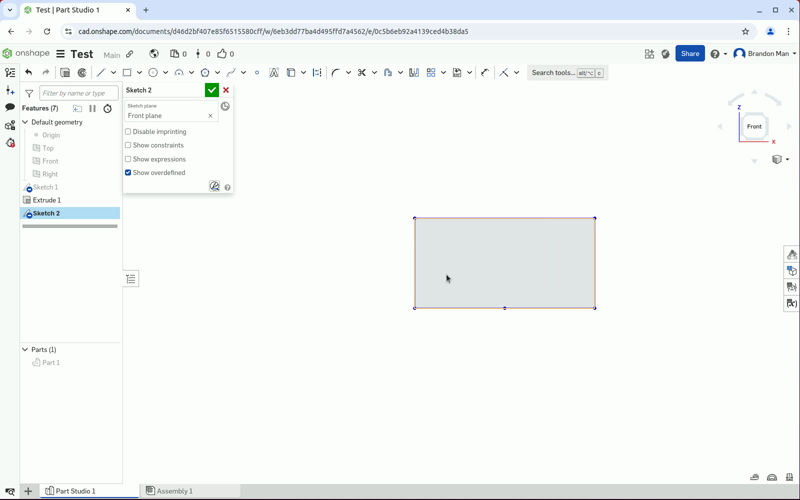
scroll(6)
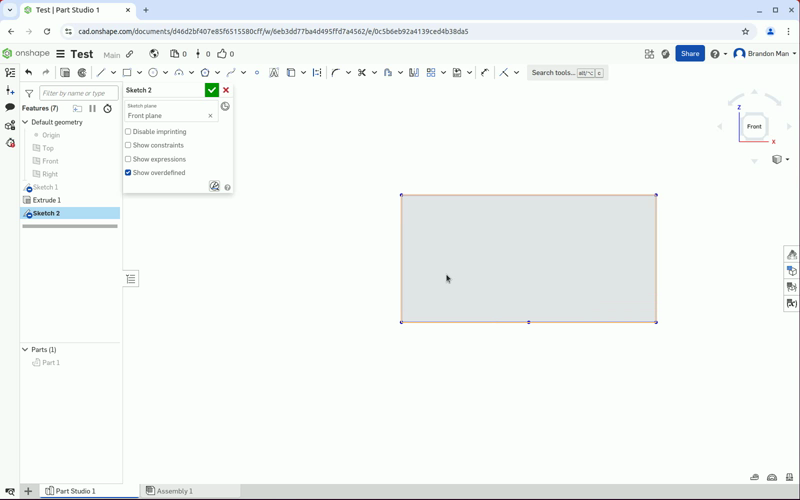
scroll(6)
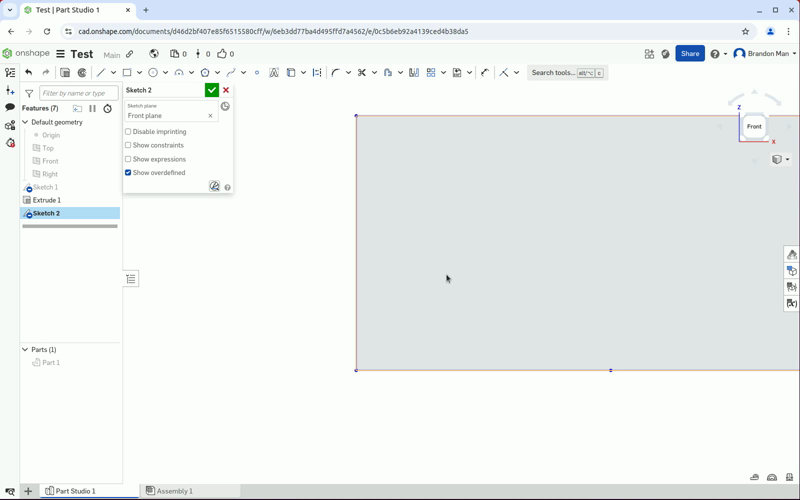
click(446, 274)
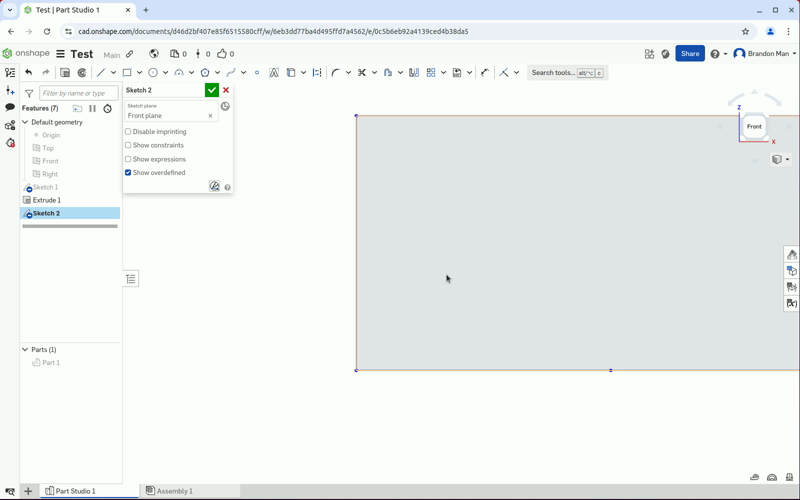
scroll(-6)
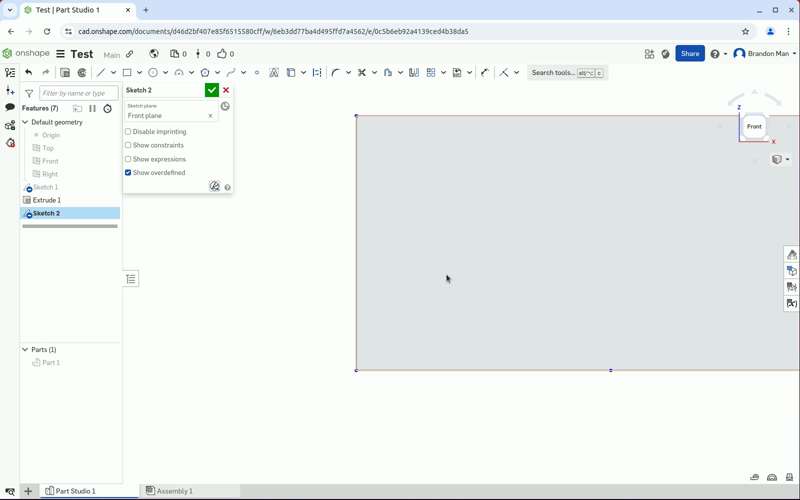
scroll(-6)
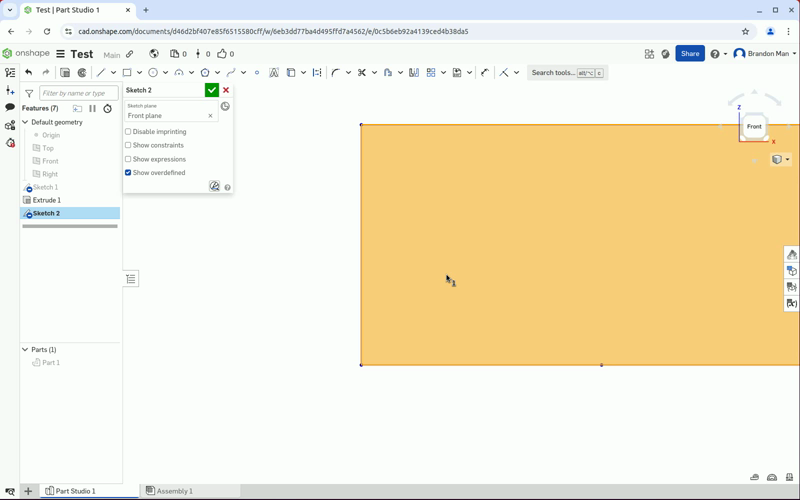
scroll(-6)
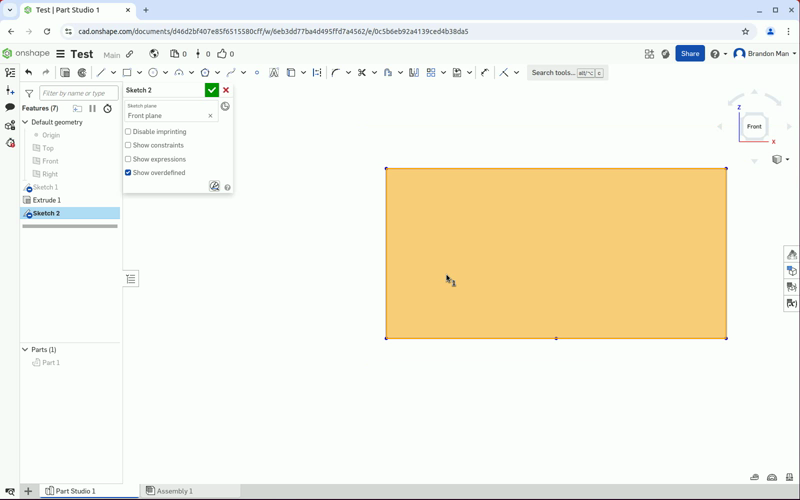
scroll(-6)
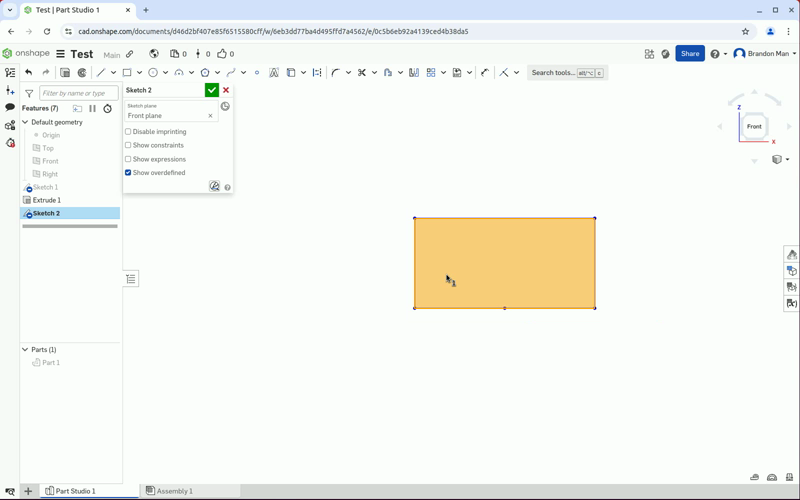
scroll(-6)
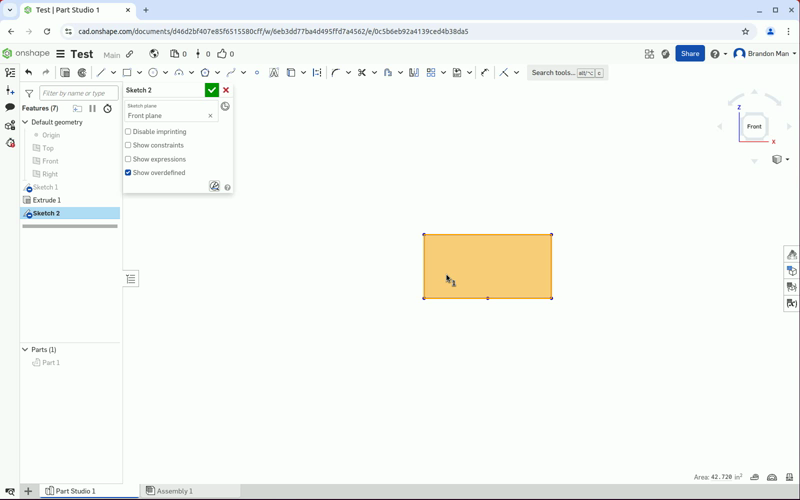
scroll(-6)
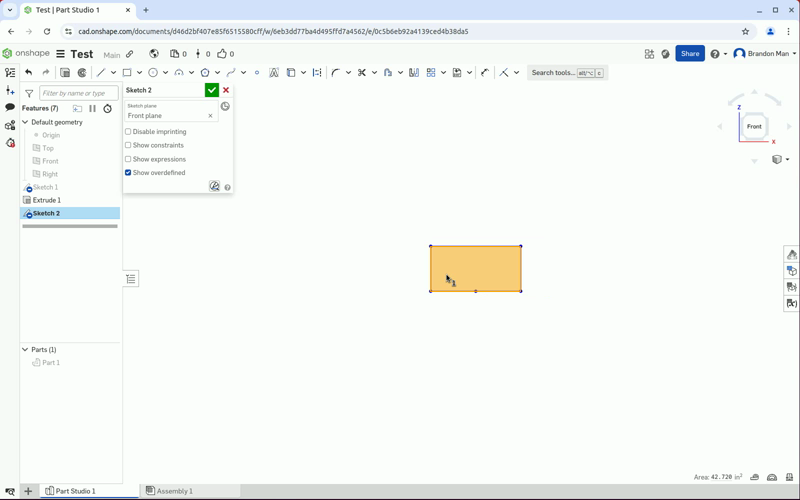
scroll(-6)
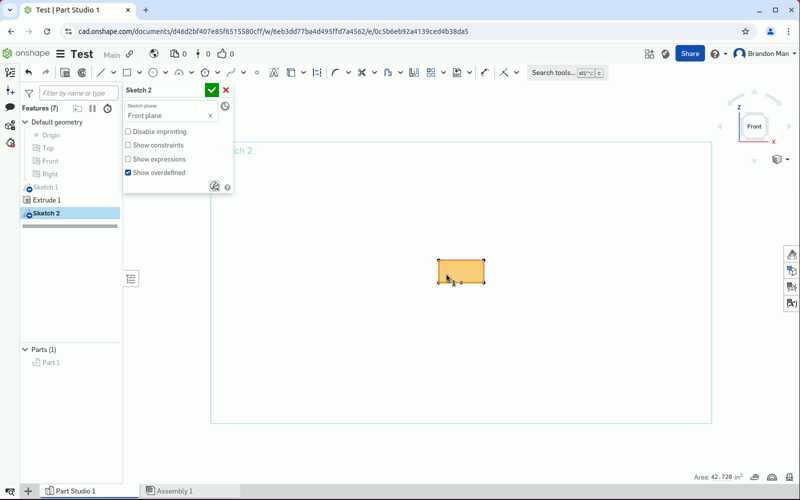
mouse_move(73, 352)
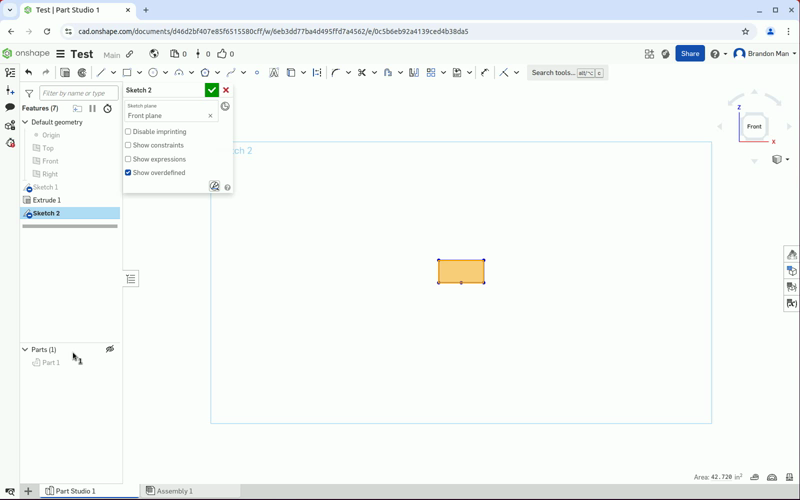
key(shift+y)
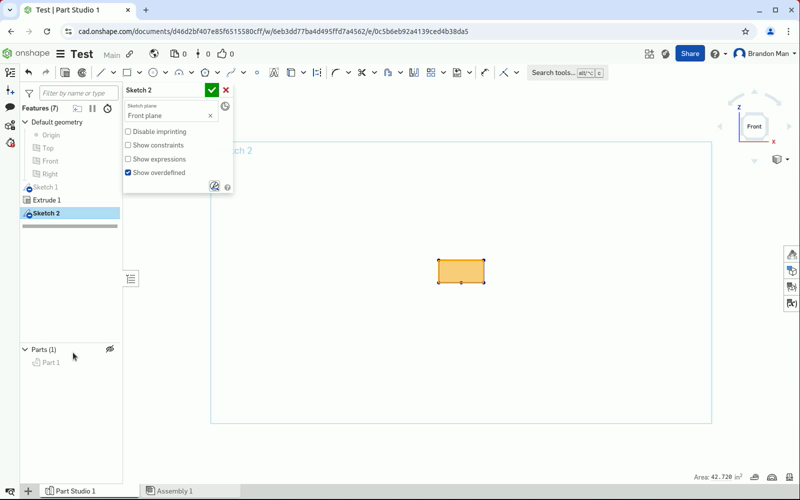
key(shift+e)
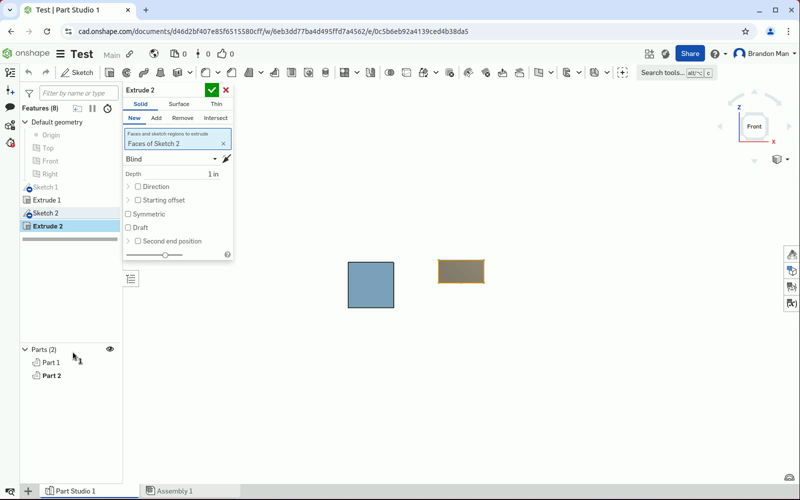
mouse_move(143, 106)
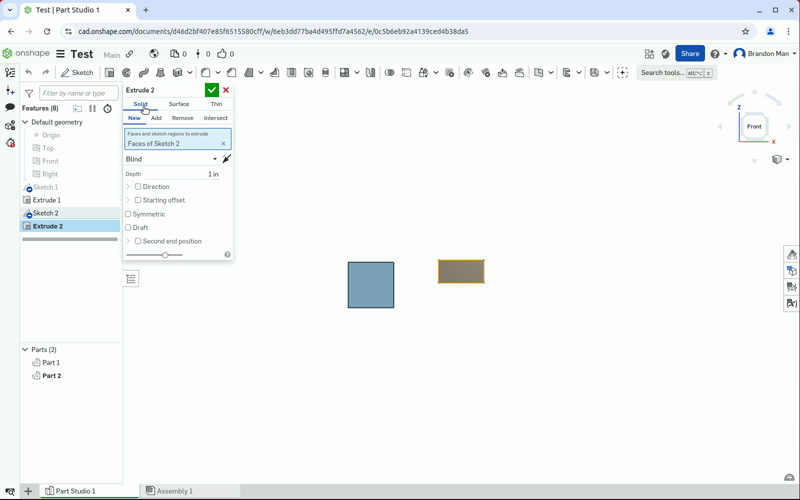
click(143, 106)
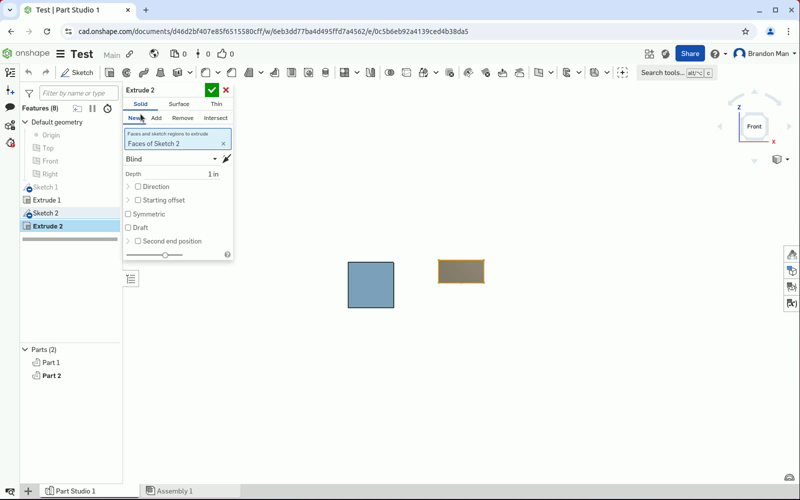
mouse_move(137, 120)
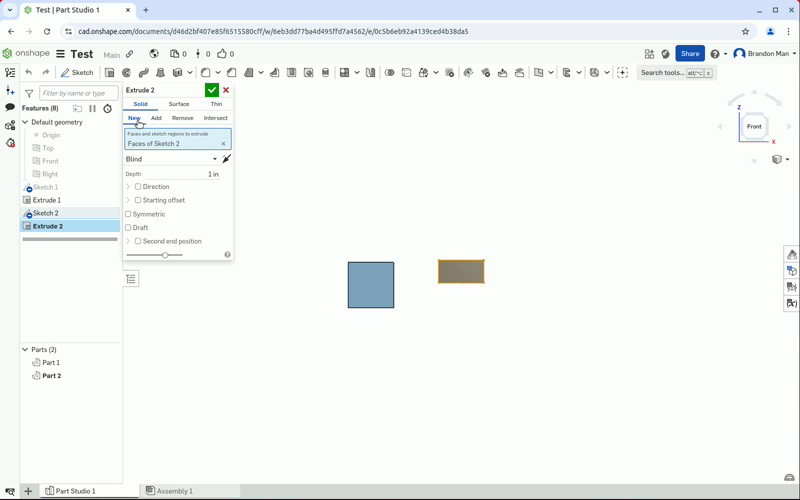
click(137, 120)
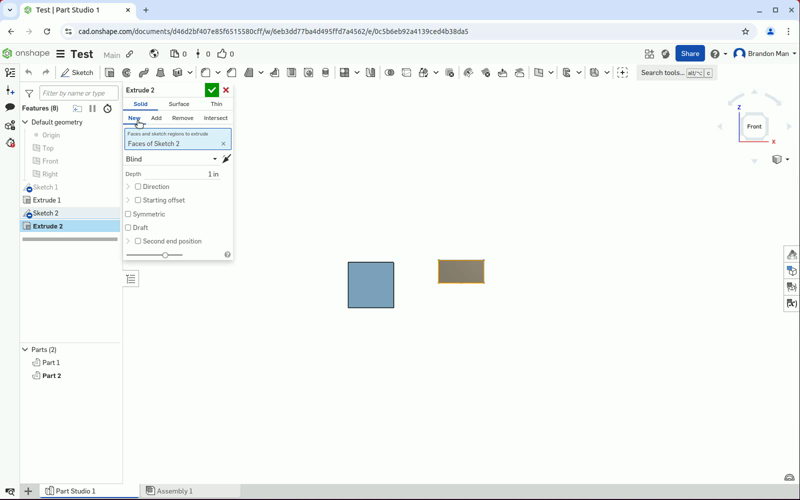
key(tab, 4)
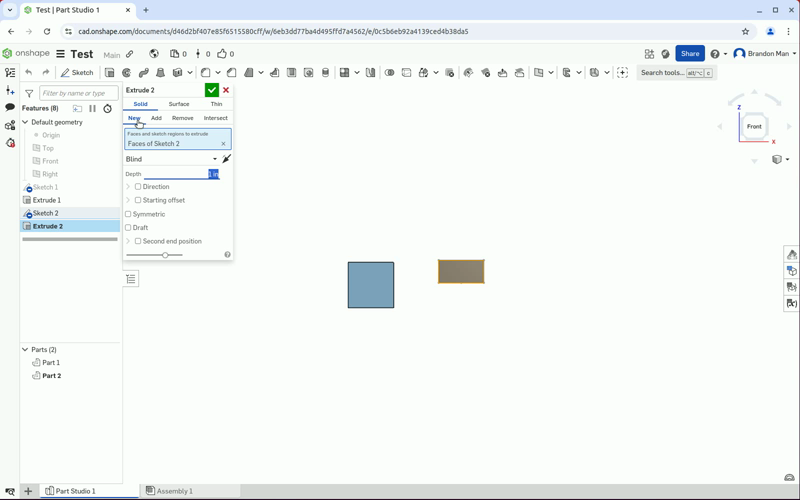
text(46.216)
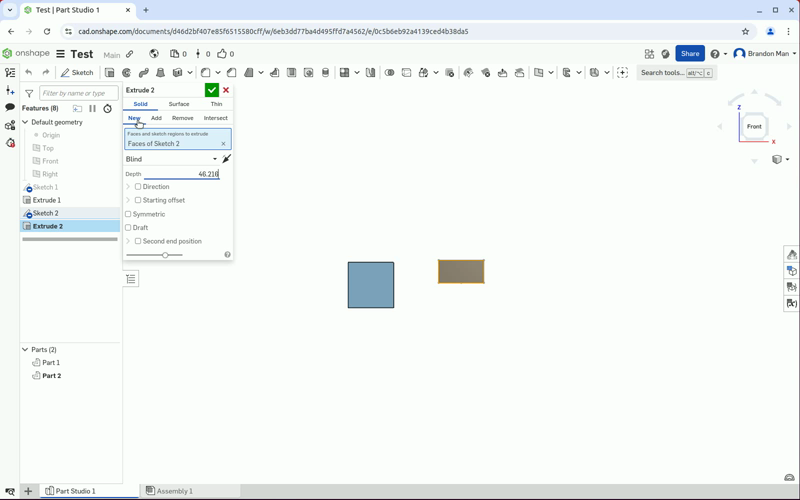
key(tab, 3)
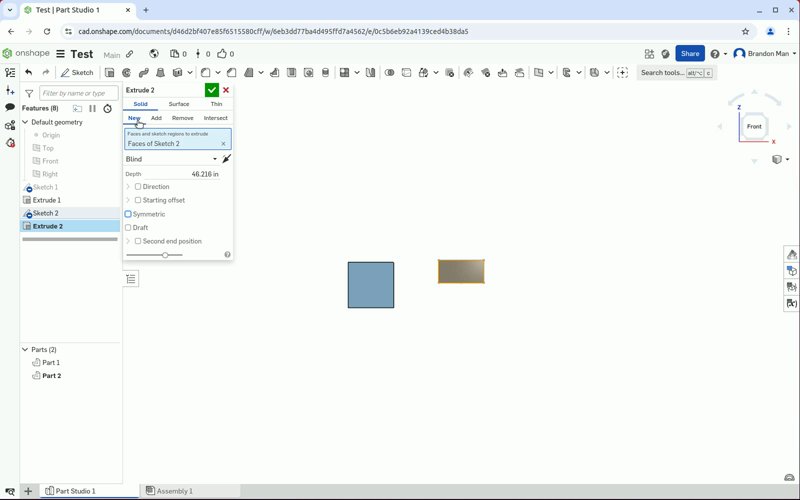
key(space)
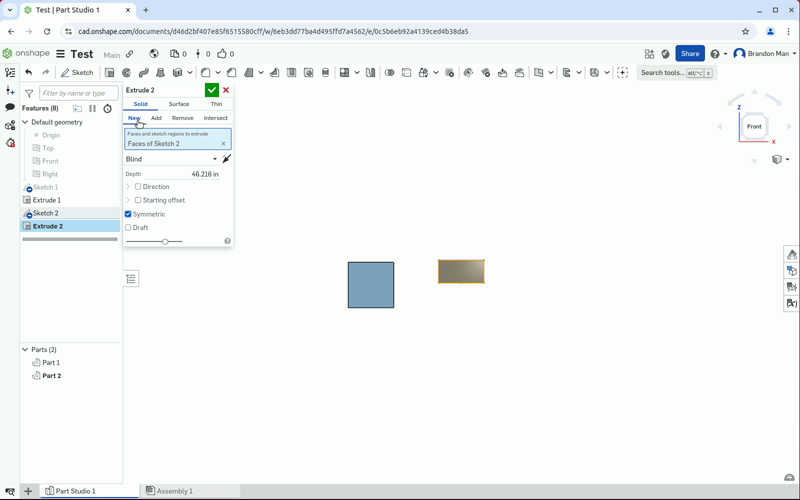
key(enter)
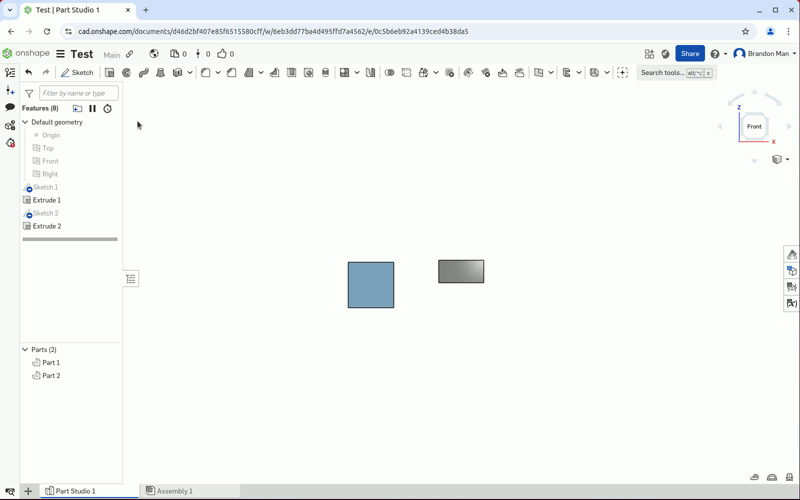
key(shift+h)
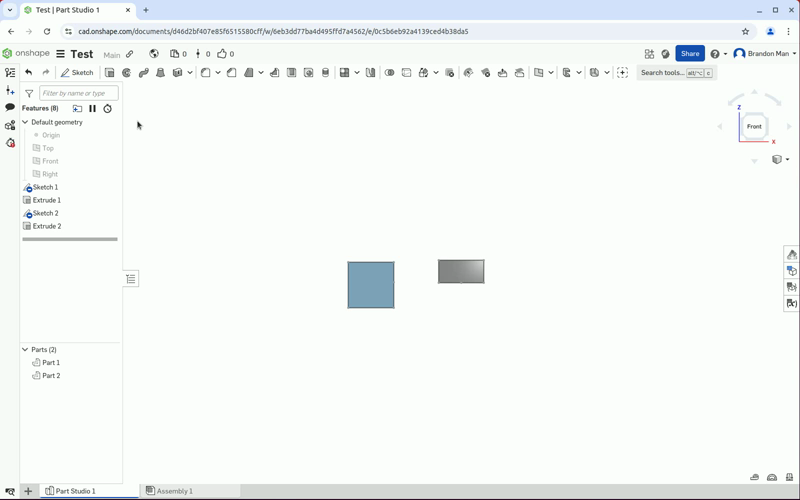
key(shift+h)
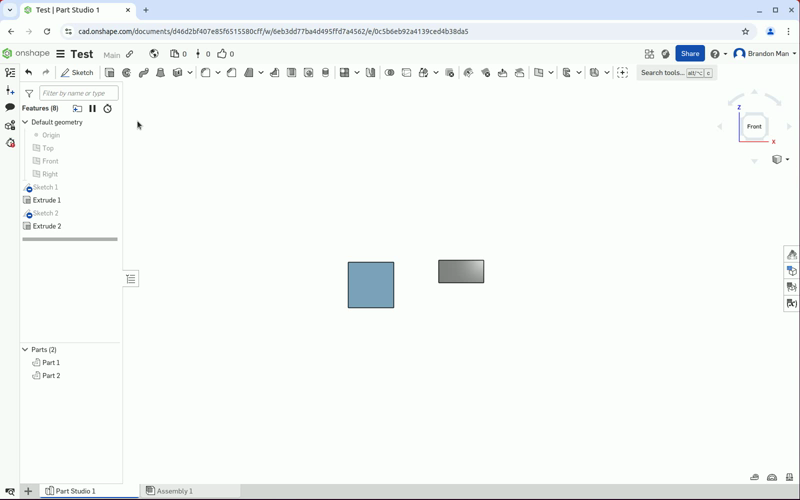
mouse_move(73, 189)
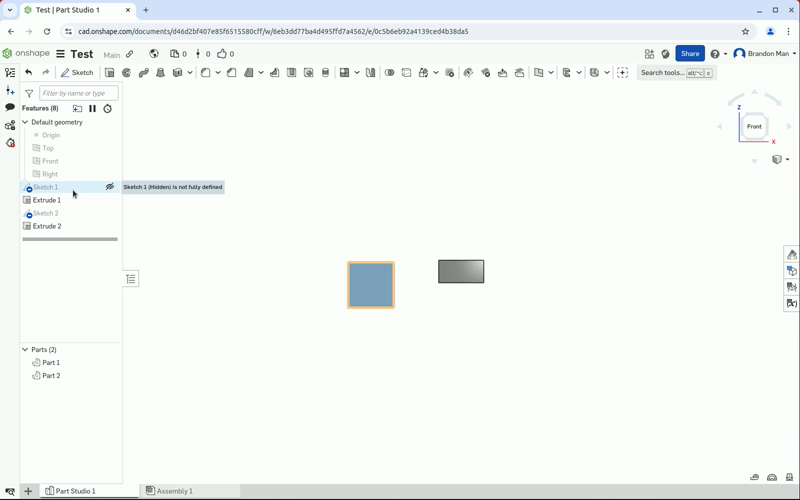
click(73, 189)
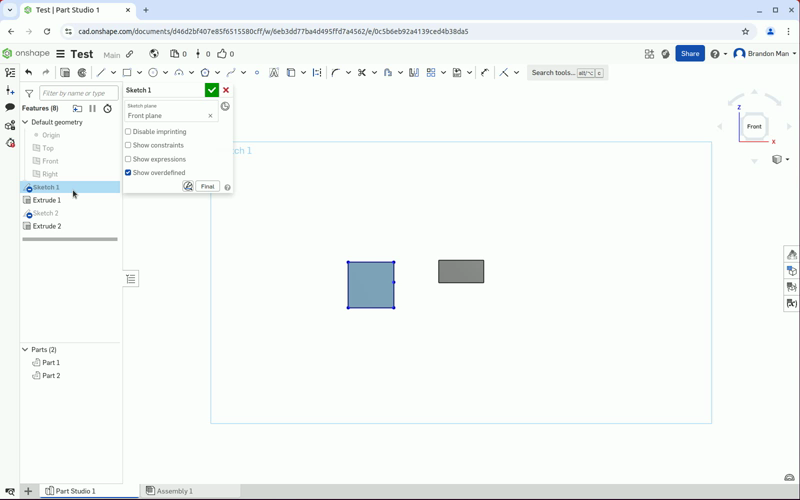
mouse_move(229, 92)
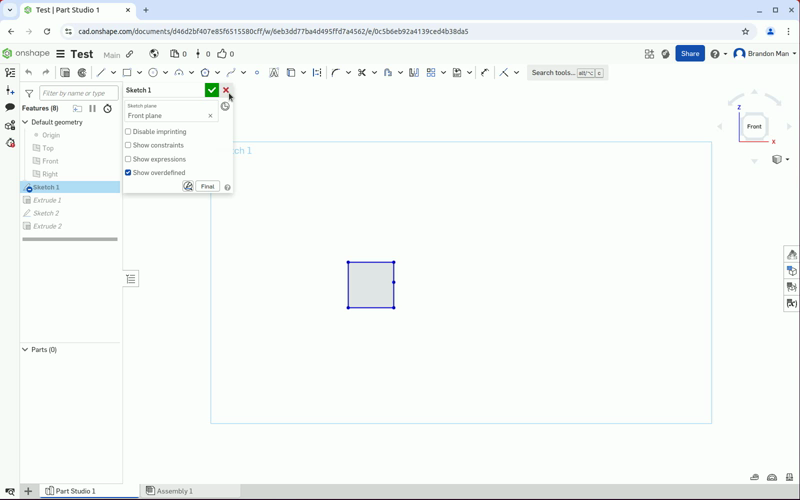
click(229, 92)
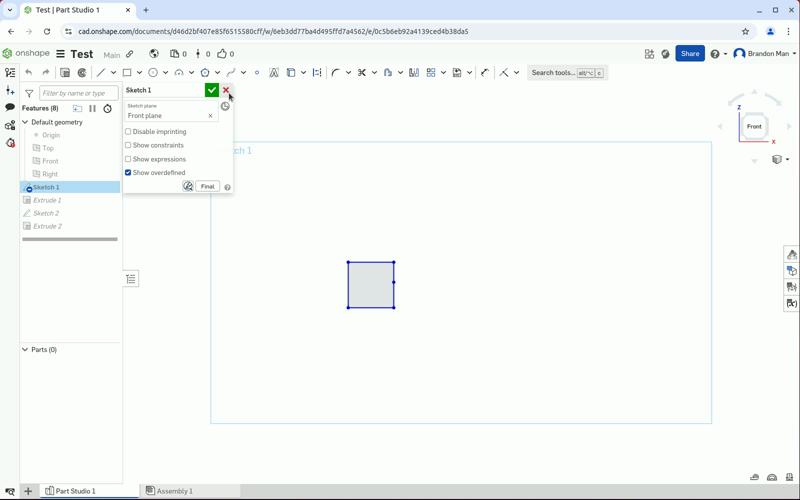
key(shift+s)
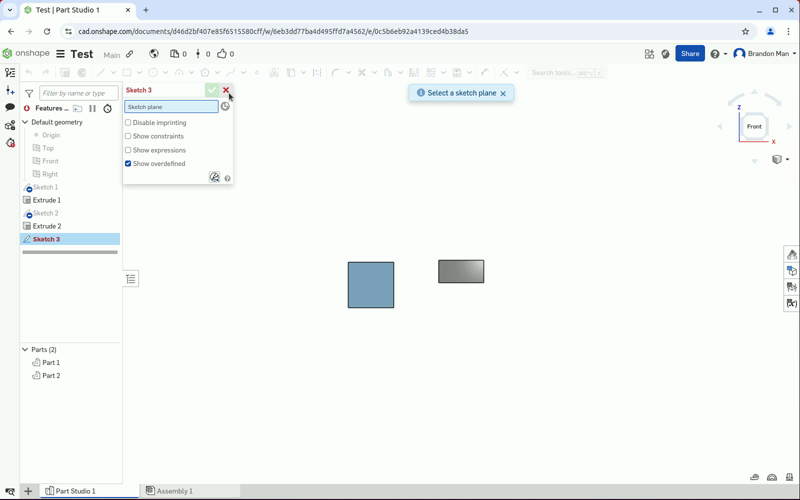
mouse_move(73, 163)
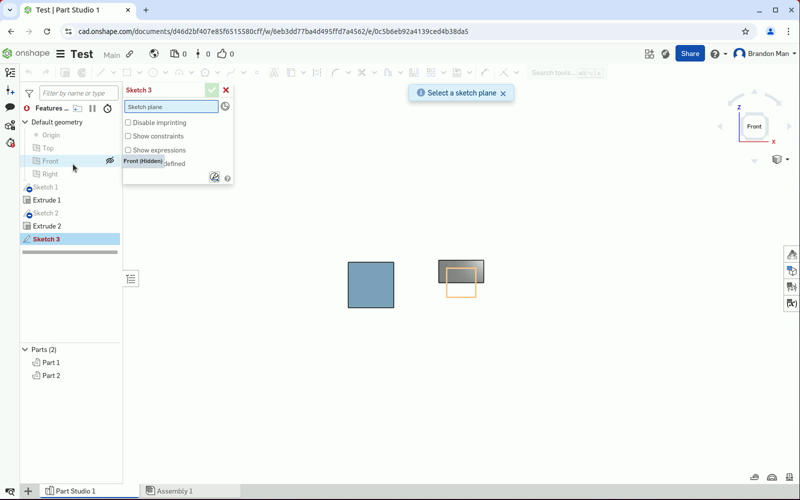
click(73, 163)
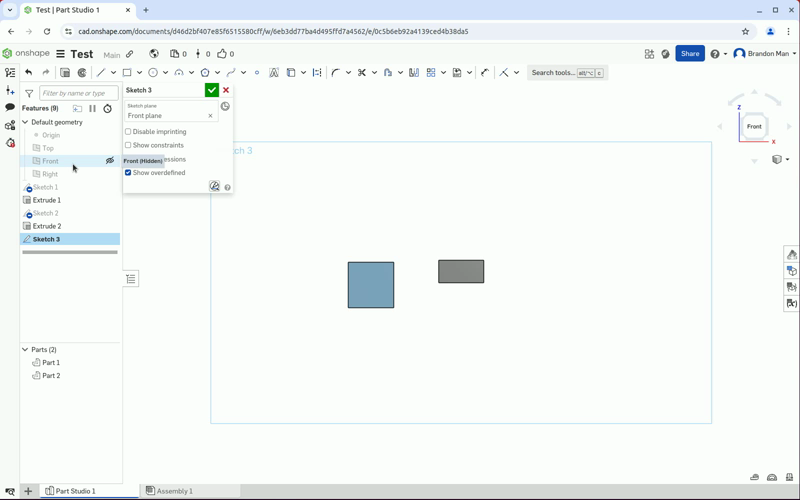
mouse_move(73, 352)
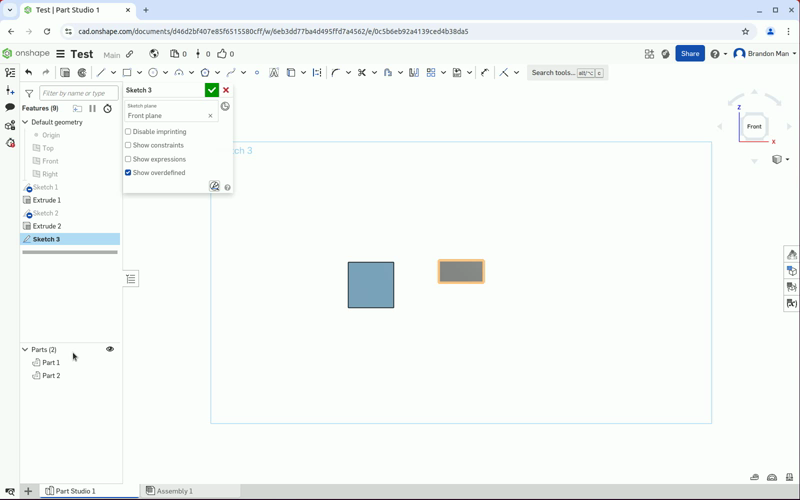
key(y)
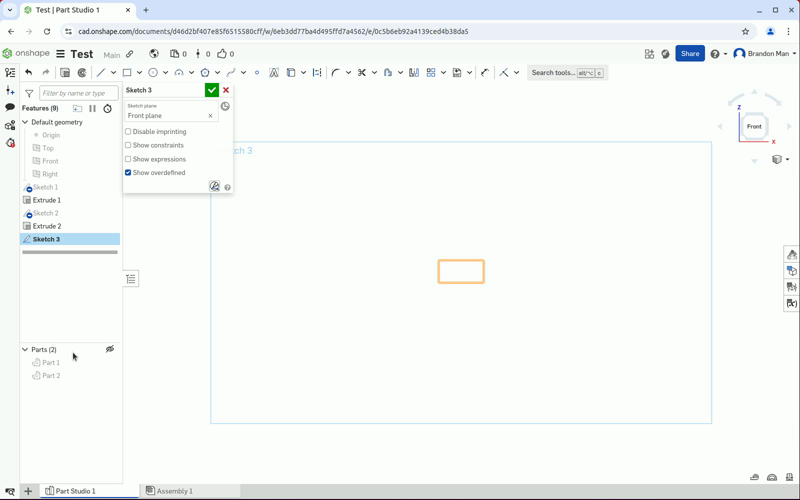
key(l)
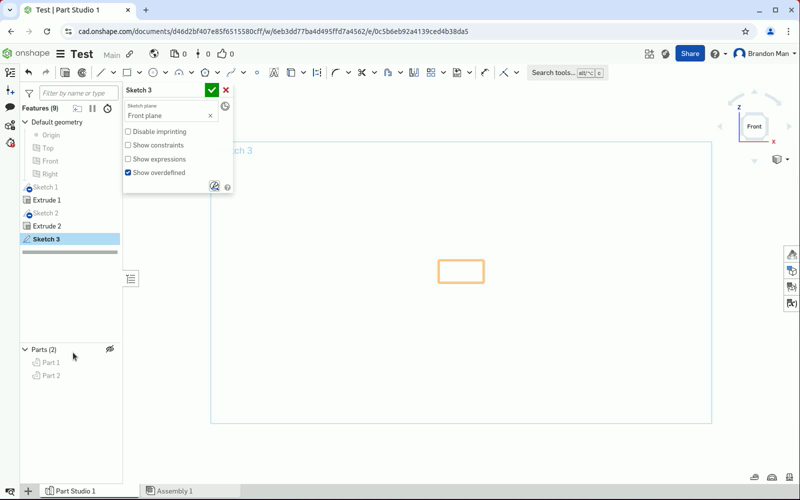
key_down(shift)
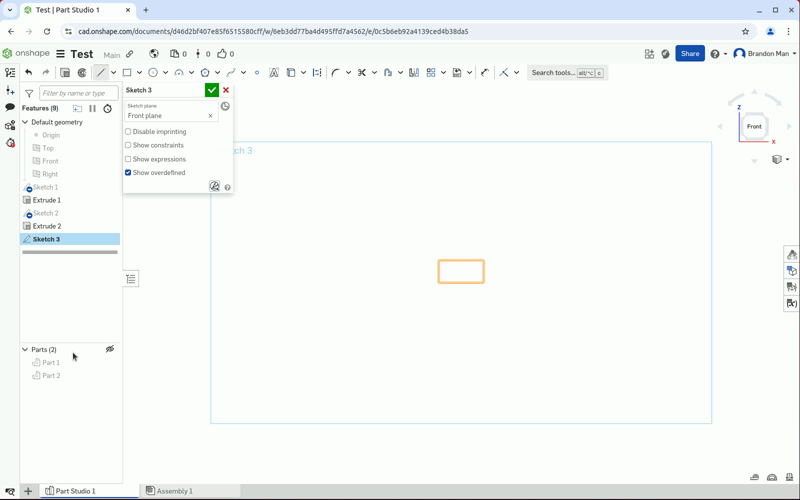
mouse_move(438, 305)
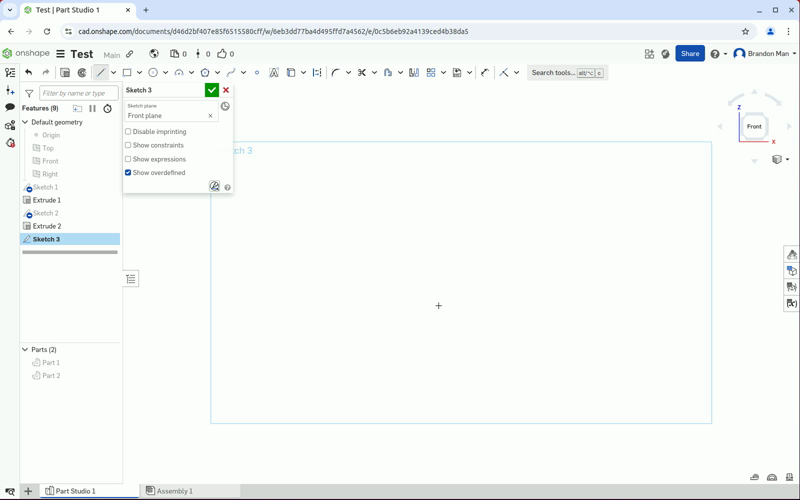
click(438, 305)
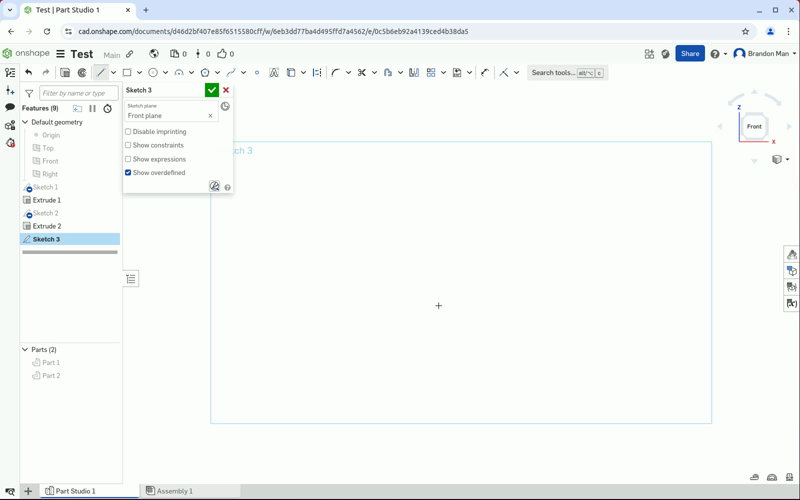
key_up(shift)
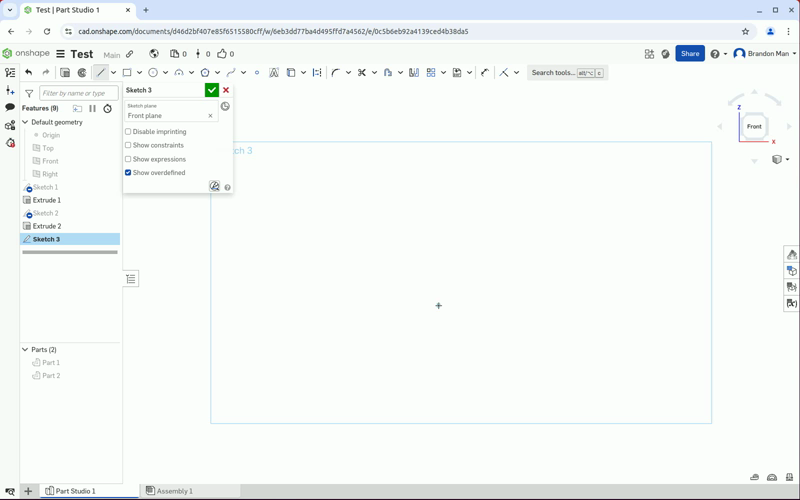
key_down(shift)
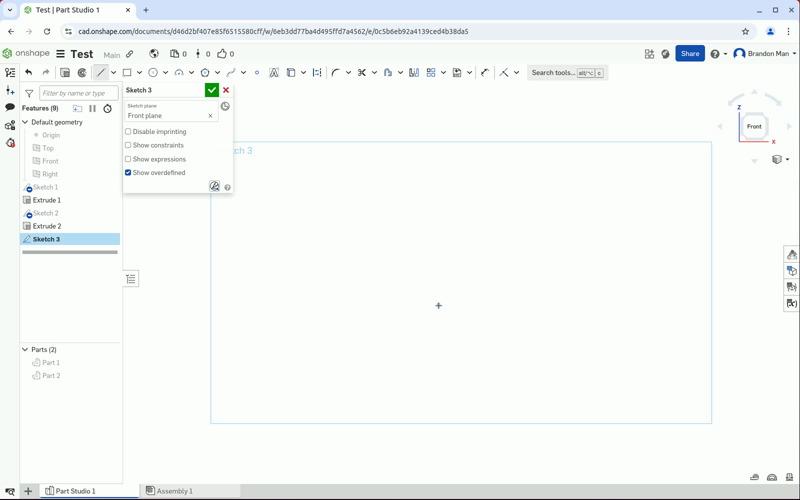
mouse_move(468, 305)
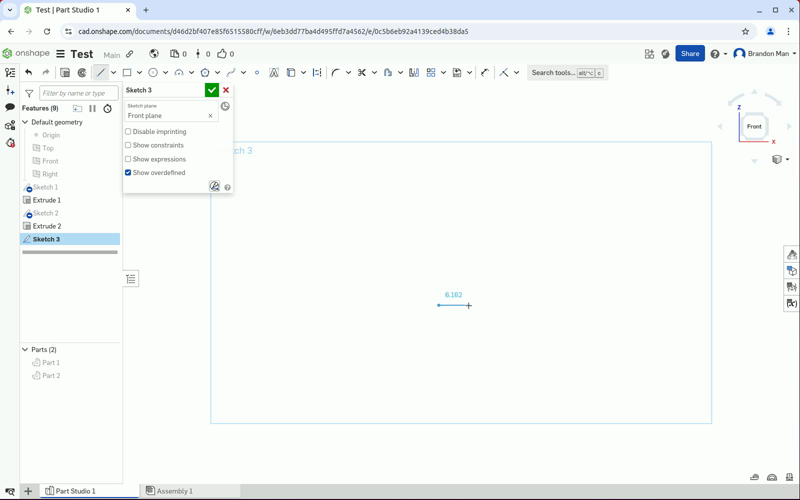
mouse_move(483, 305)
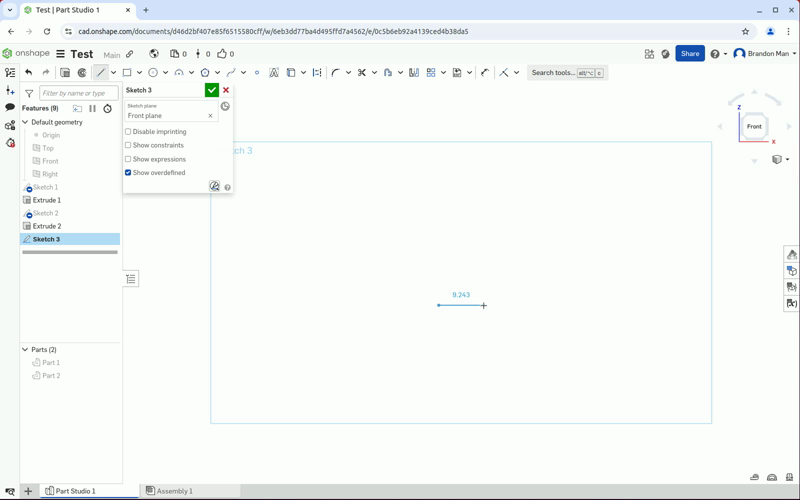
click(483, 305)
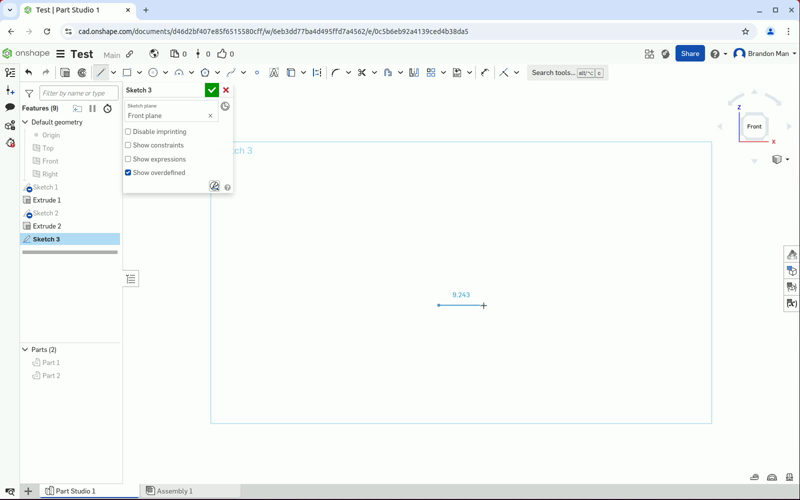
key_up(shift)
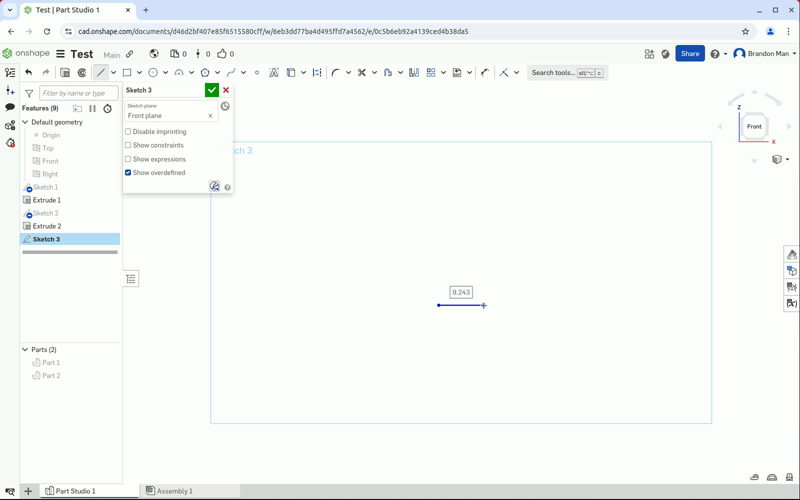
key_down(shift)
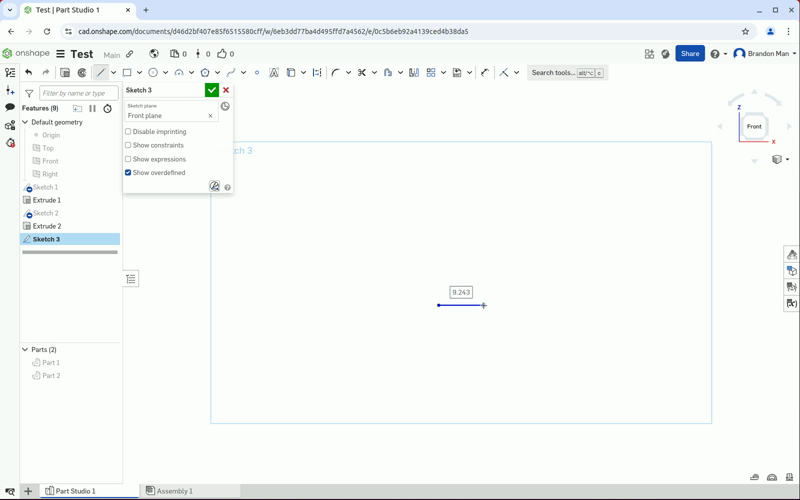
mouse_move(513, 305)
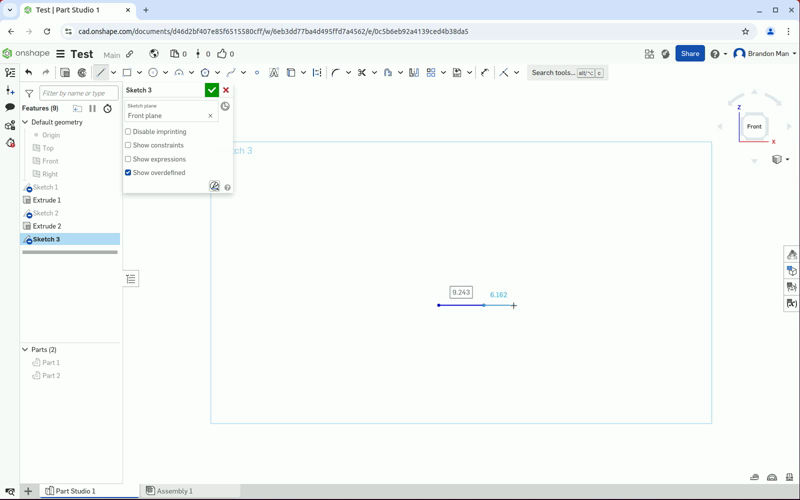
mouse_move(483, 282)
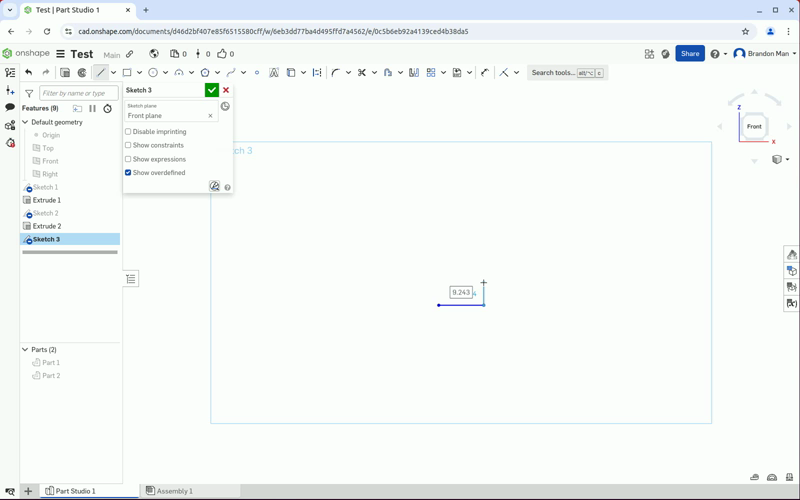
click(483, 282)
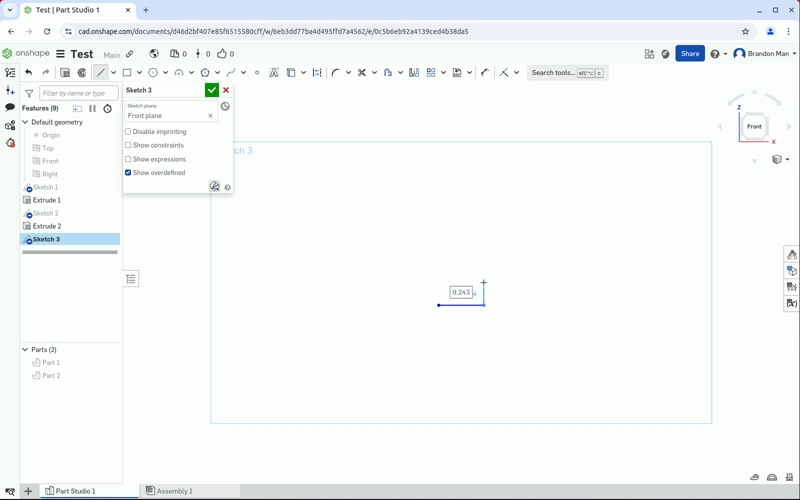
key_up(shift)
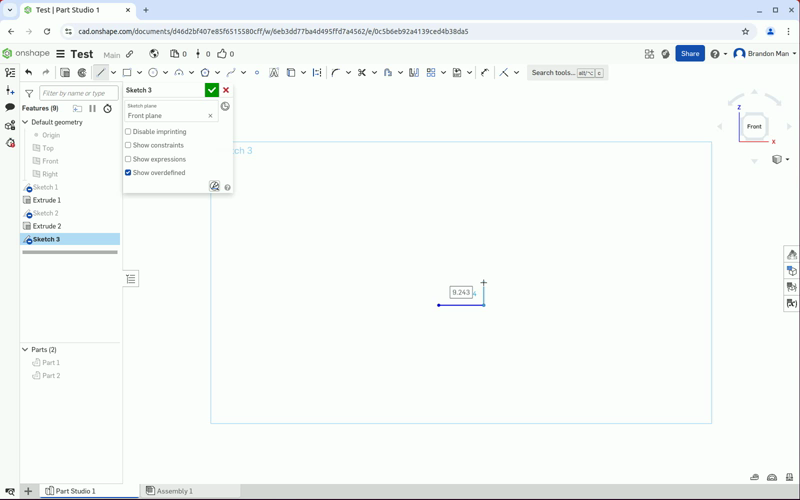
key_down(shift)
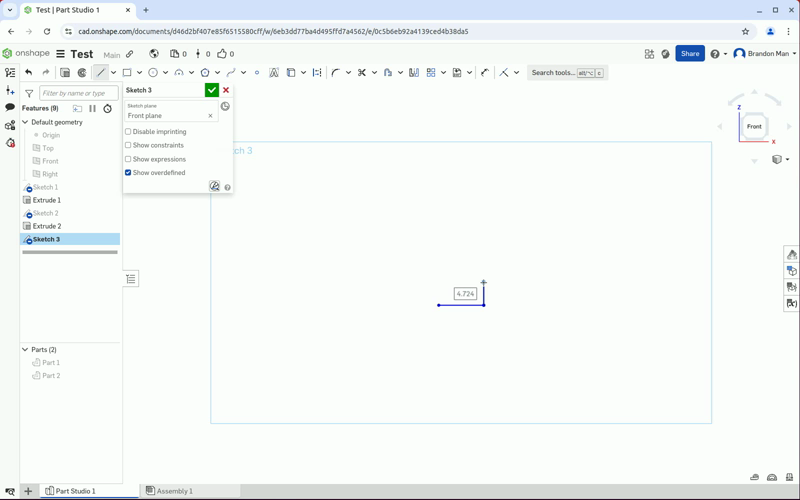
mouse_move(513, 282)
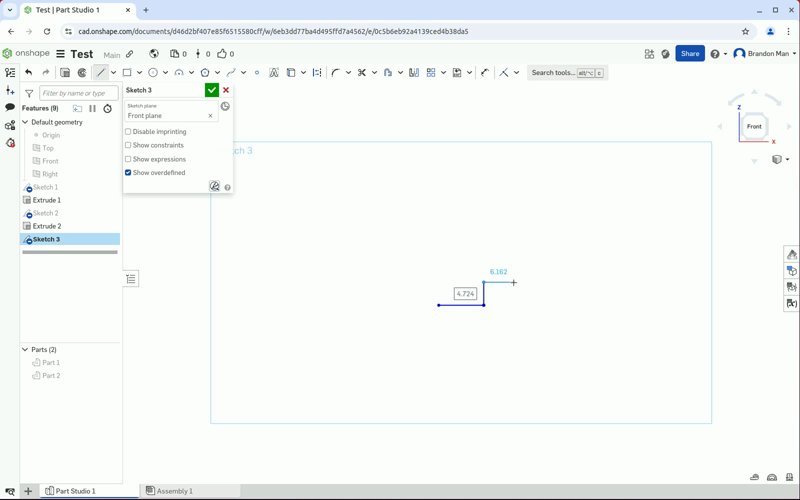
mouse_move(461, 282)
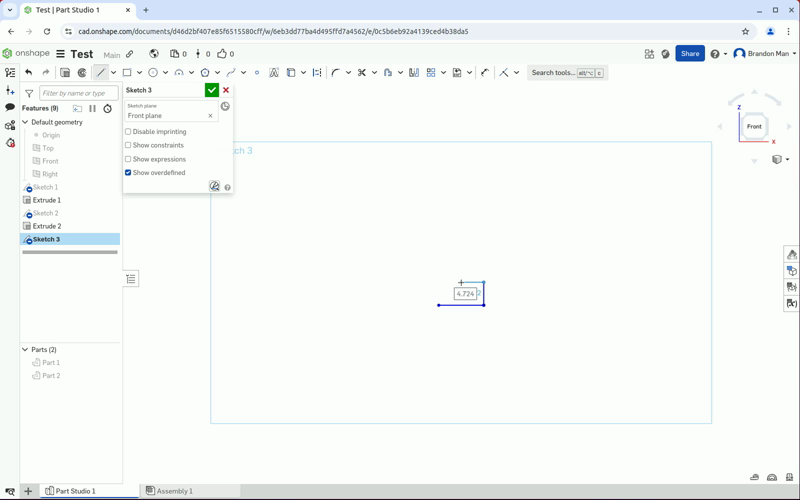
click(461, 282)
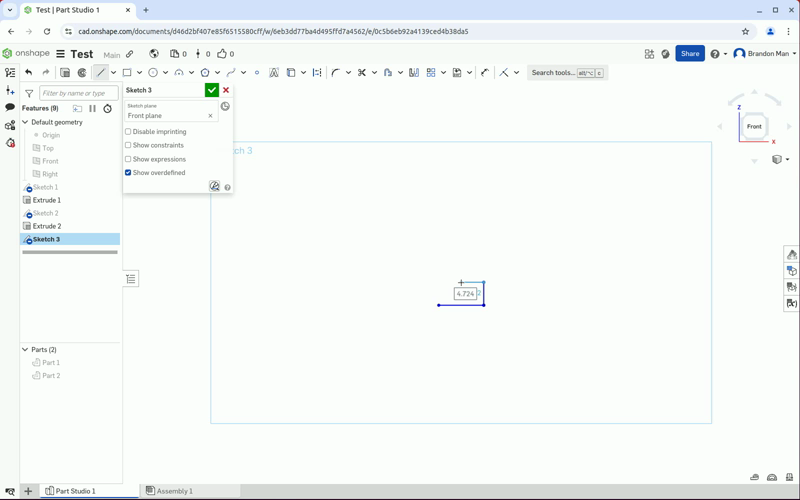
key_up(shift)
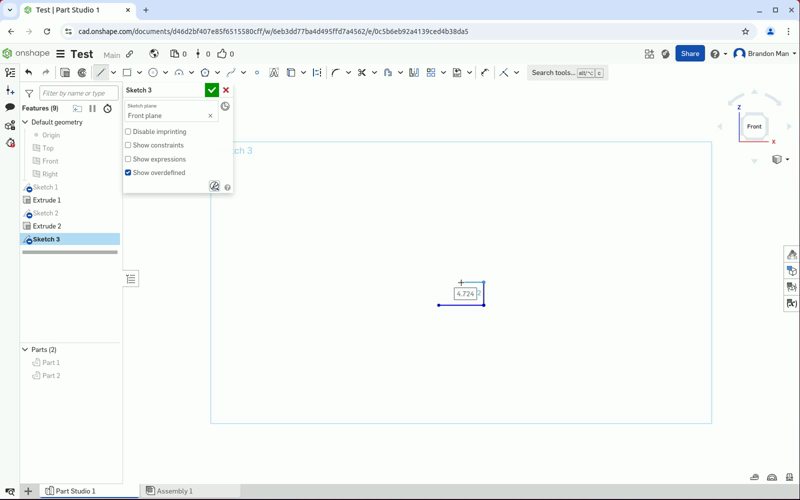
key_down(shift)
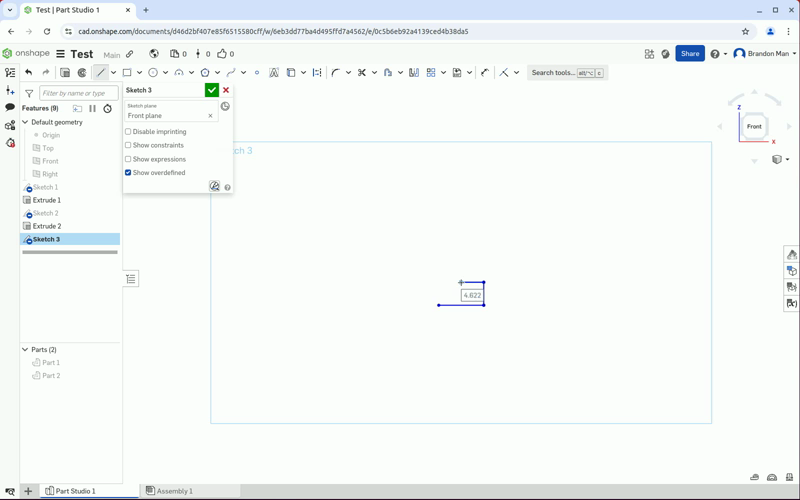
mouse_move(491, 282)
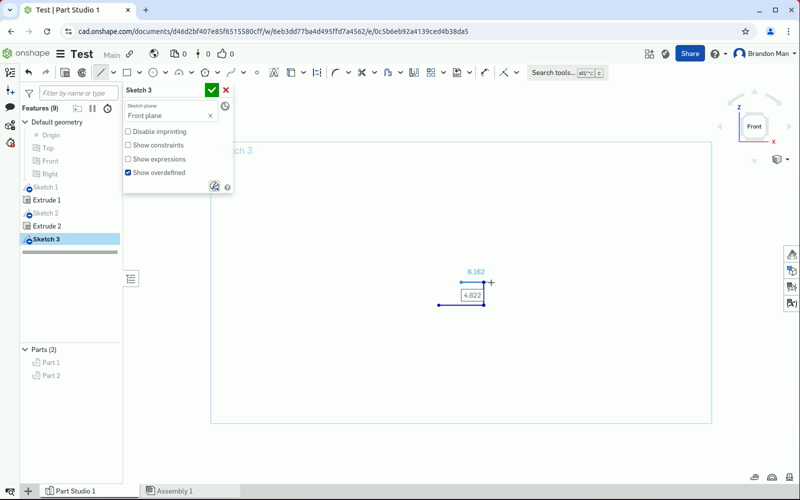
mouse_move(438, 282)
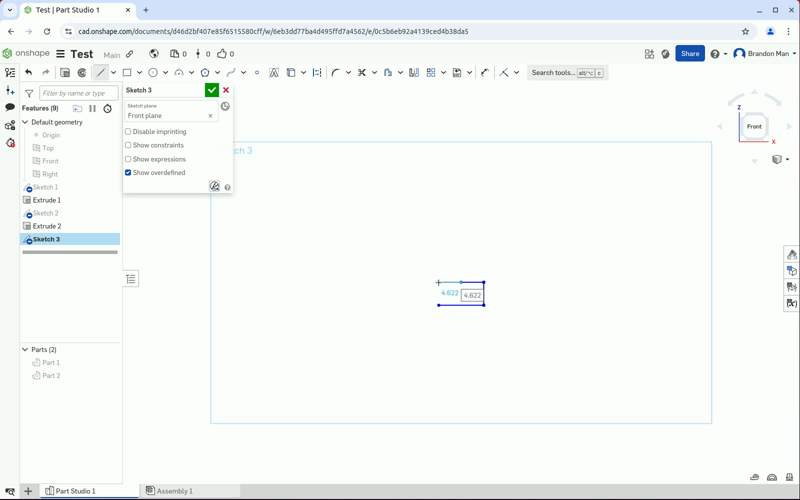
click(438, 282)
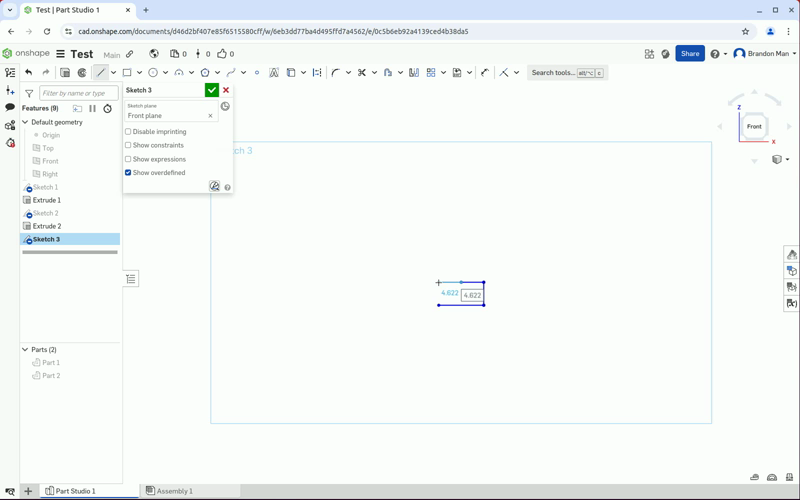
key_up(shift)
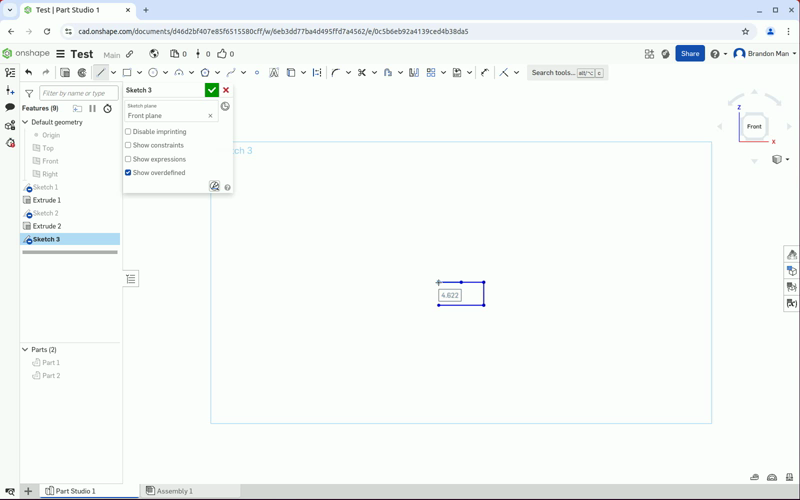
mouse_move(468, 282)
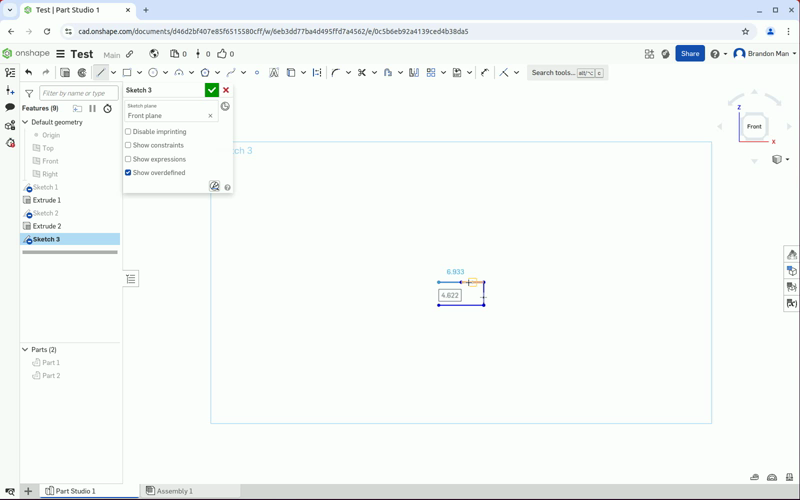
key_down(shift)
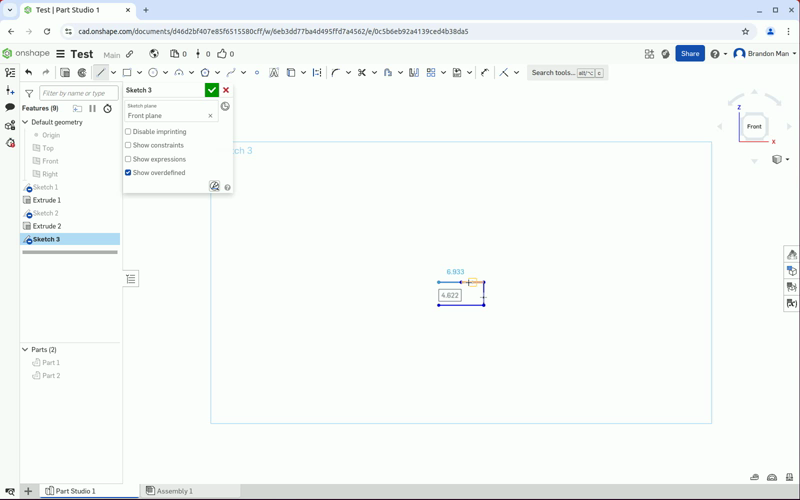
mouse_move(438, 305)
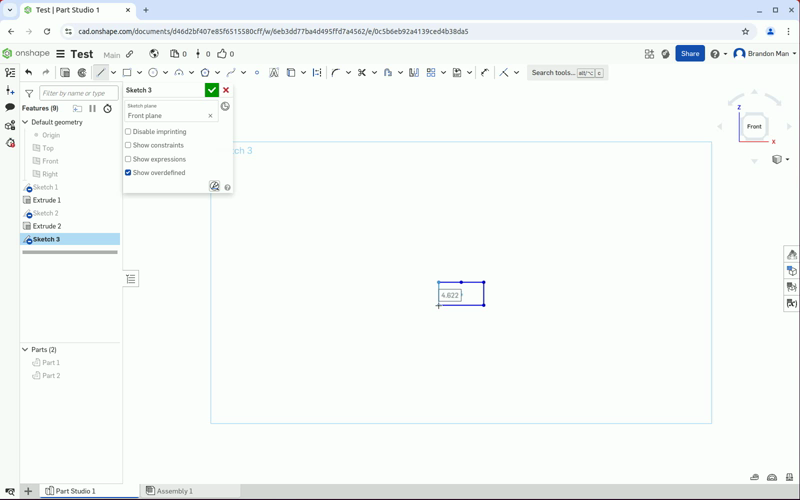
key_up(shift)
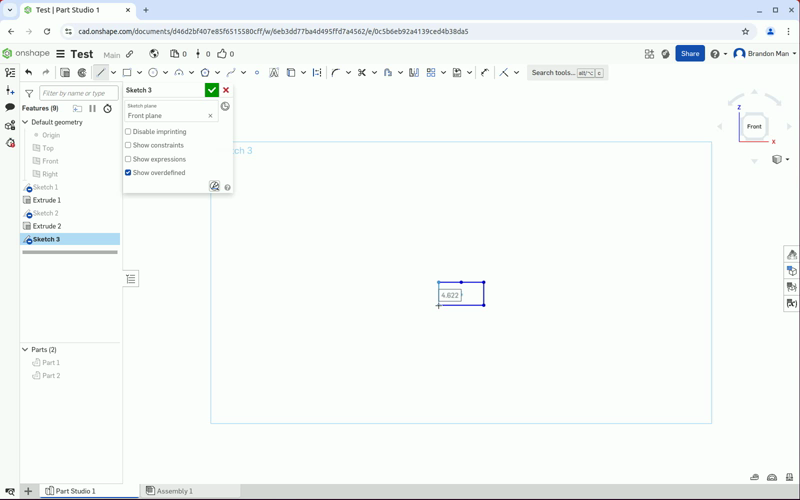
click(438, 305)
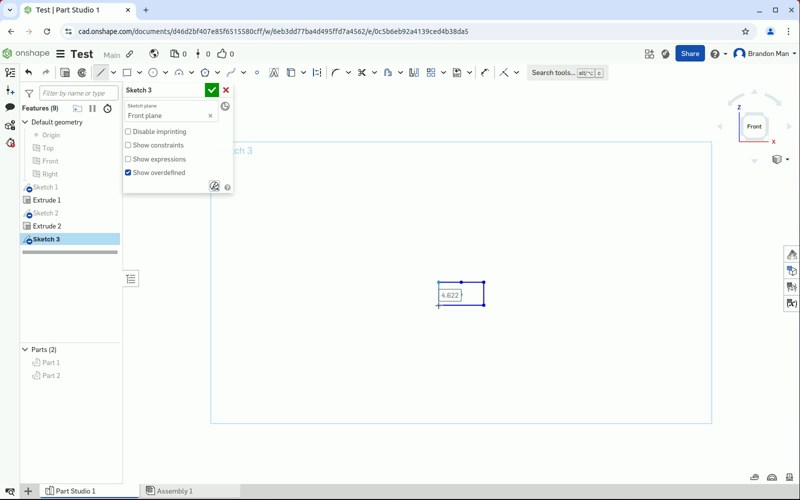
key(esc)
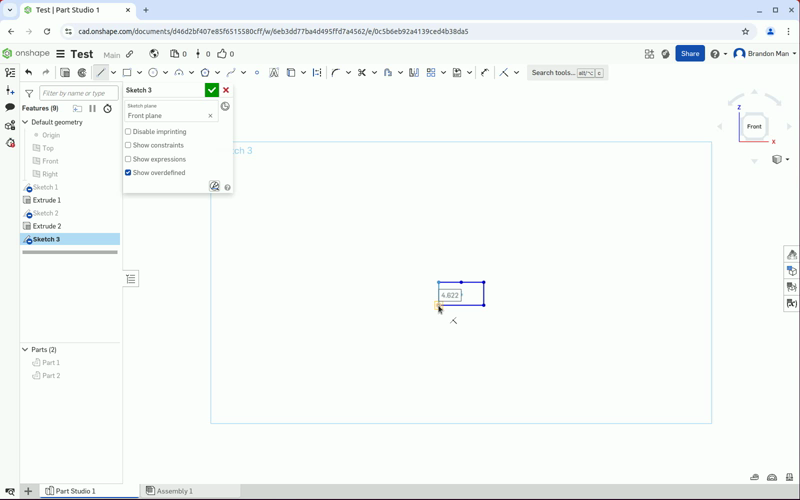
mouse_move(440, 303)
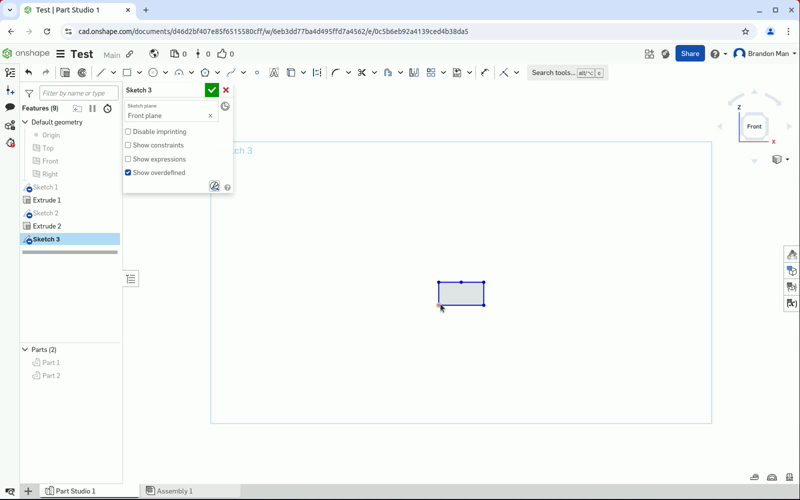
scroll(6)
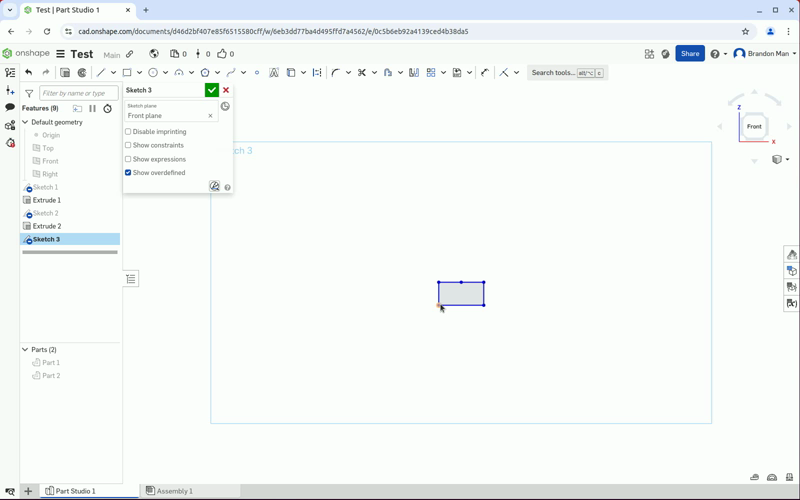
scroll(6)
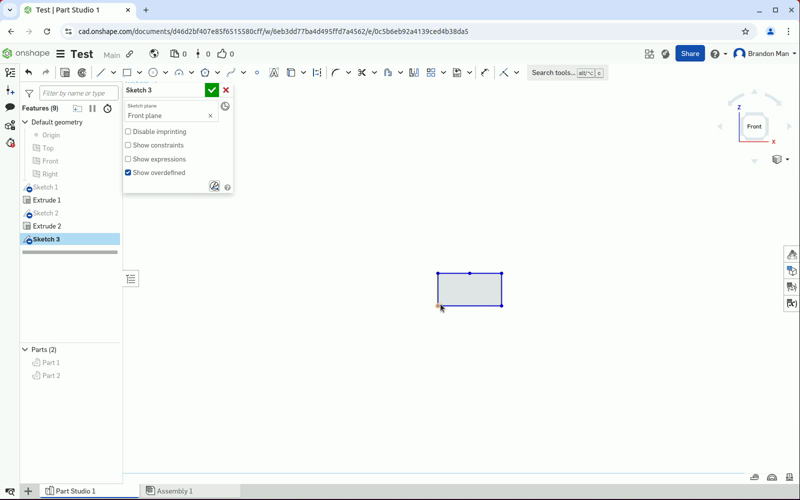
scroll(6)
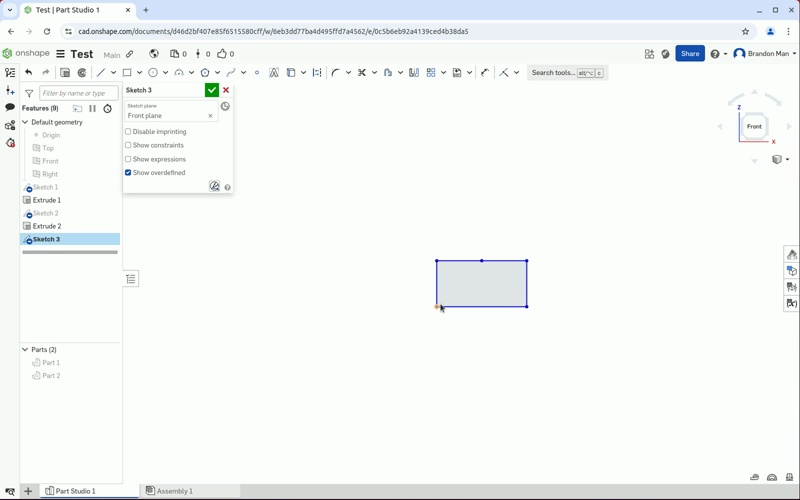
scroll(6)
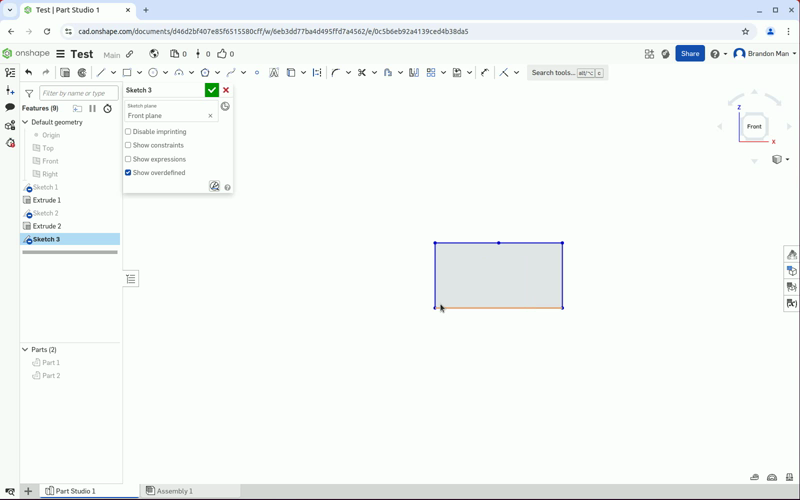
scroll(6)
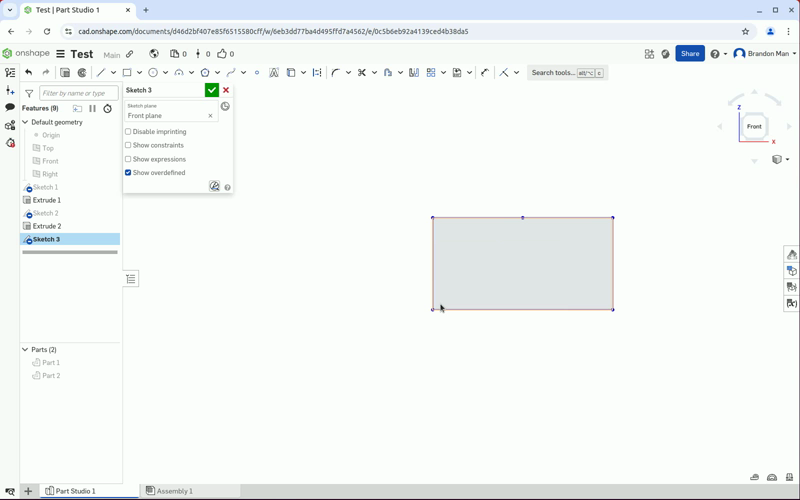
scroll(6)
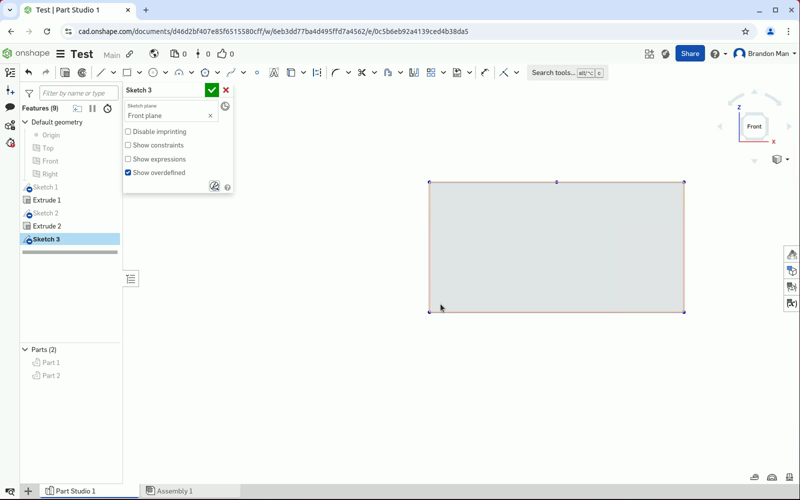
scroll(6)
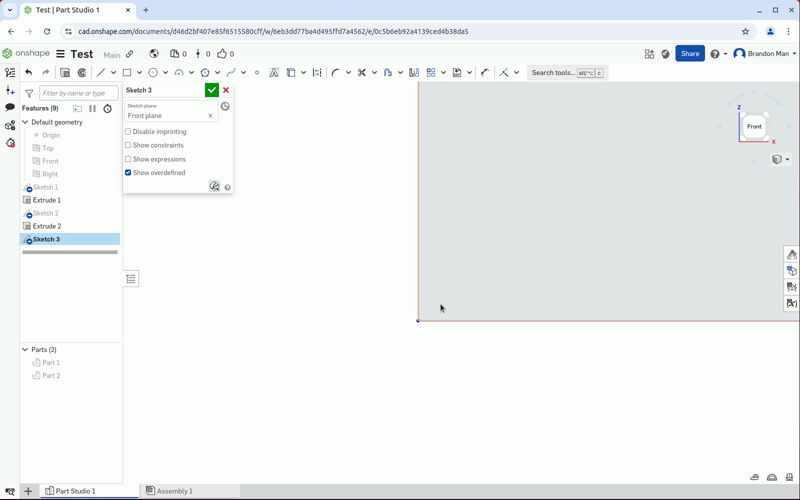
click(440, 303)
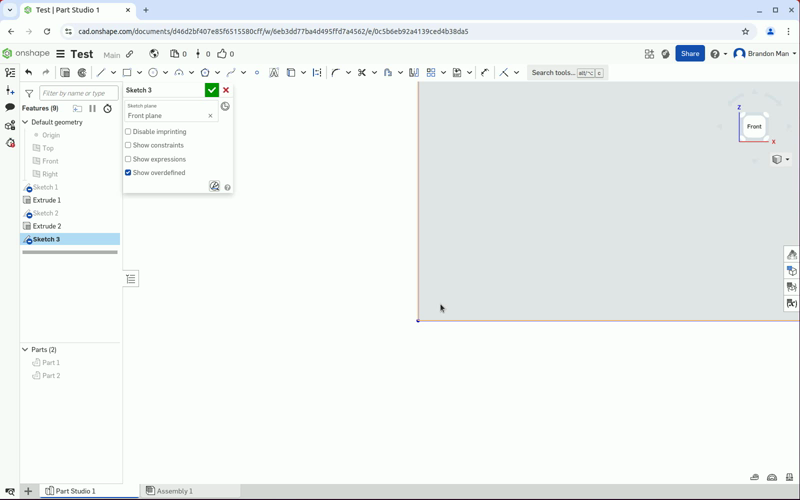
scroll(-6)
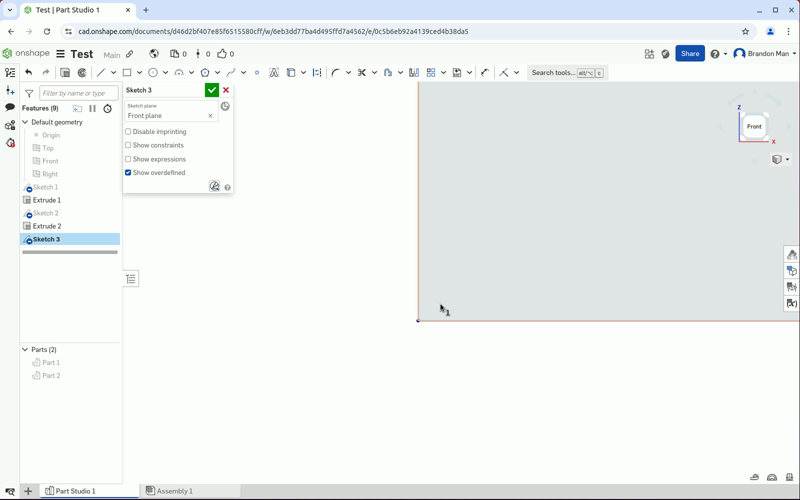
scroll(-6)
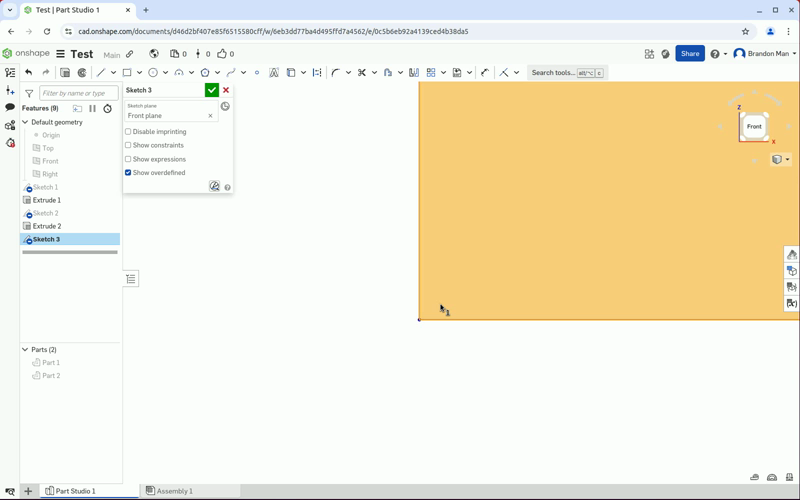
scroll(-6)
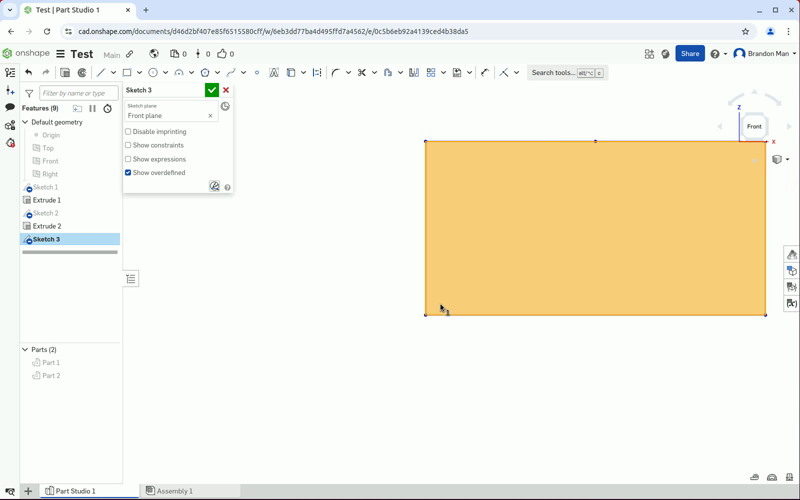
scroll(-6)
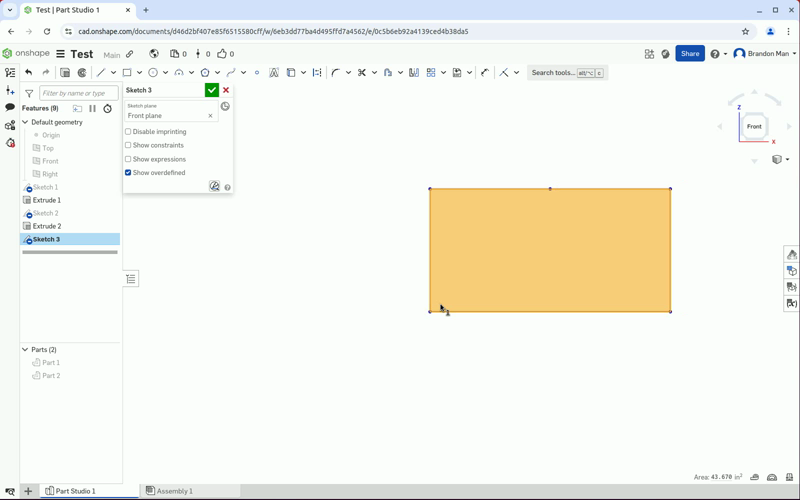
scroll(-6)
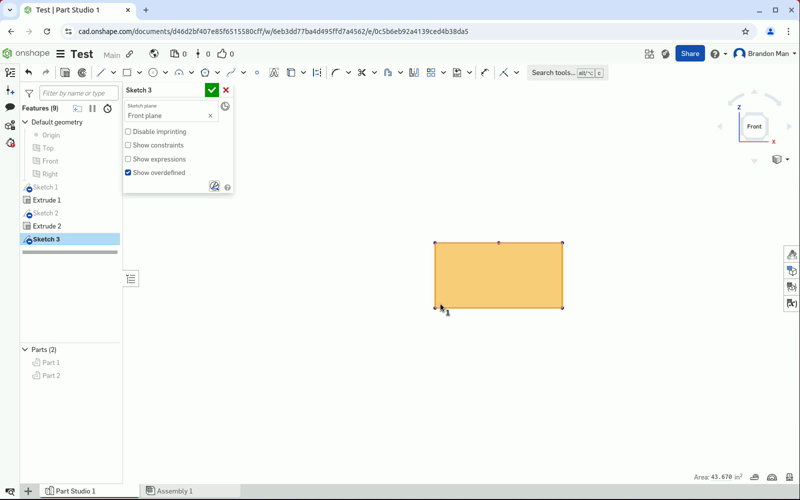
scroll(-6)
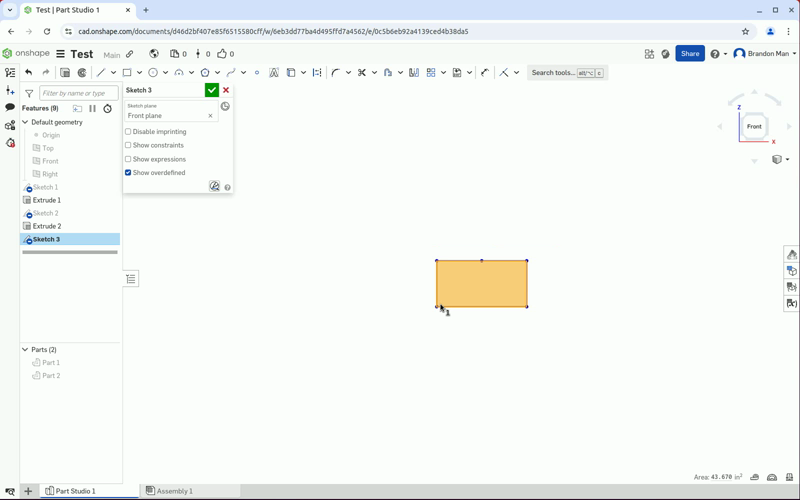
scroll(-6)
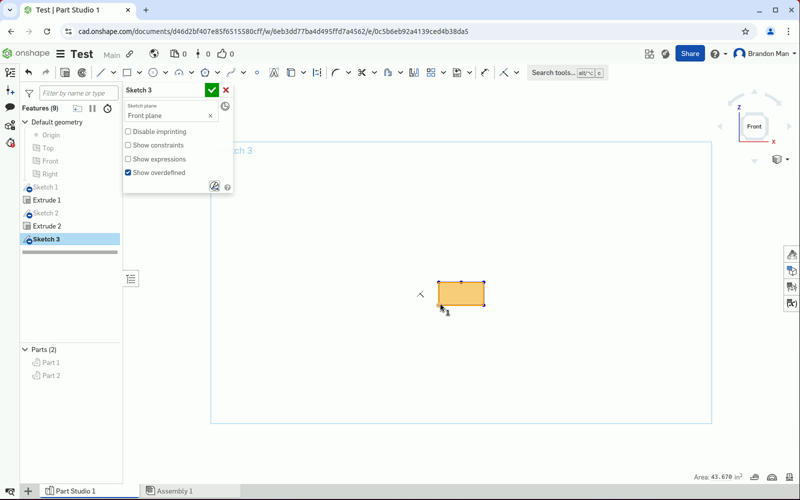
mouse_move(73, 352)
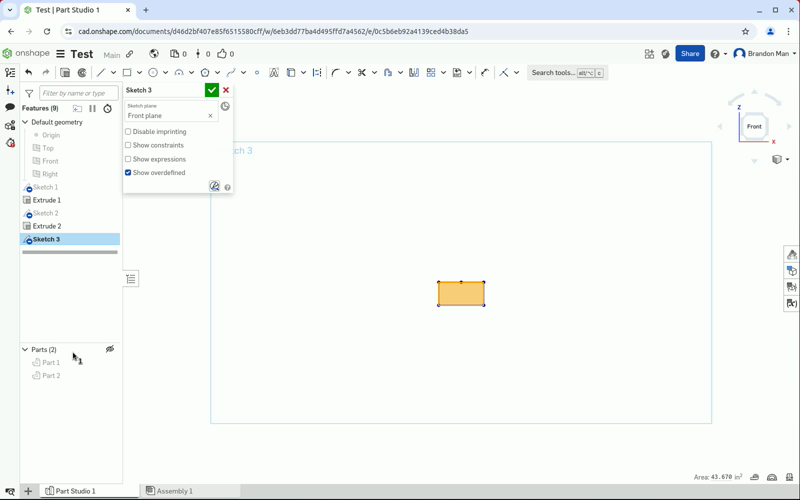
key(shift+y)
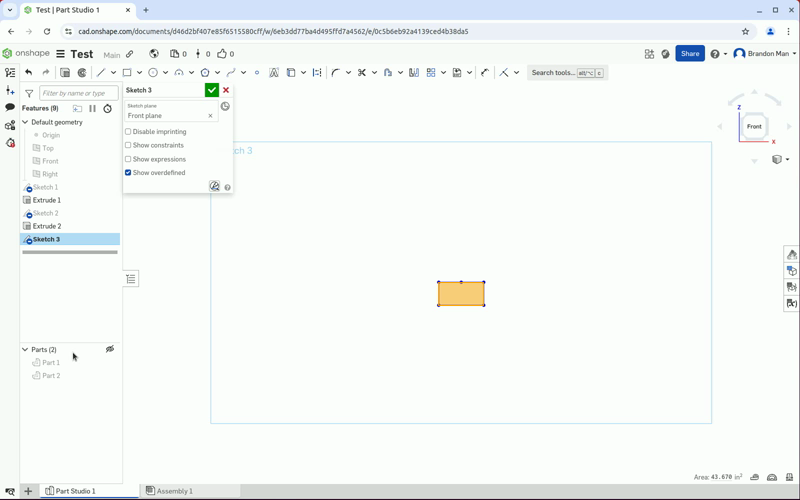
key(shift+e)
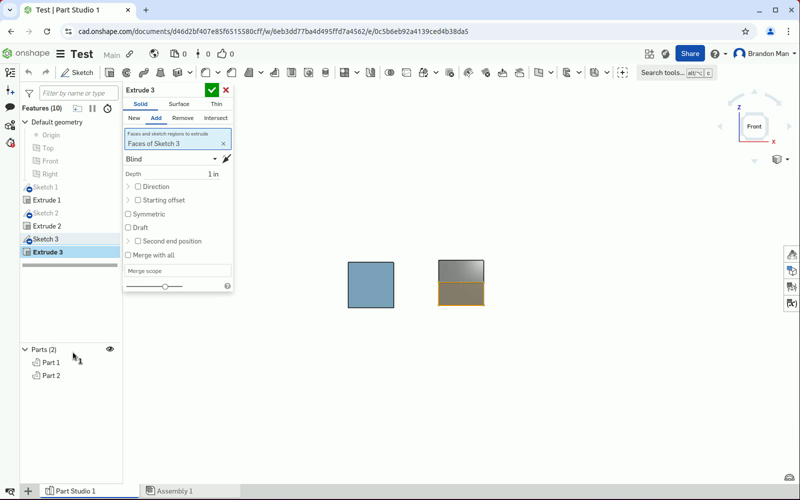
mouse_move(143, 106)
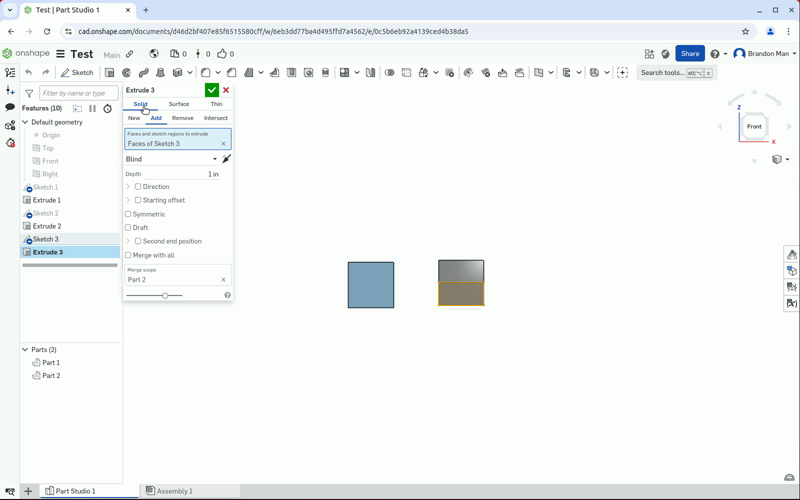
click(143, 106)
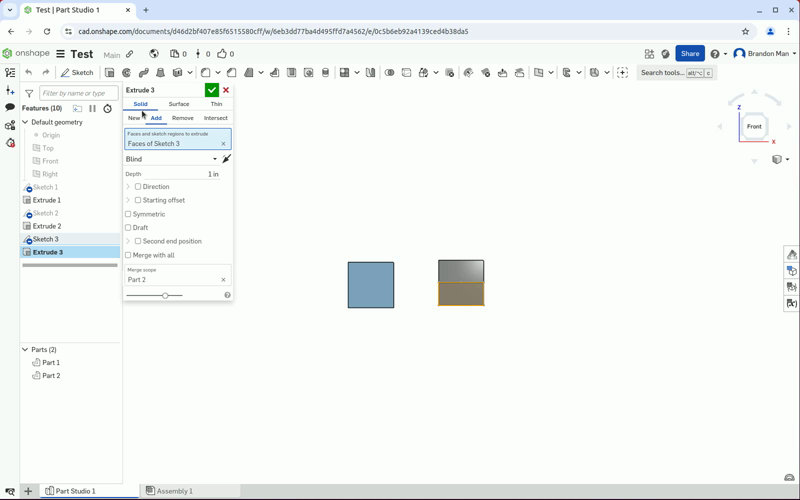
mouse_move(137, 120)
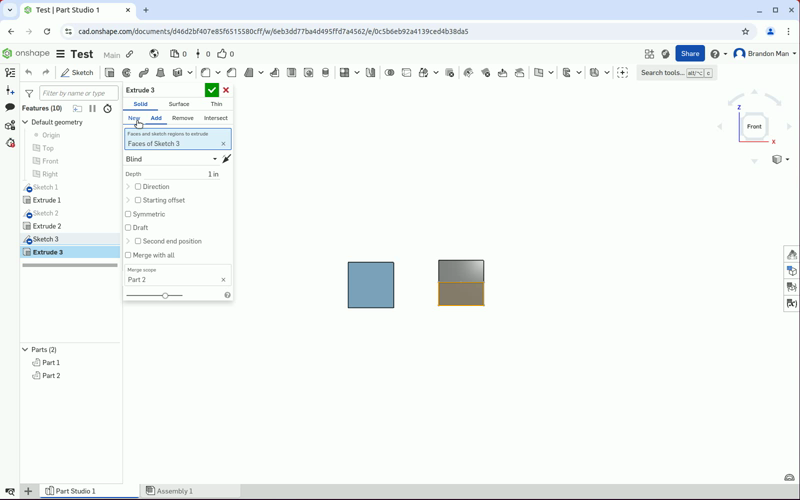
click(137, 120)
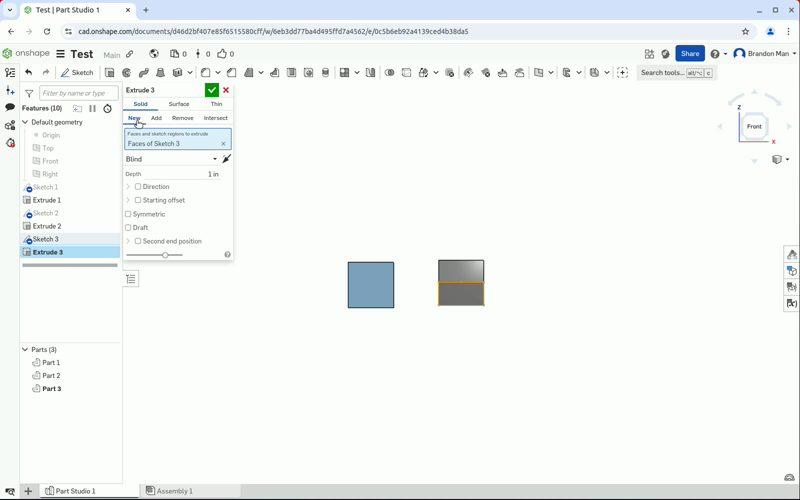
key(tab, 4)
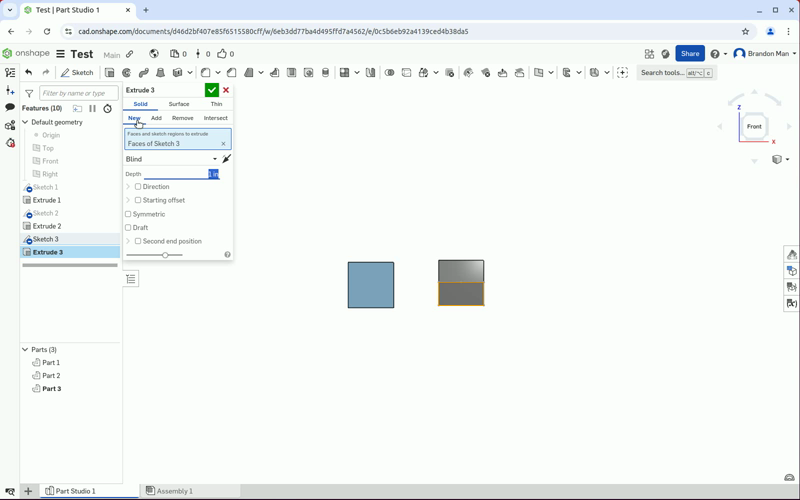
text(46.216)
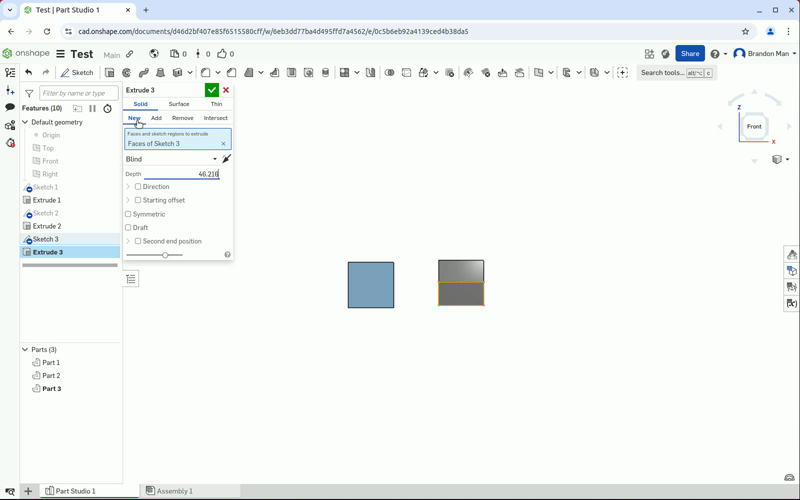
key(tab, 3)
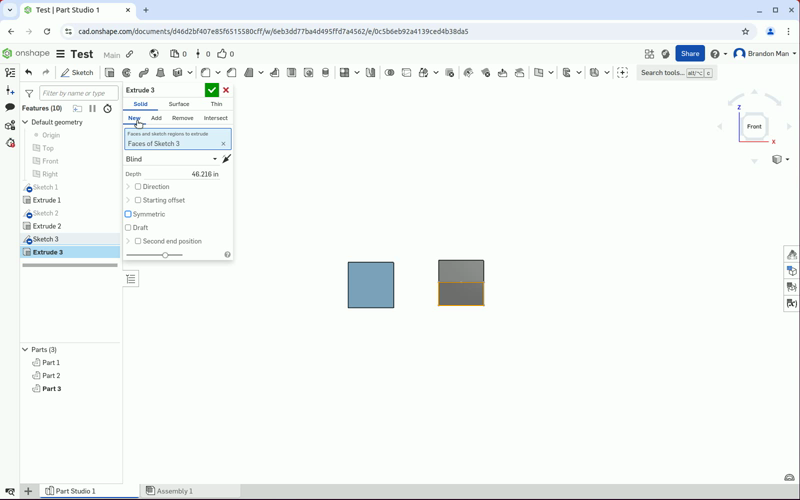
key(space)
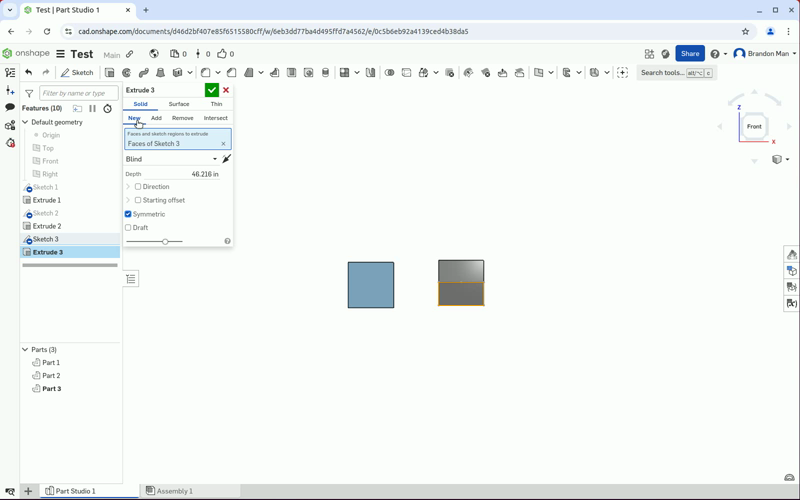
key(enter)
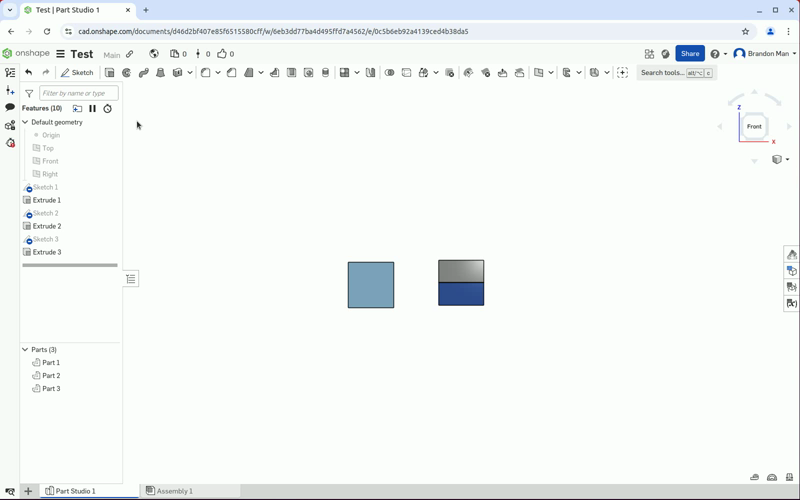
key(shift+h)
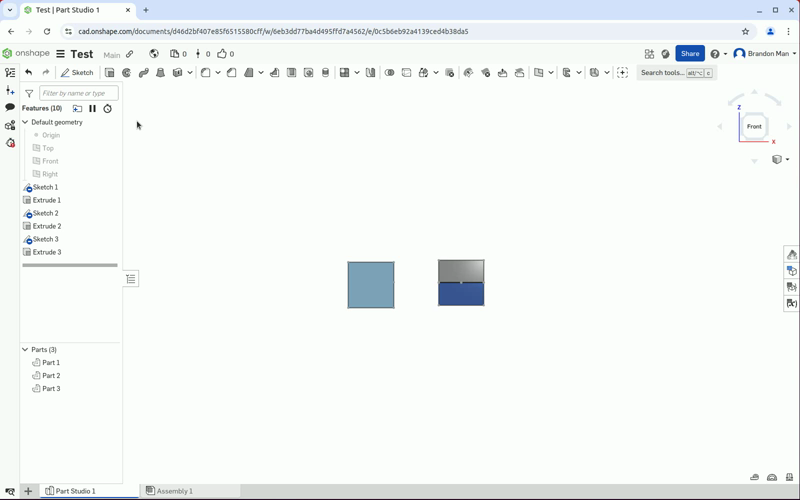
key(shift+h)
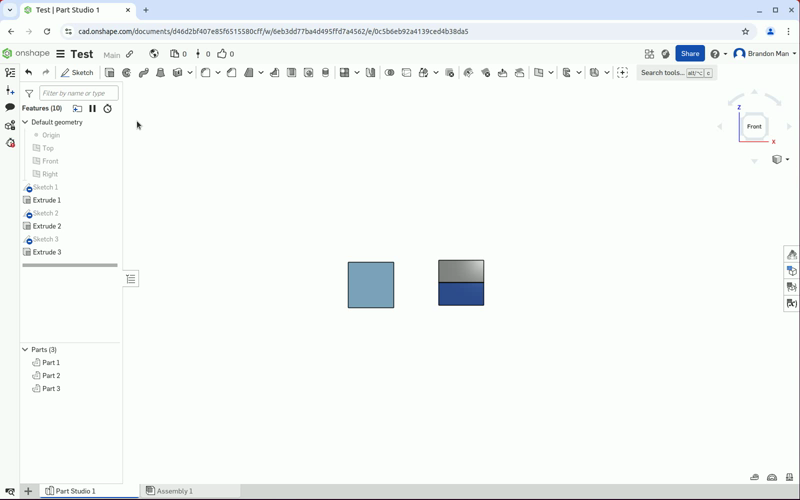
mouse_move(73, 189)
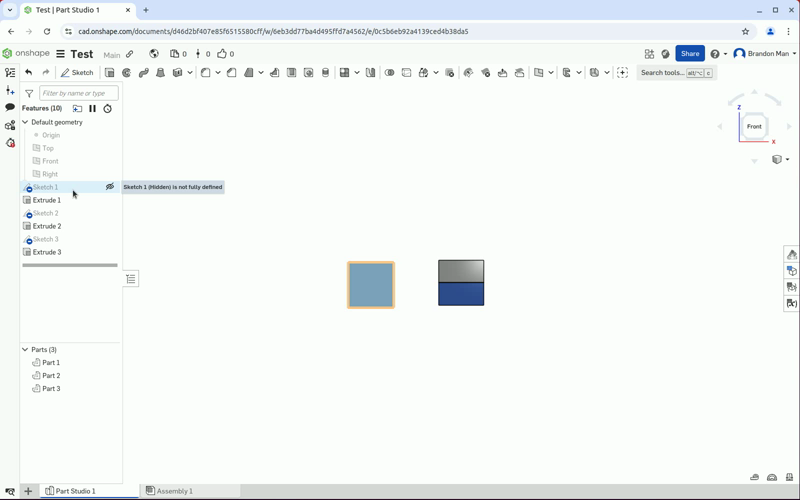
click(73, 189)
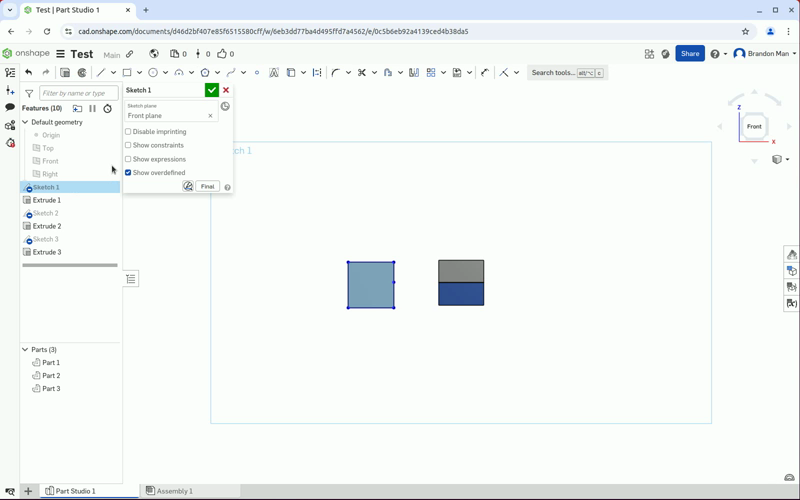
mouse_move(229, 92)
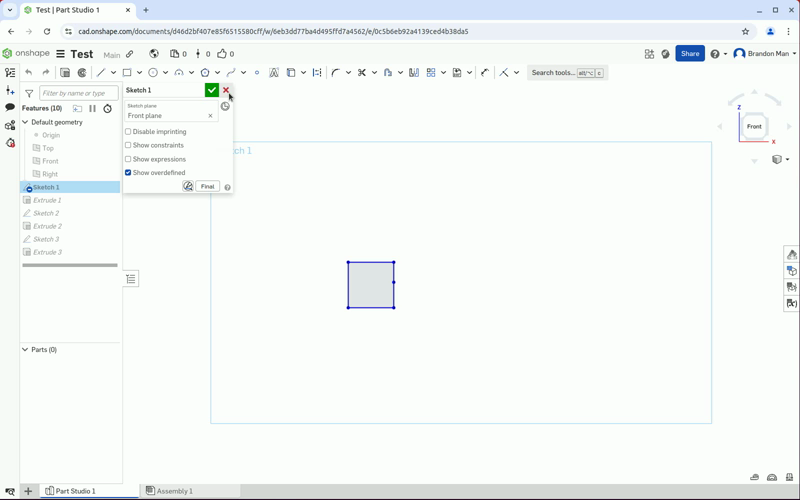
click(229, 92)
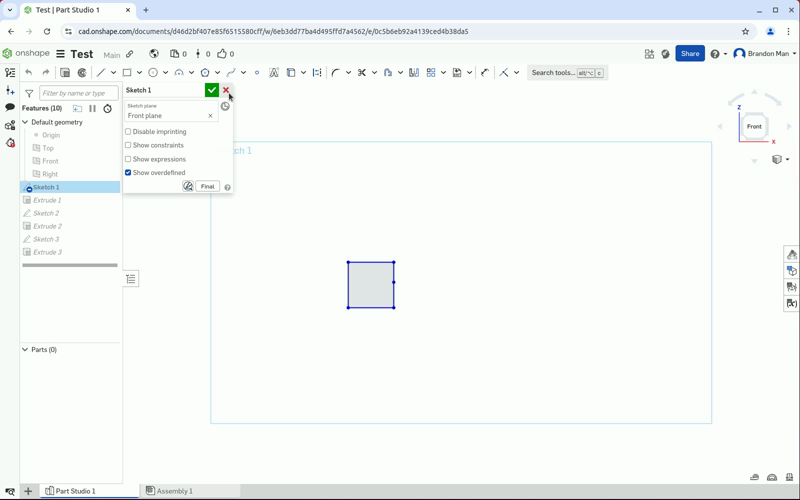
key(shift+s)
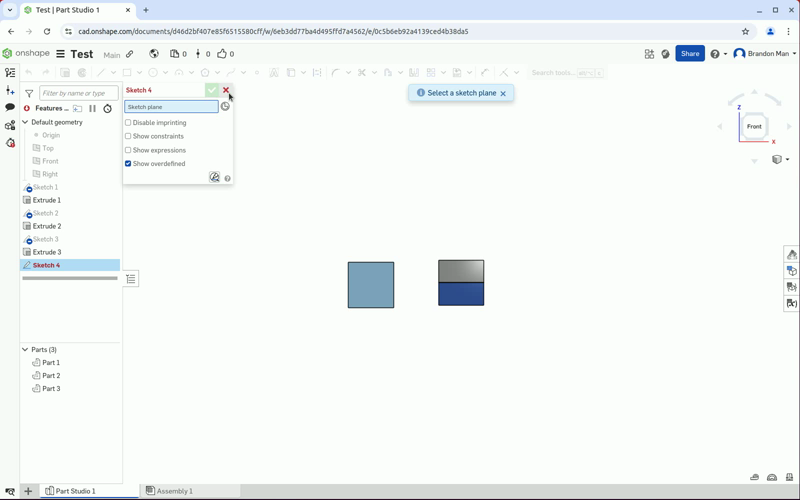
mouse_move(73, 163)
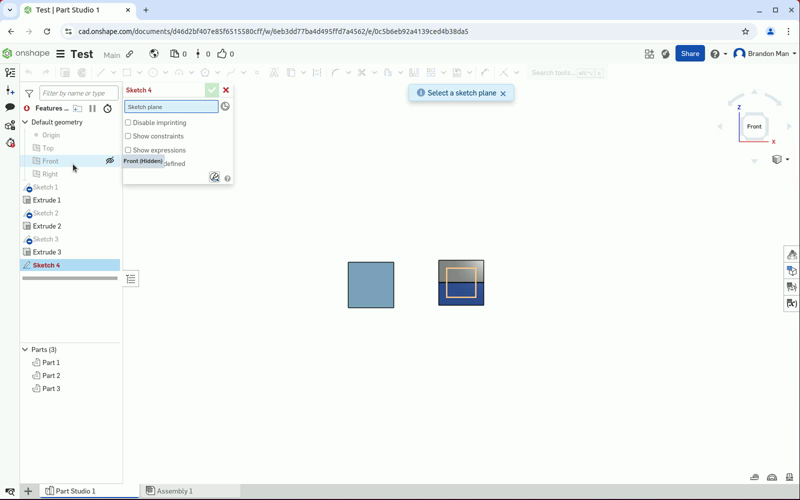
click(73, 163)
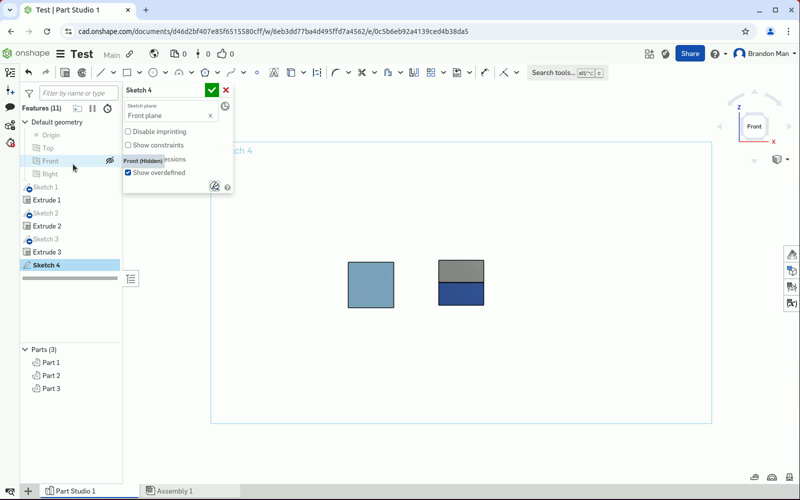
mouse_move(73, 352)
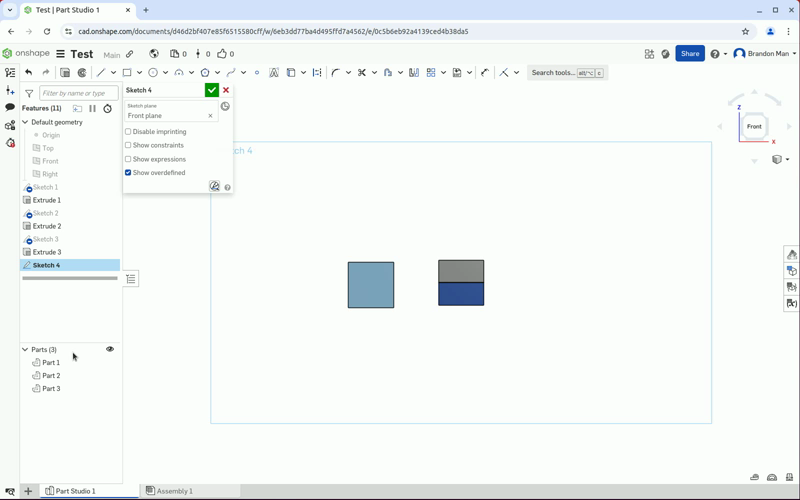
key(y)
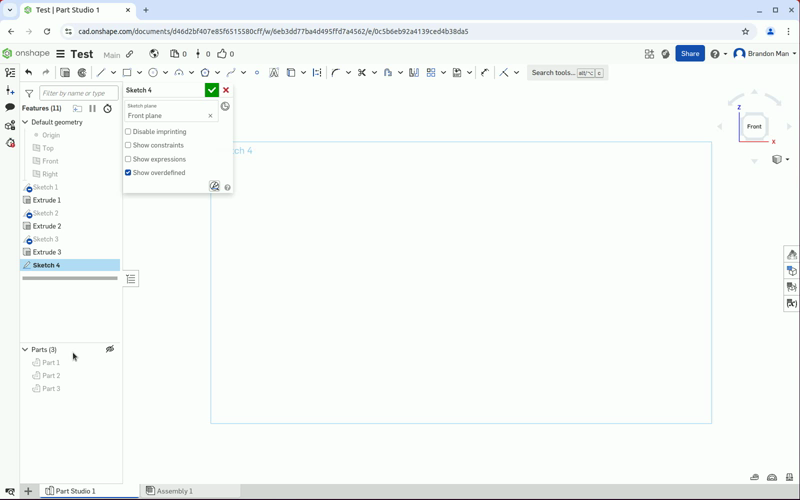
key(l)
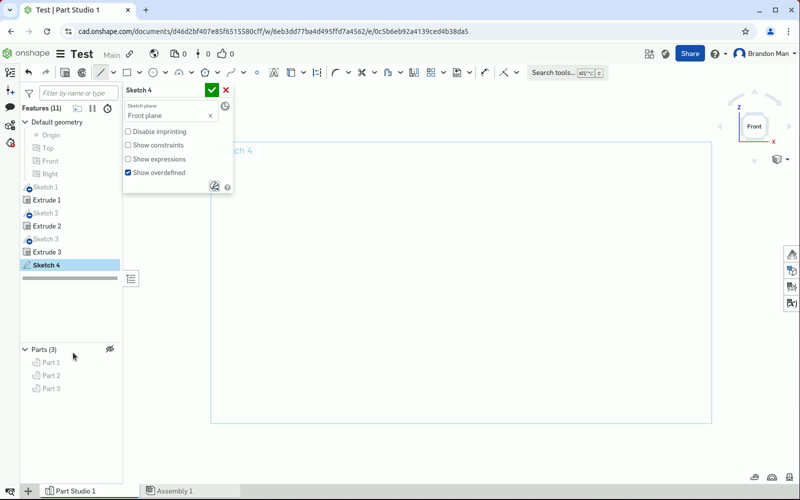
key_down(shift)
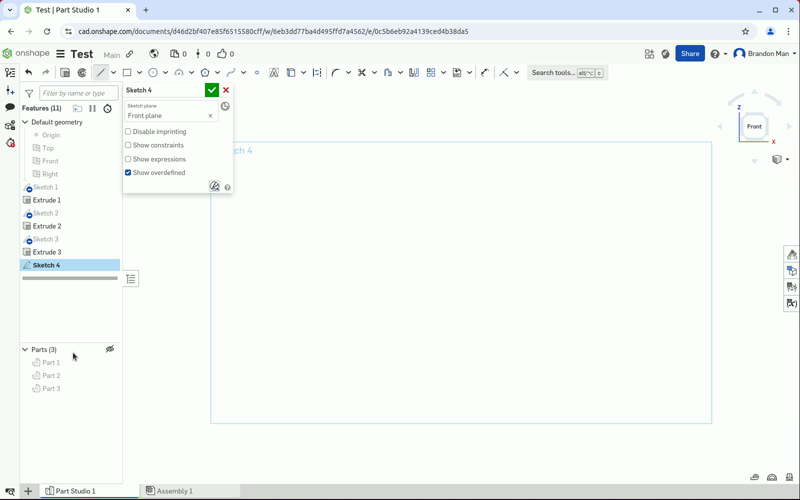
mouse_move(528, 305)
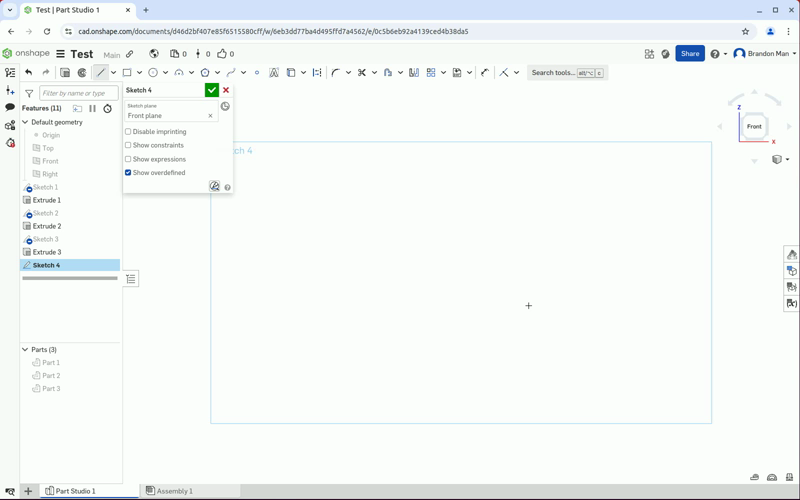
click(528, 305)
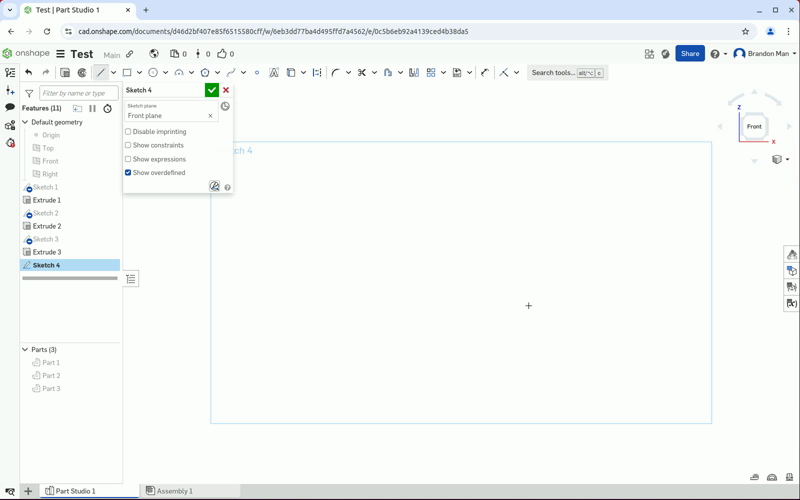
key_up(shift)
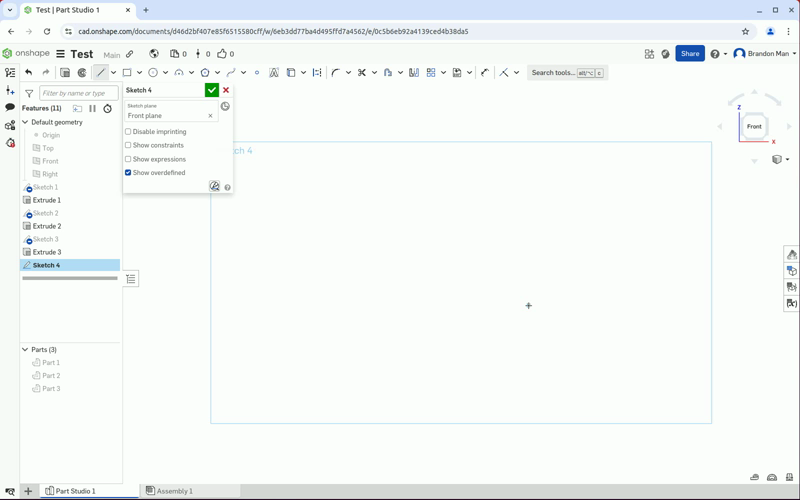
key_down(shift)
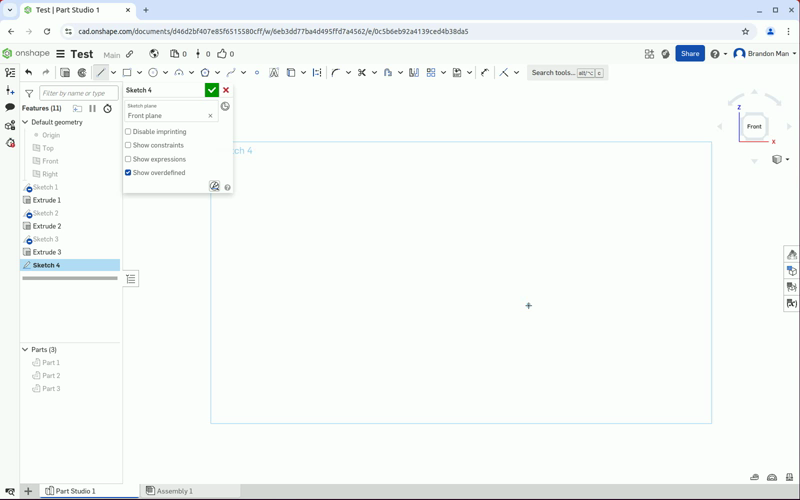
mouse_move(558, 305)
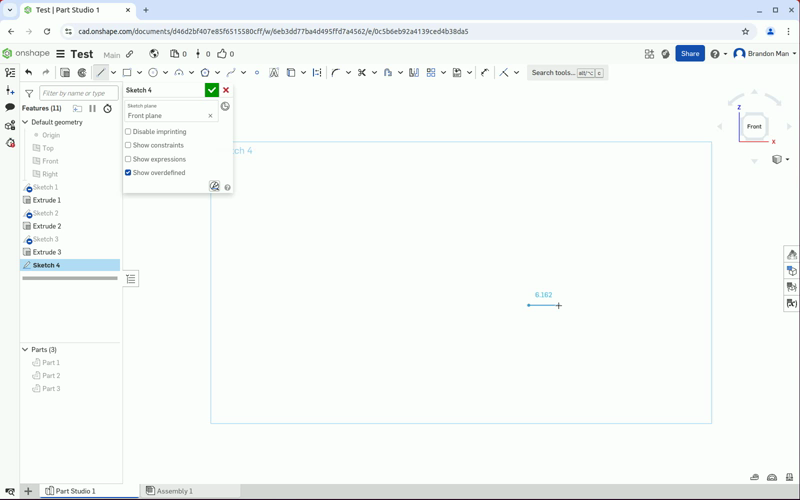
mouse_move(573, 305)
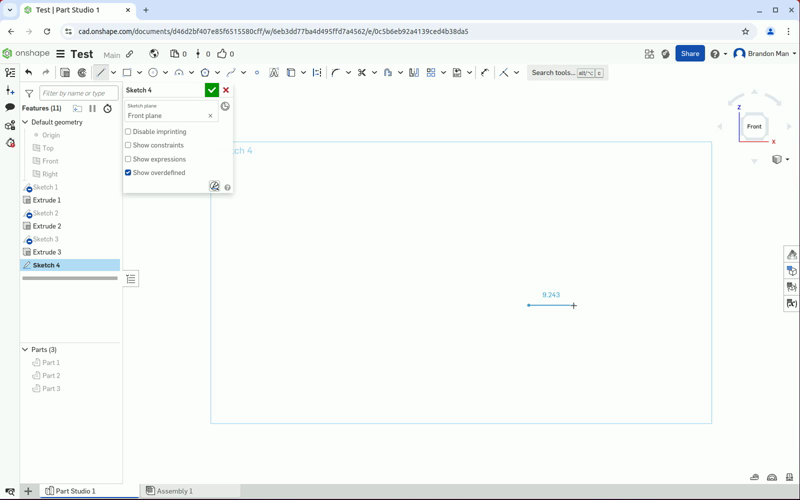
click(573, 305)
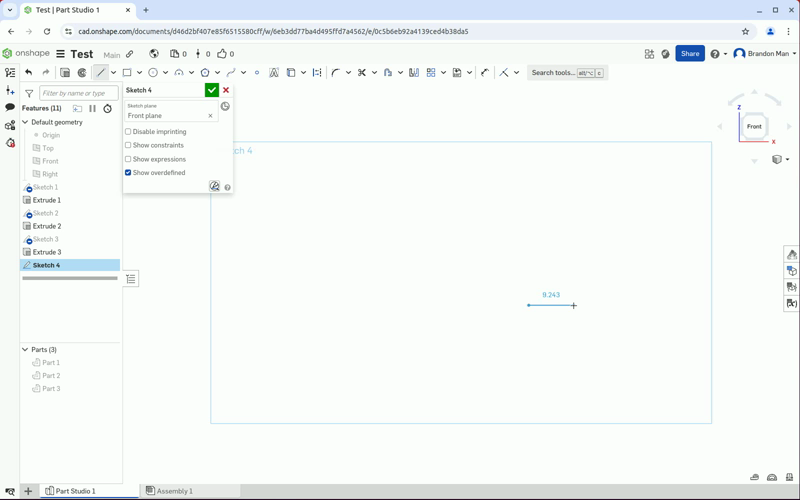
key_up(shift)
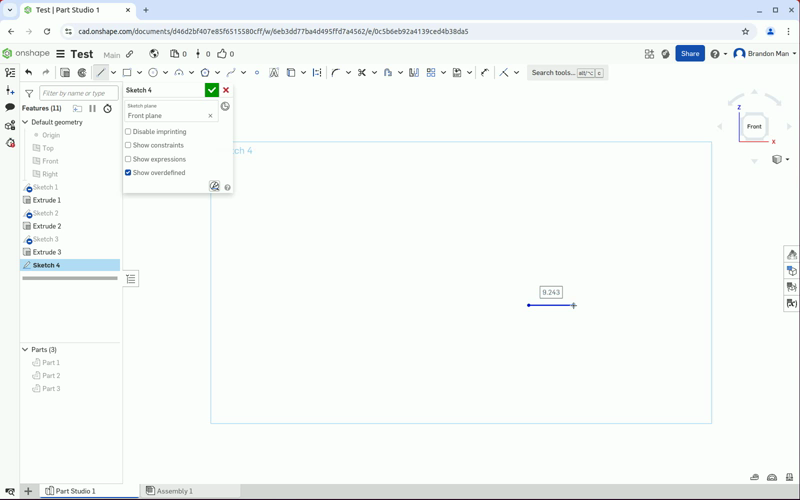
key_down(shift)
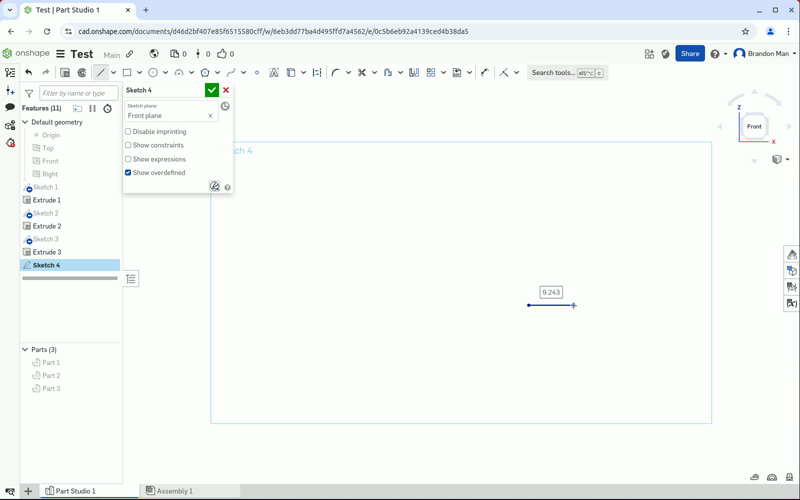
mouse_move(589, 305)
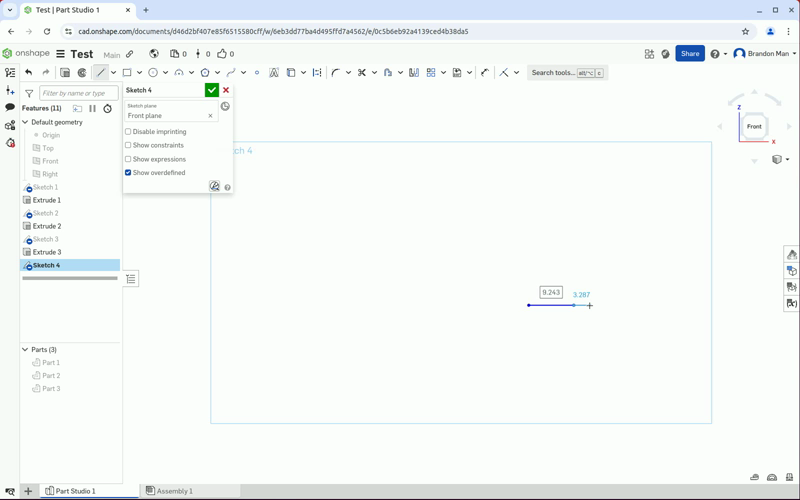
mouse_move(573, 259)
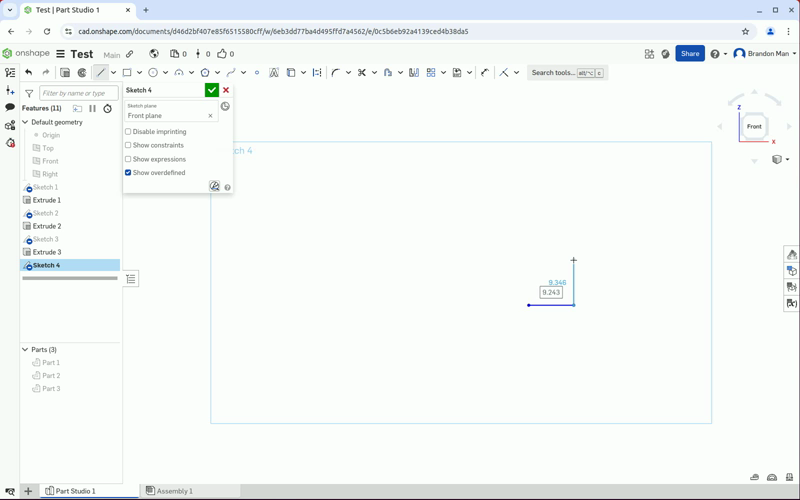
click(573, 259)
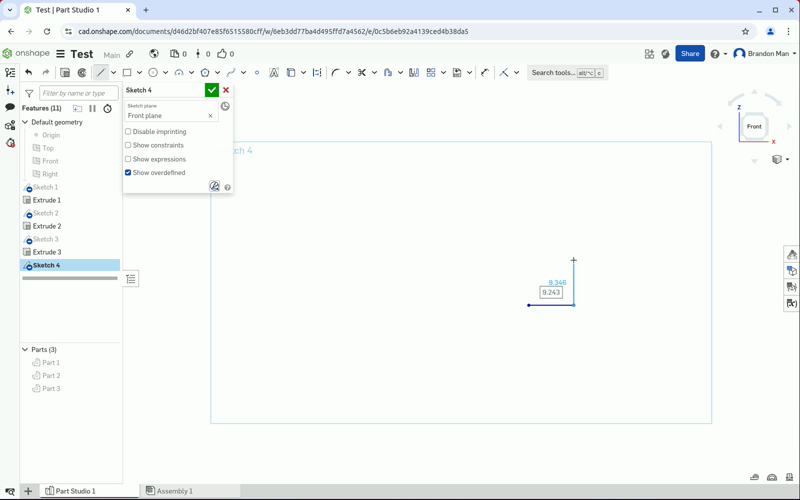
key_up(shift)
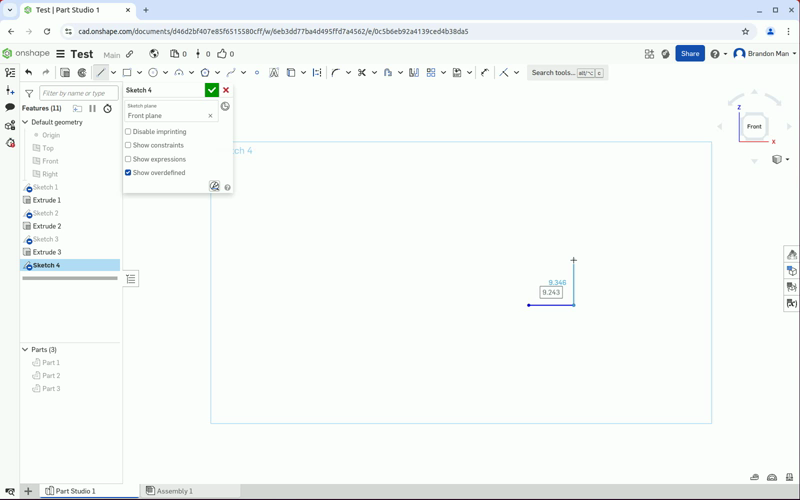
key_down(shift)
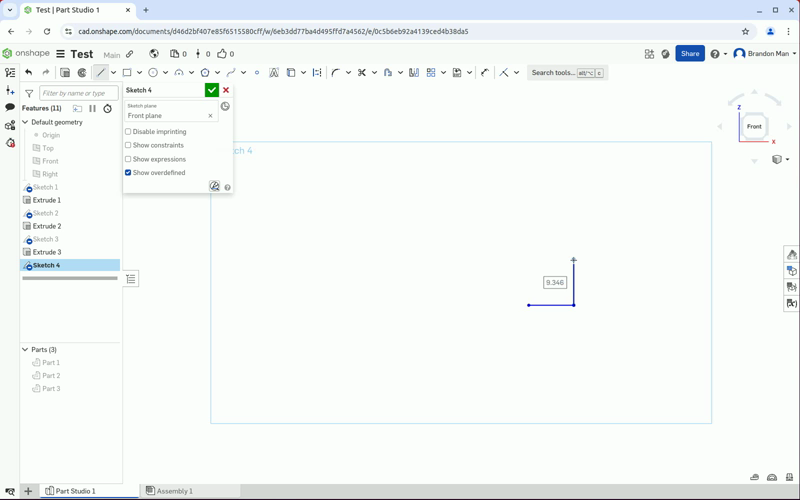
mouse_move(589, 259)
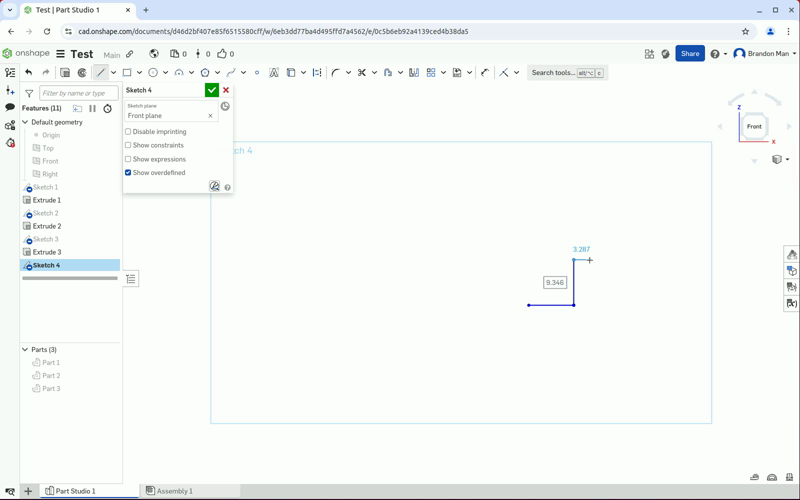
mouse_move(528, 259)
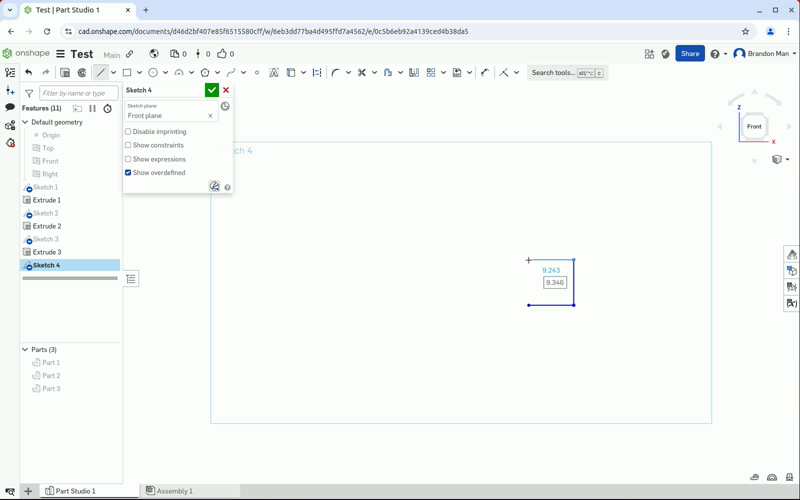
click(528, 259)
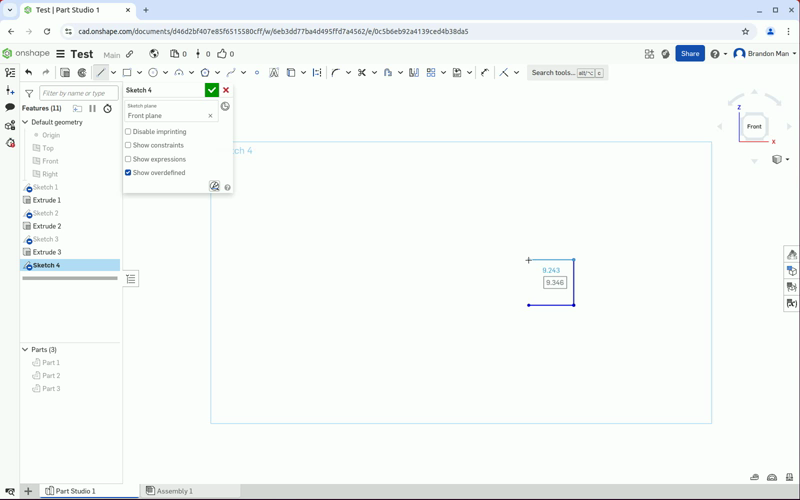
key_up(shift)
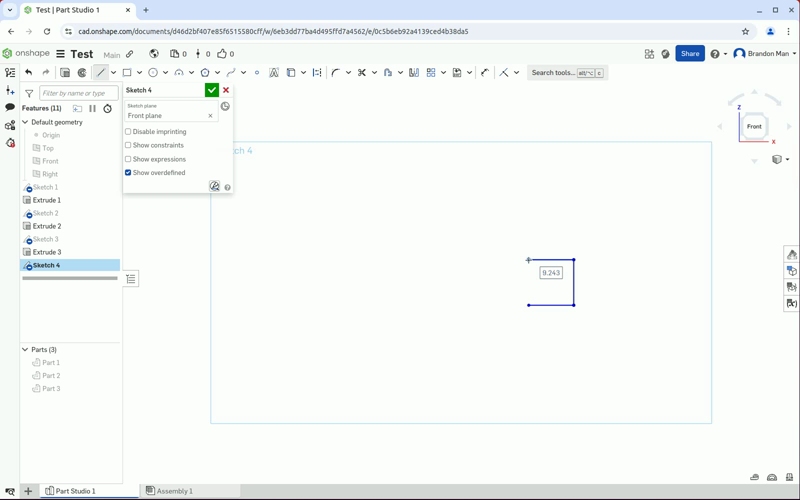
key_down(shift)
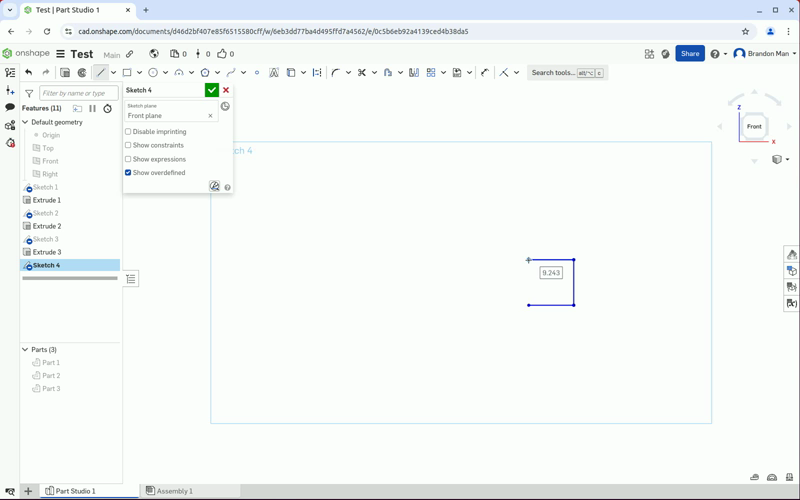
mouse_move(558, 259)
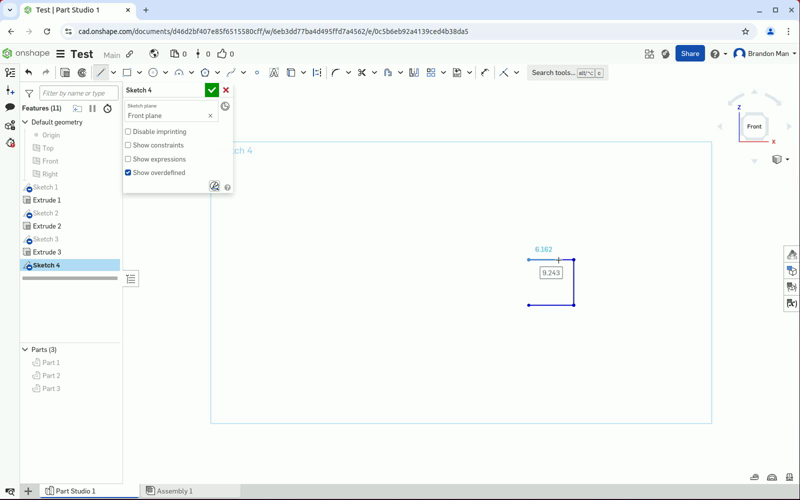
mouse_move(528, 282)
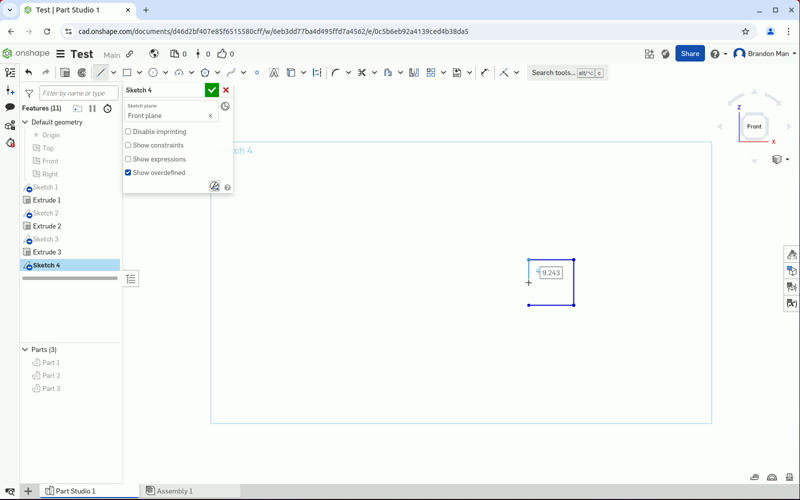
click(528, 282)
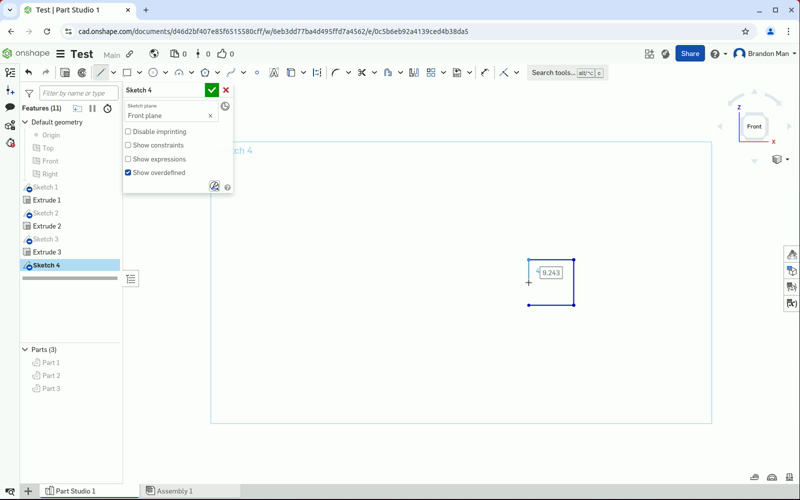
key_up(shift)
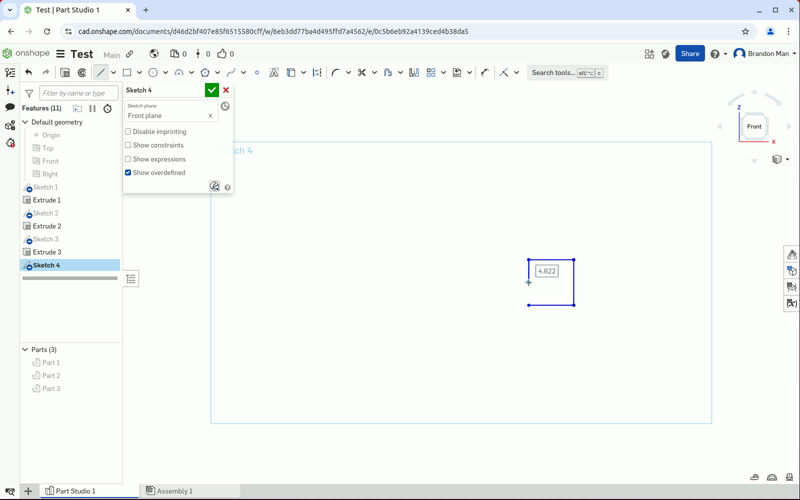
mouse_move(558, 282)
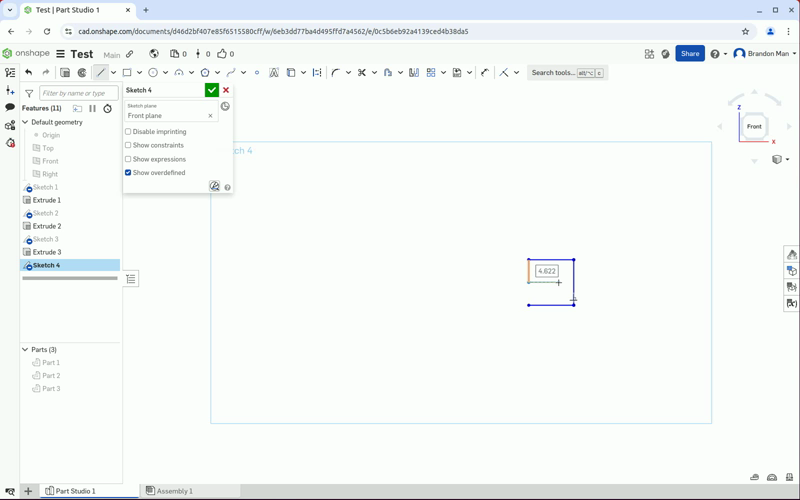
key_down(shift)
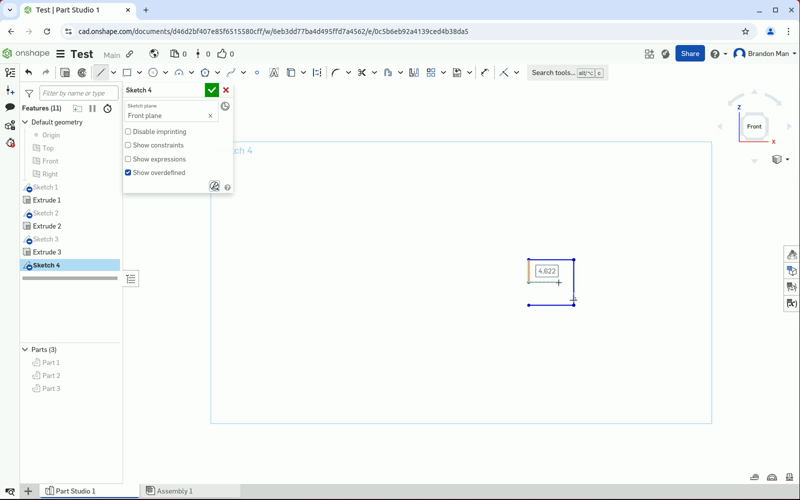
mouse_move(528, 305)
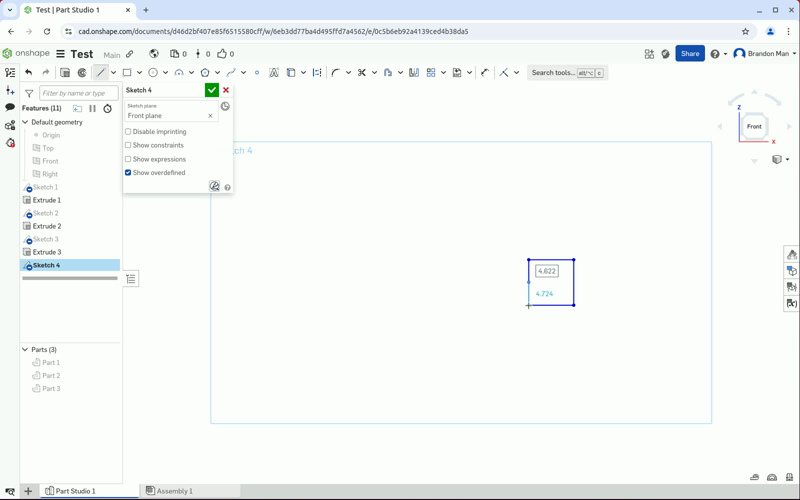
key_up(shift)
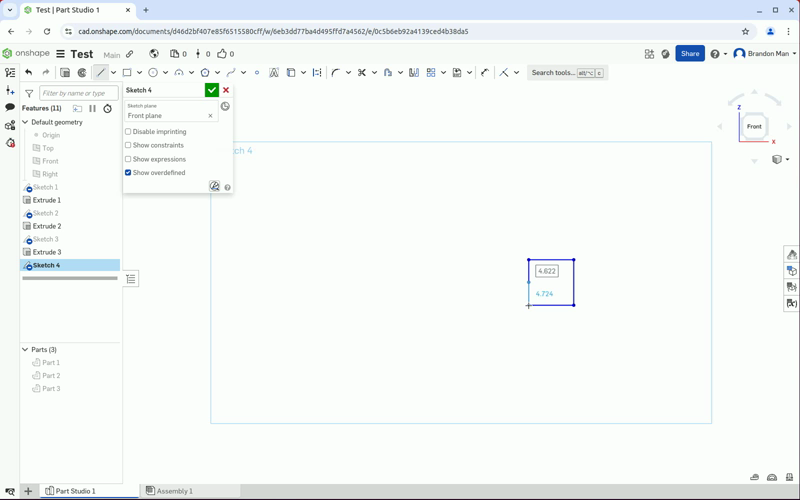
click(528, 305)
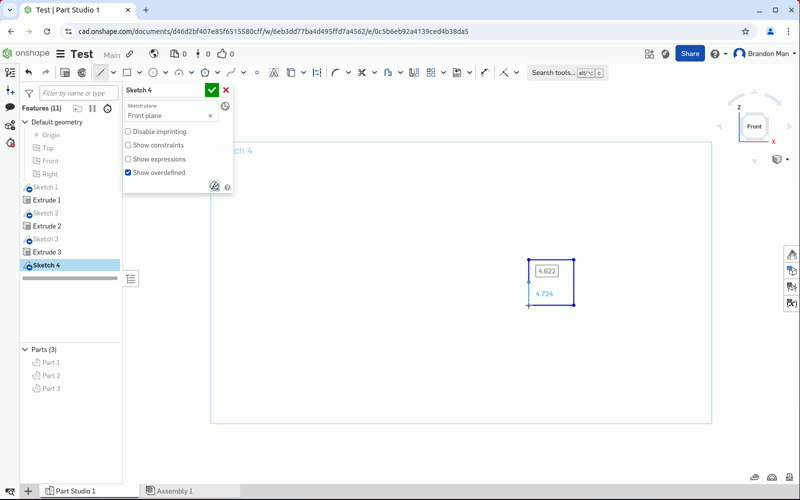
key(esc)
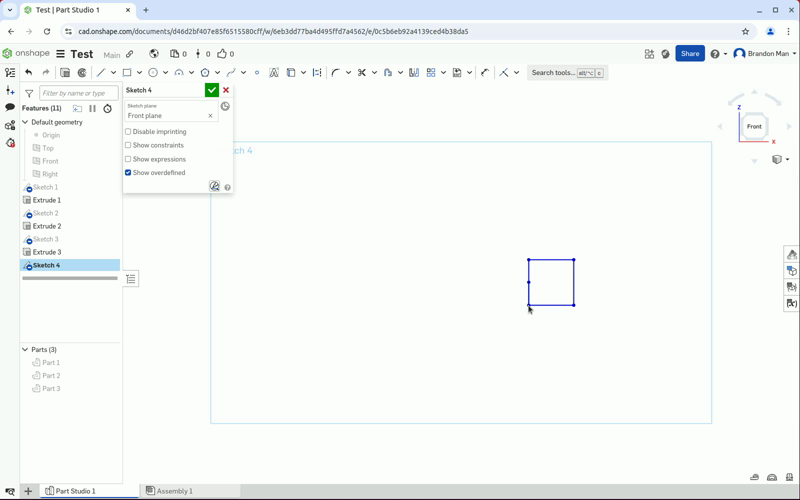
mouse_move(570, 277)
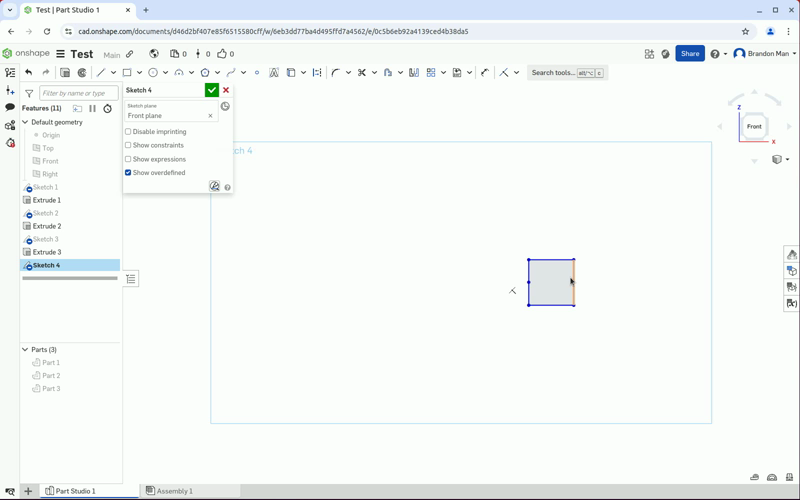
click(570, 277)
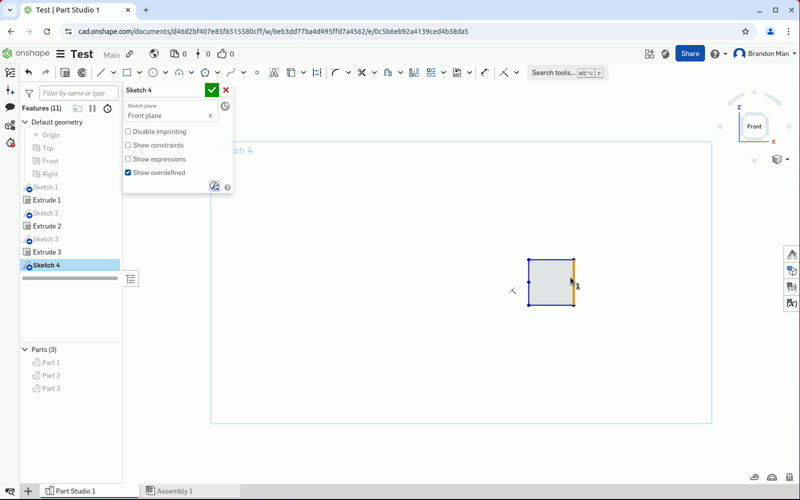
mouse_move(73, 352)
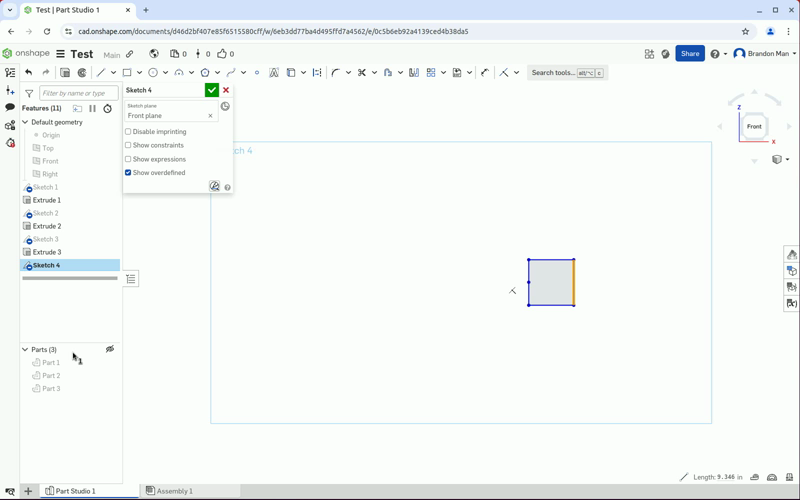
key(shift+y)
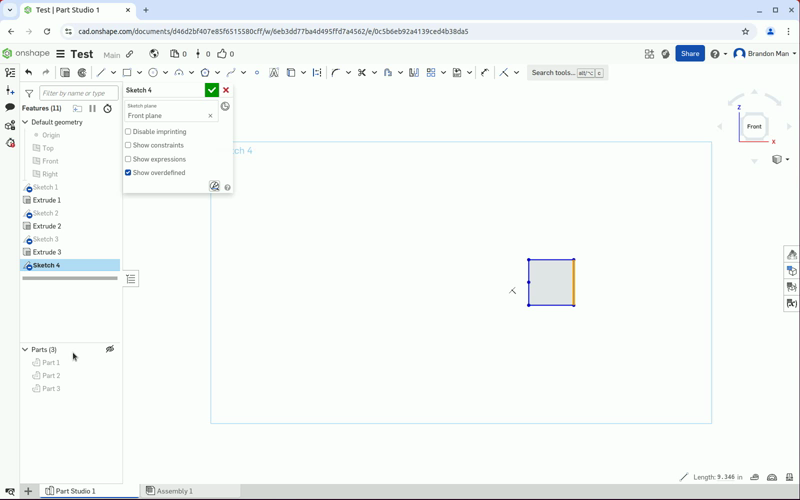
key(shift+e)
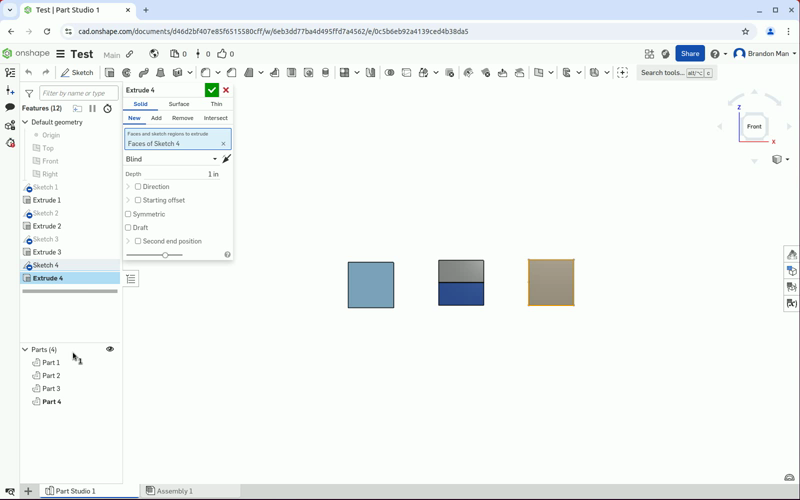
mouse_move(143, 106)
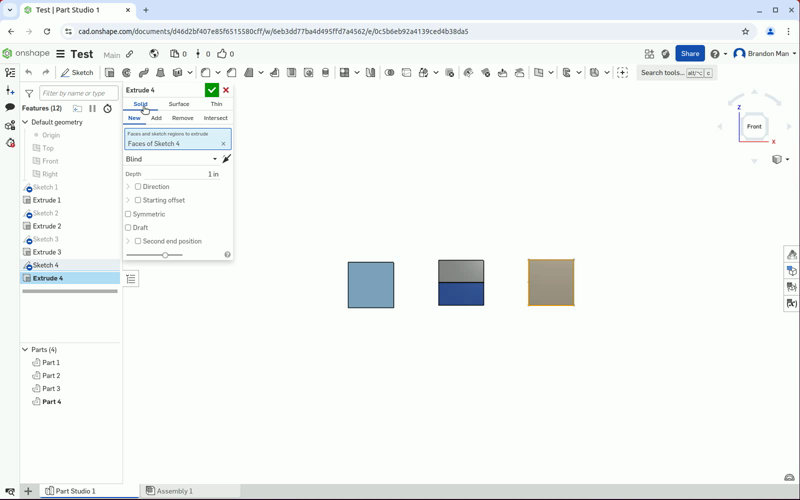
click(143, 106)
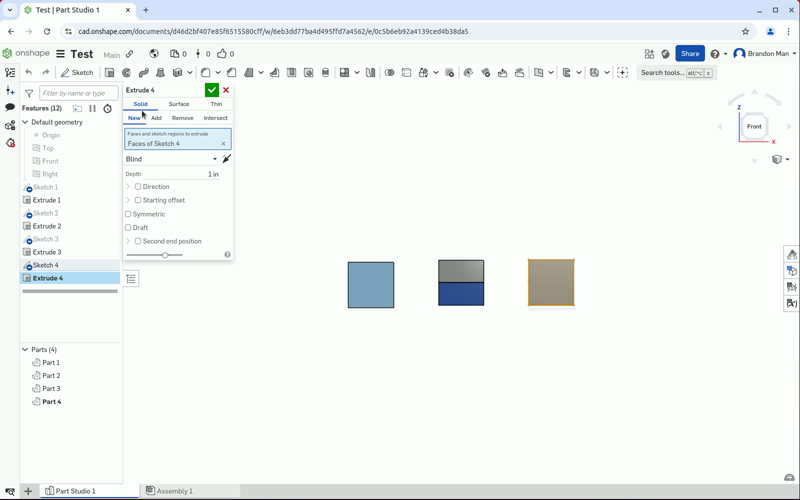
mouse_move(137, 120)
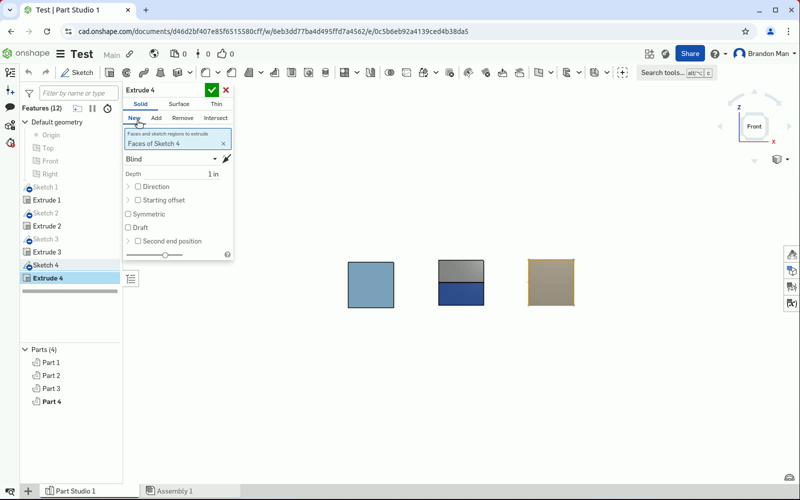
click(137, 120)
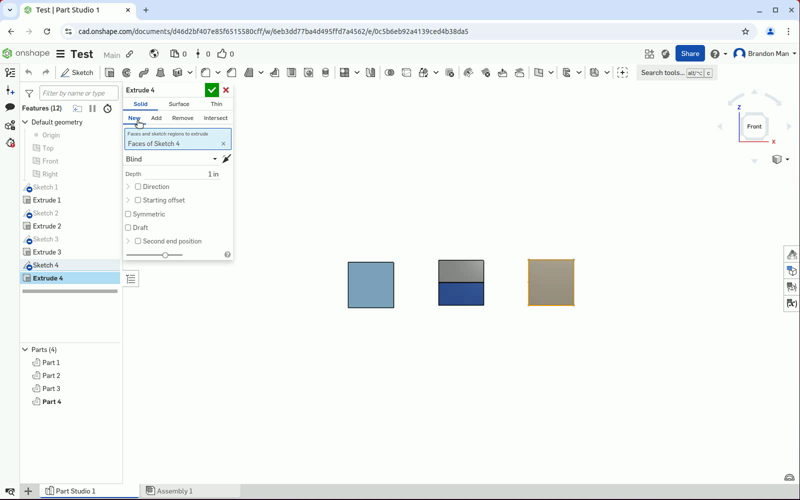
key(tab, 4)
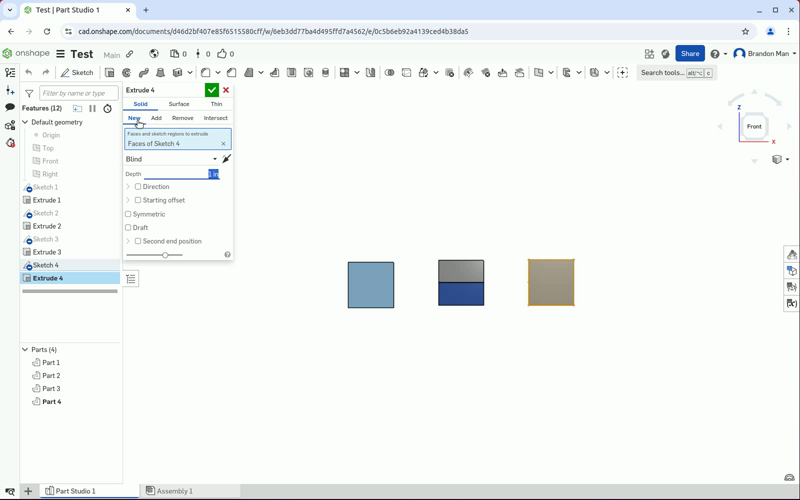
text(46.216)
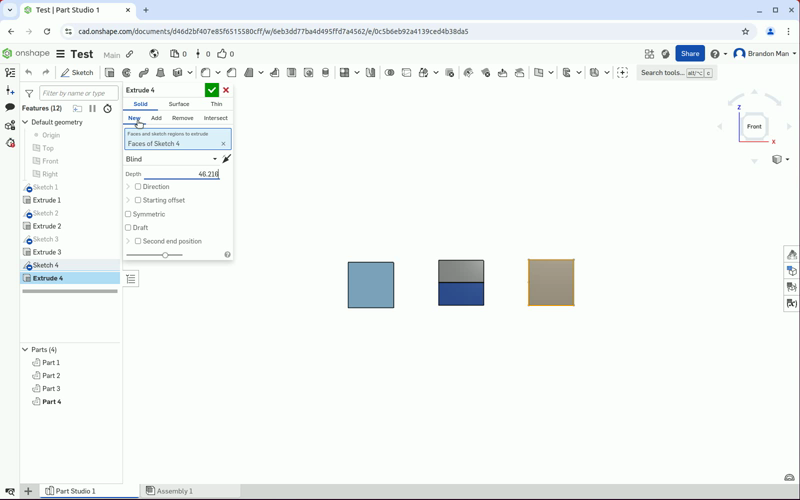
key(tab, 3)
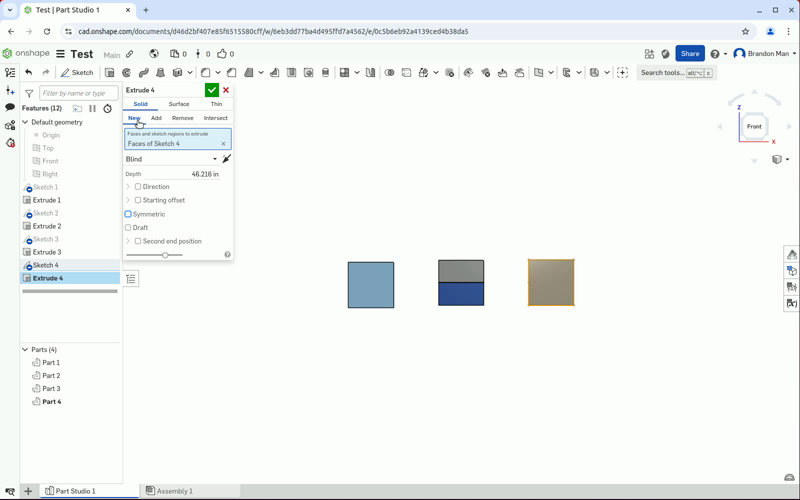
key(space)
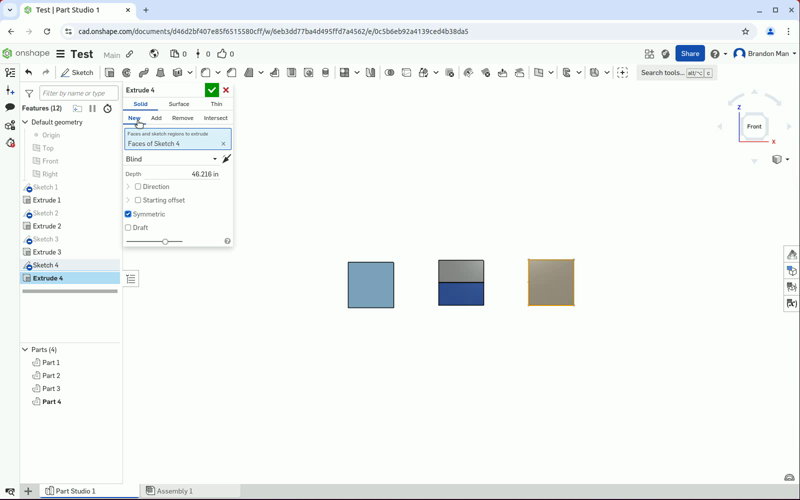
key(enter)
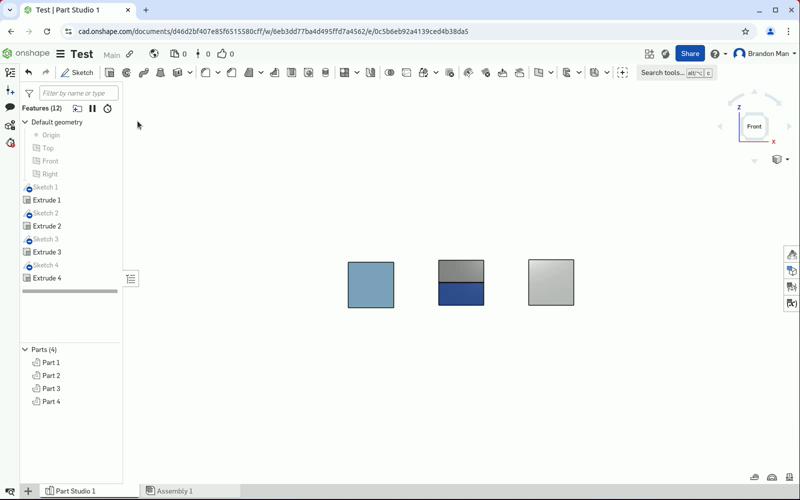
key(shift+h)
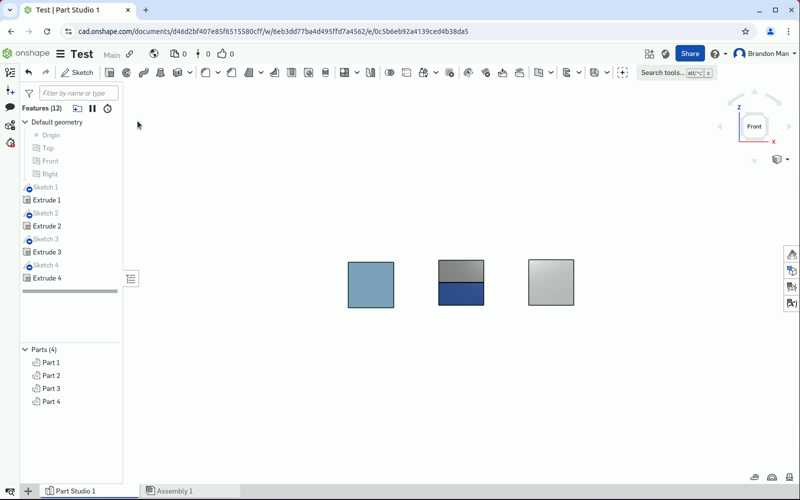
key(shift+h)
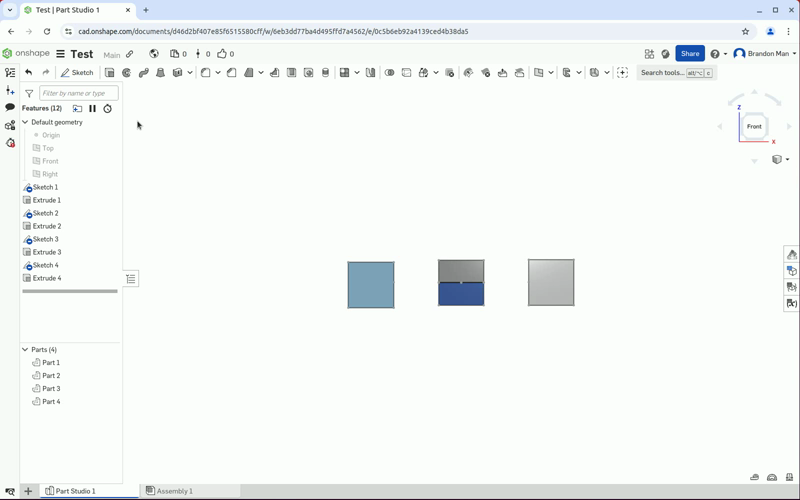
key(shift+7)
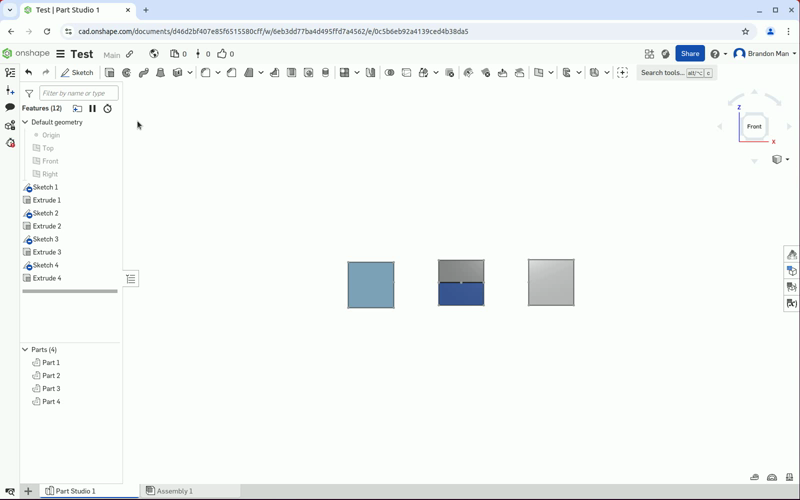
key(left, 2)
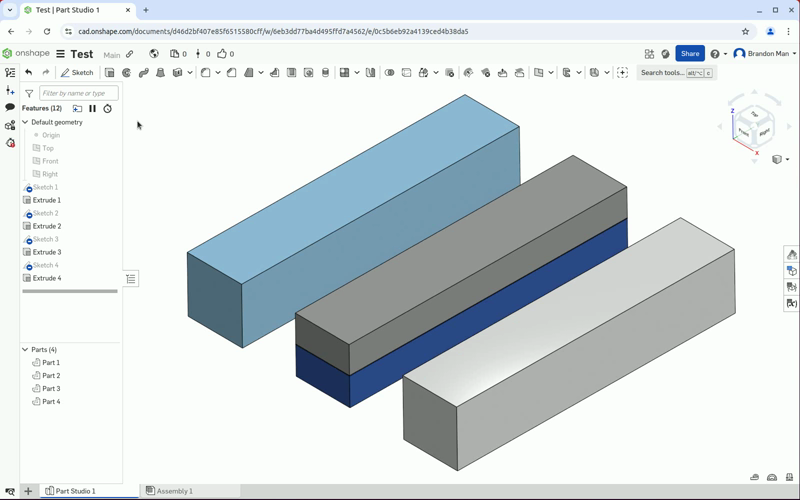
key(down, 2)
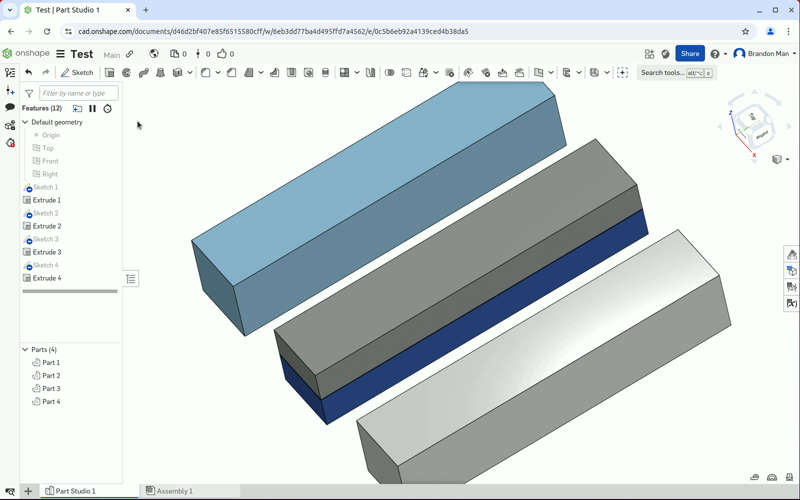
key(up, 2)
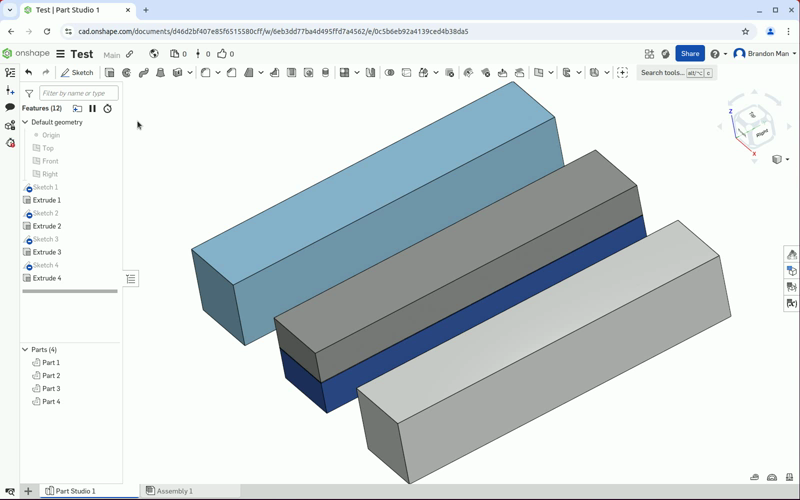
key(right, 2)
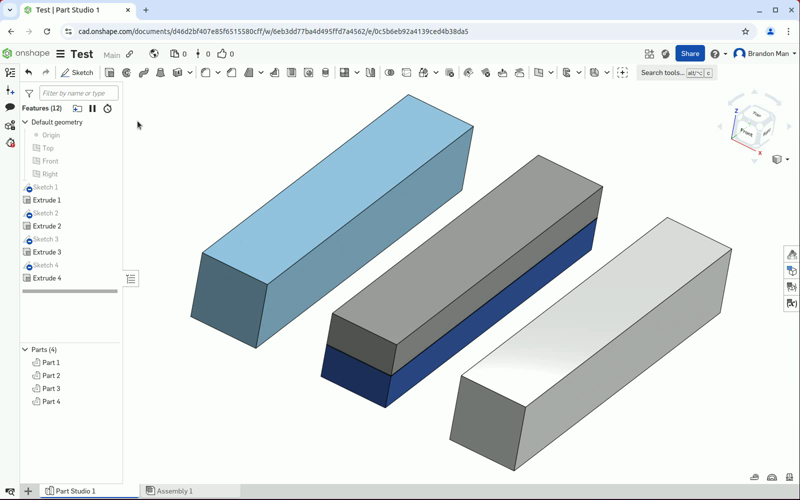
mouse_move(73, 189)
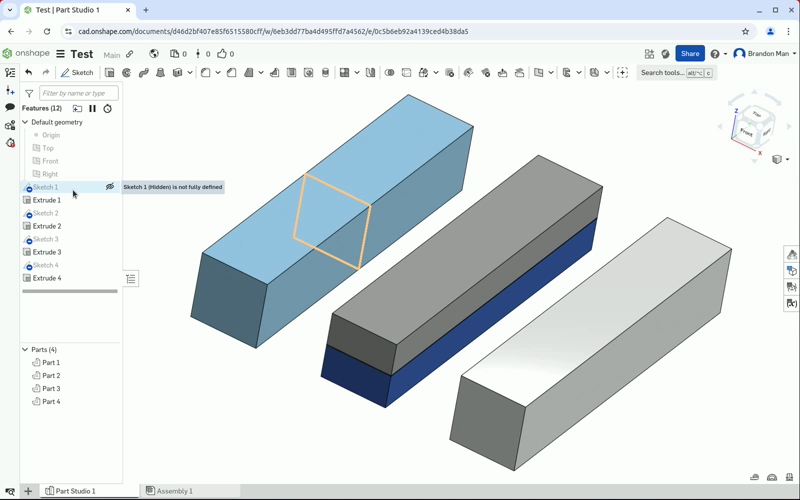
click(73, 189)